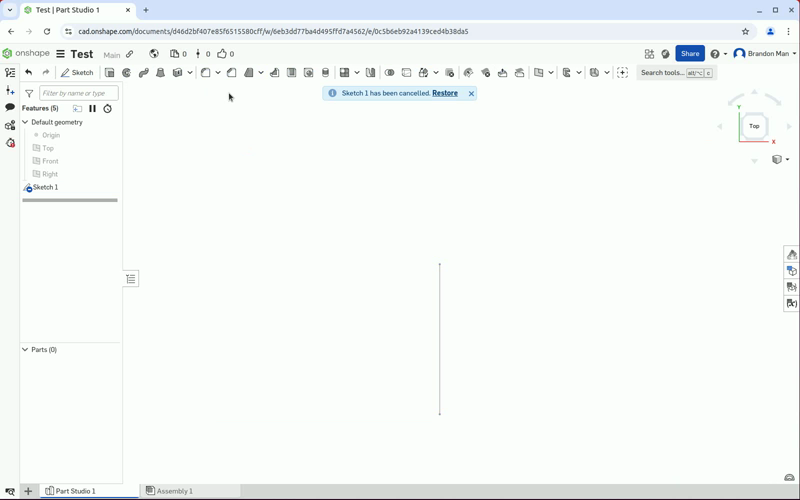
key(shift+h)
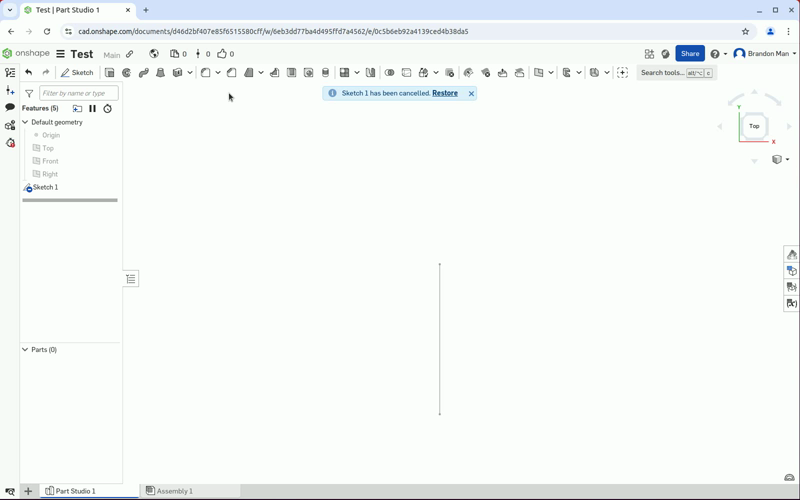
key(shift+s)
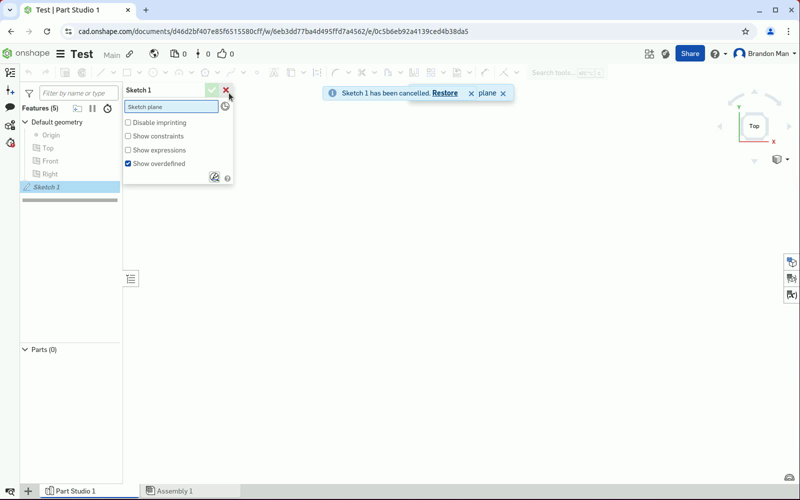
mouse_move(73, 150)
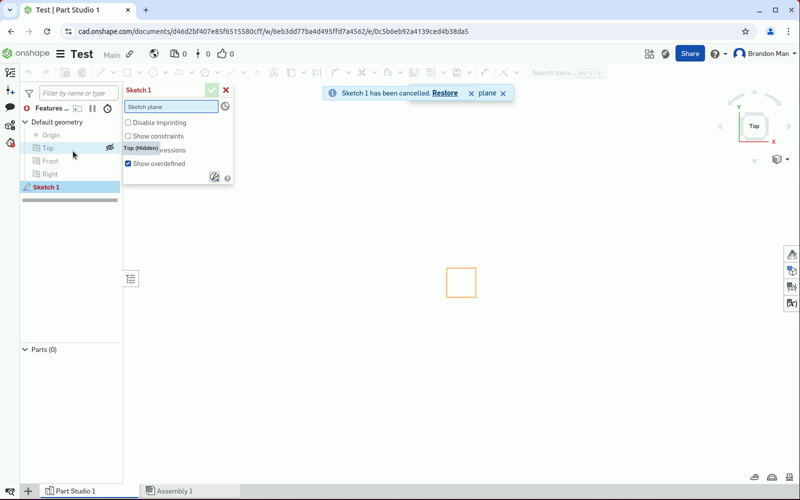
click(73, 150)
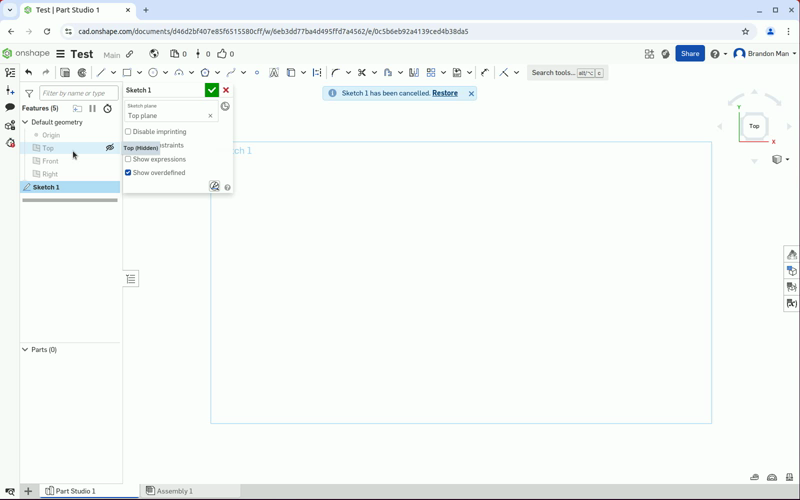
mouse_move(73, 352)
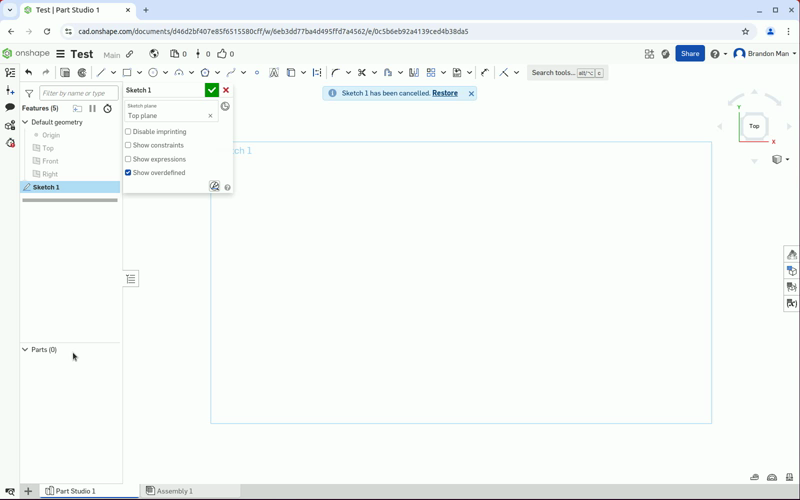
key(y)
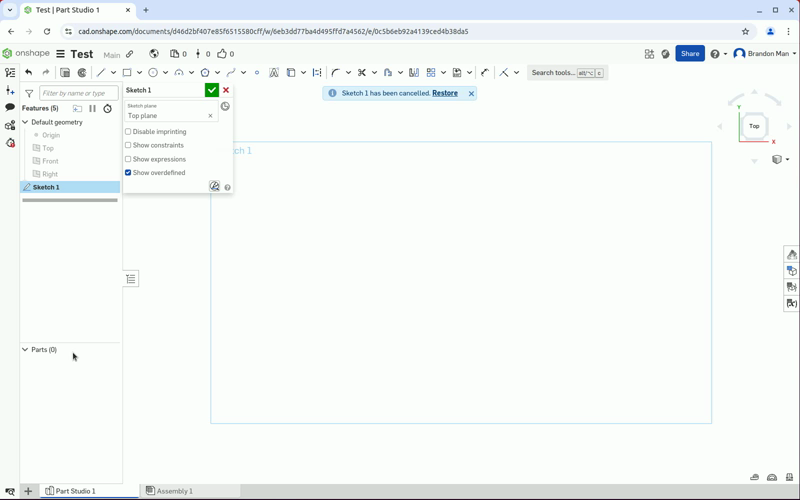
key(l)
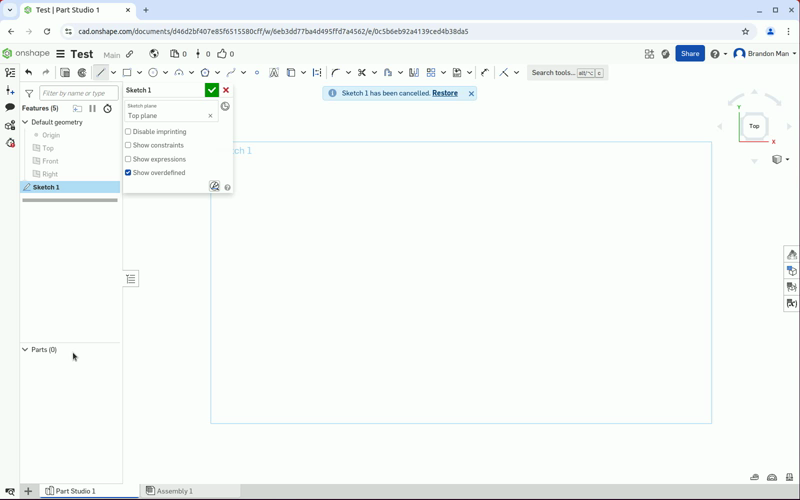
key_down(shift)
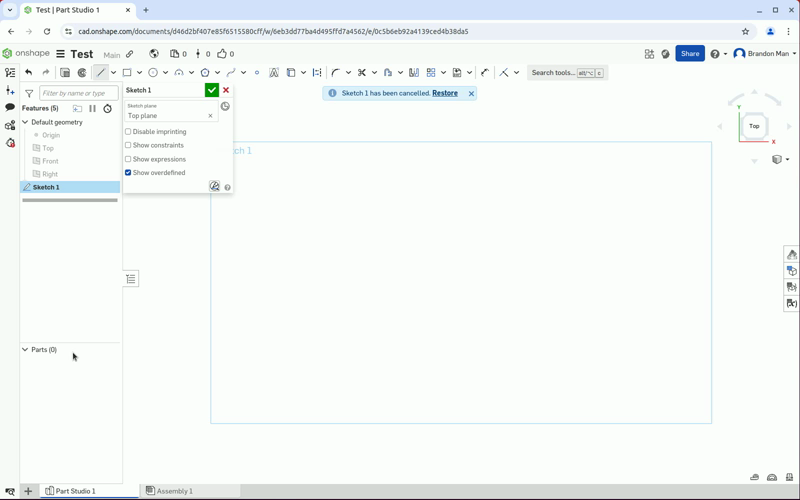
mouse_move(382, 282)
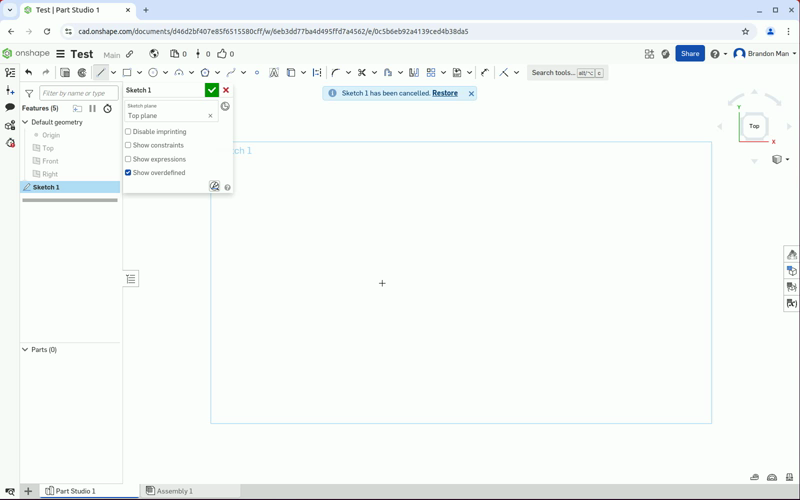
click(382, 282)
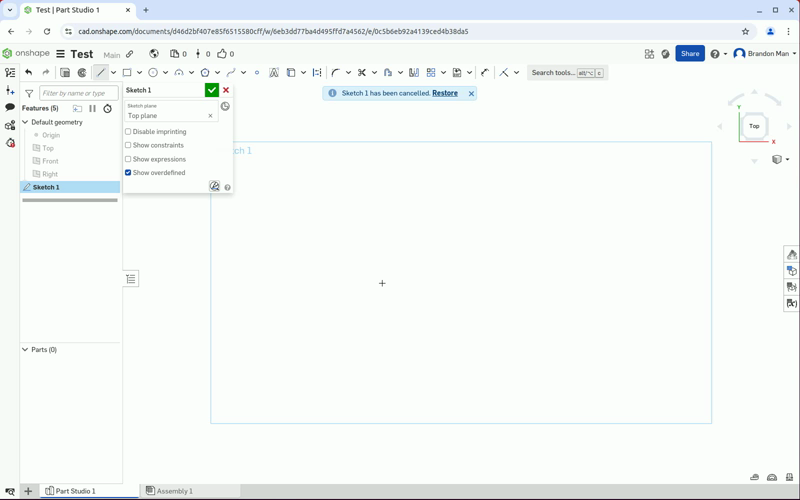
key_up(shift)
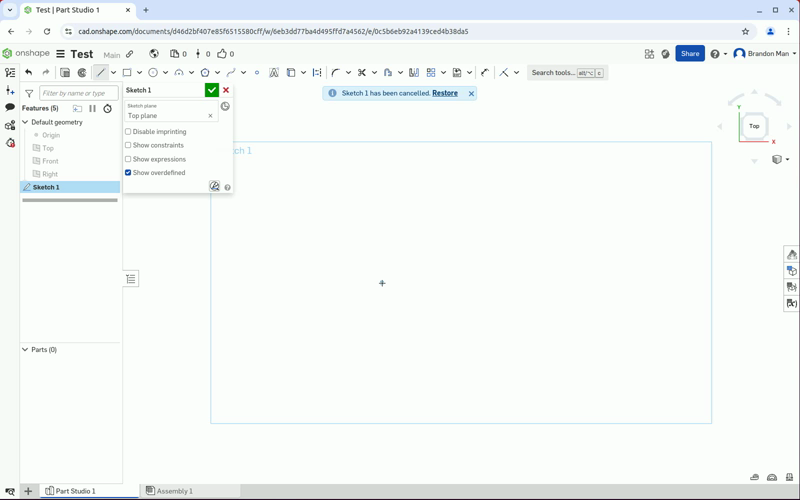
key_down(shift)
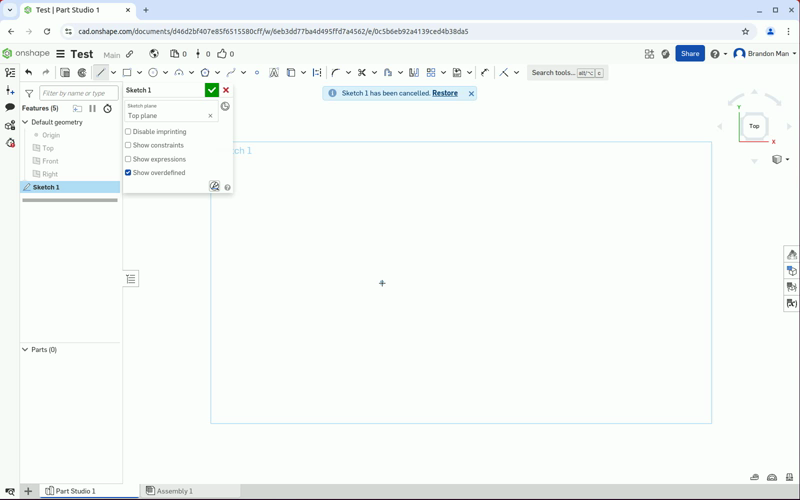
mouse_move(461, 282)
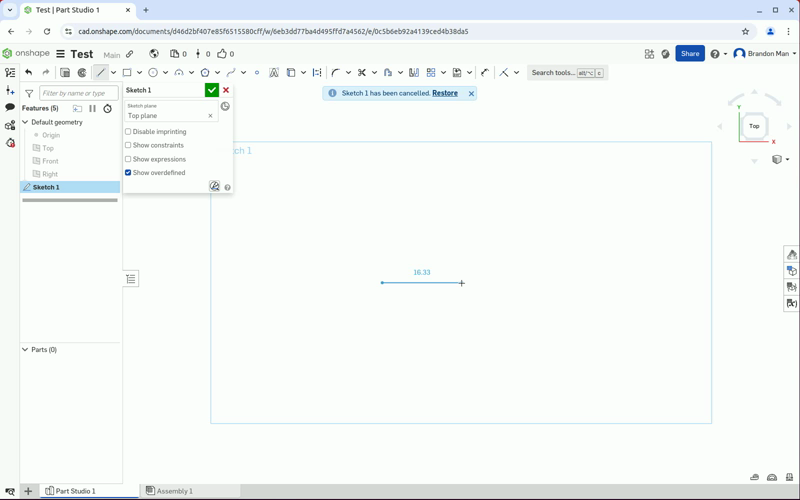
click(461, 282)
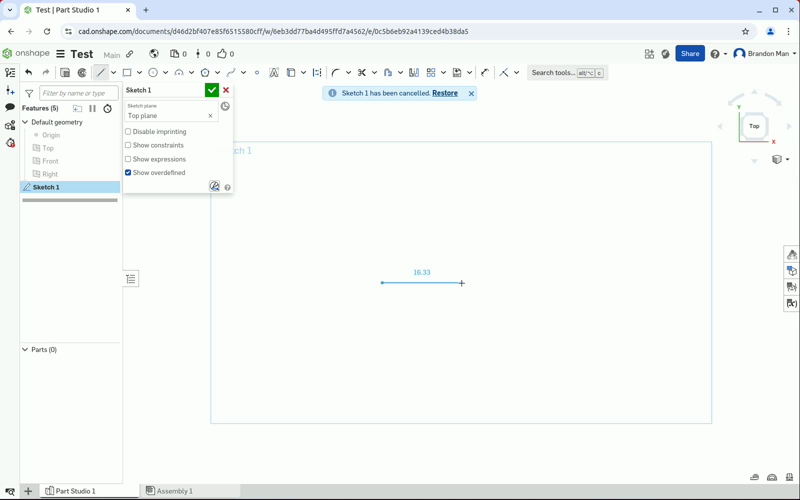
key_up(shift)
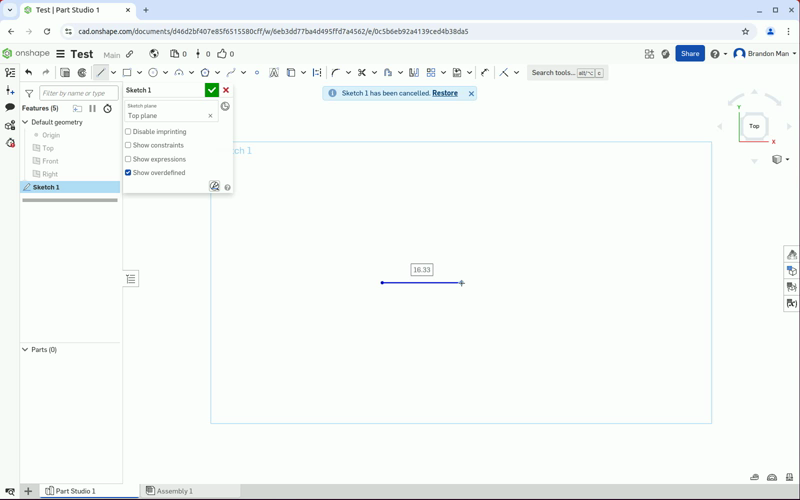
key_down(shift)
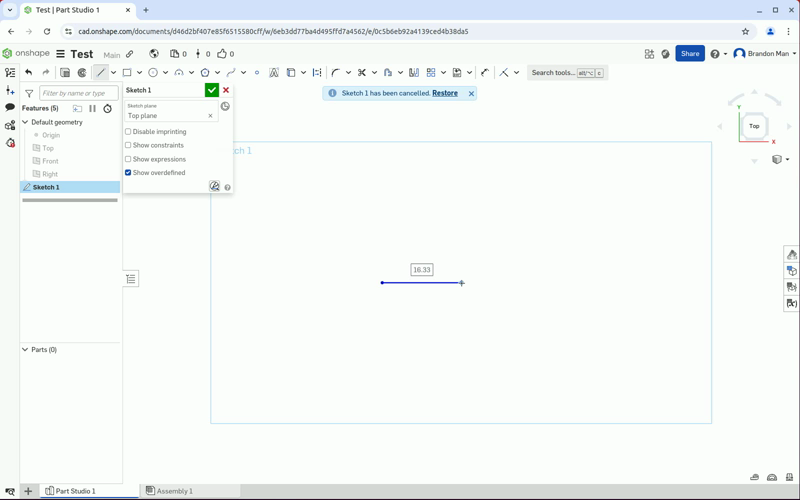
mouse_move(461, 170)
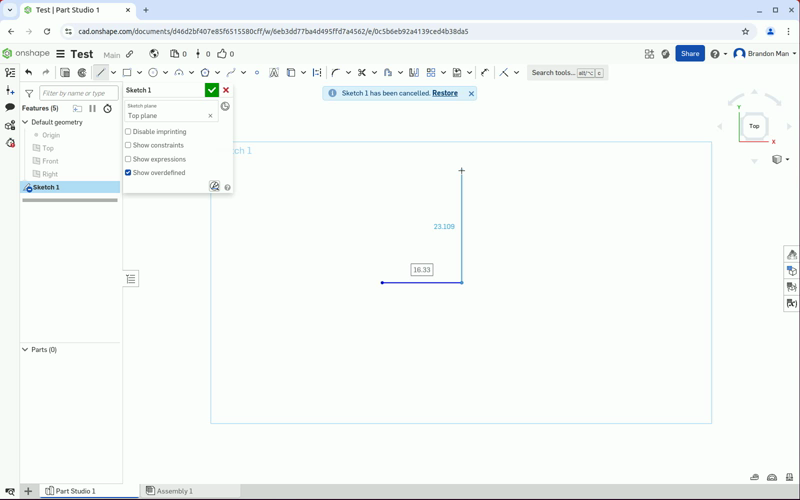
click(461, 170)
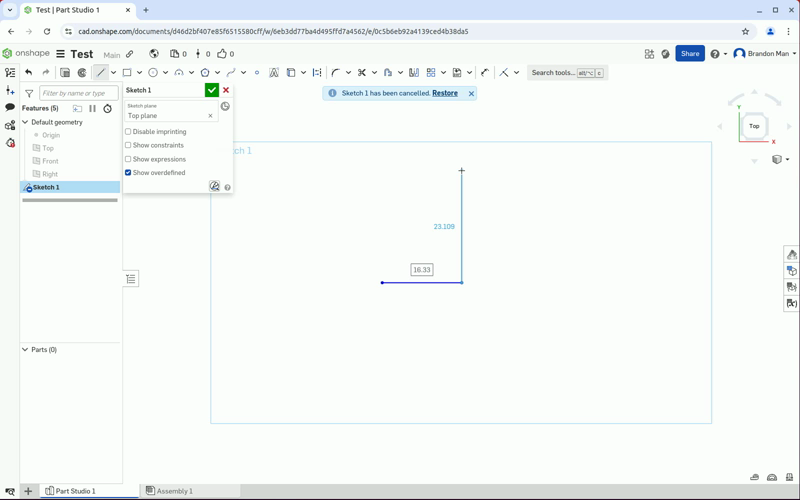
key_up(shift)
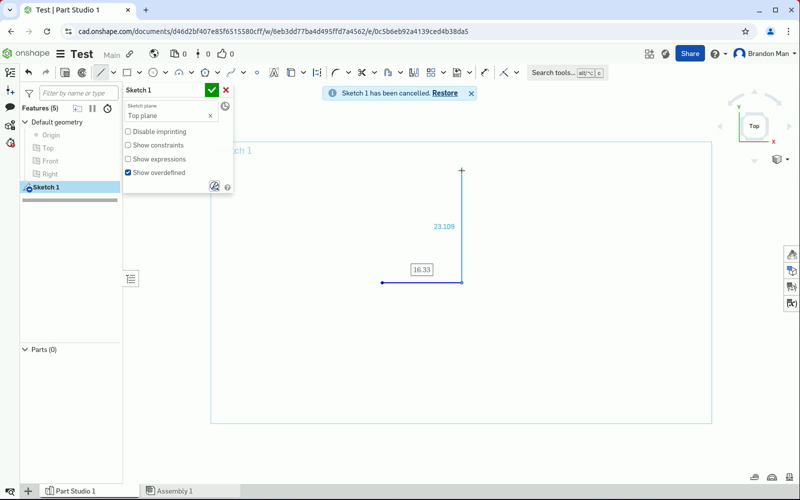
key_down(shift)
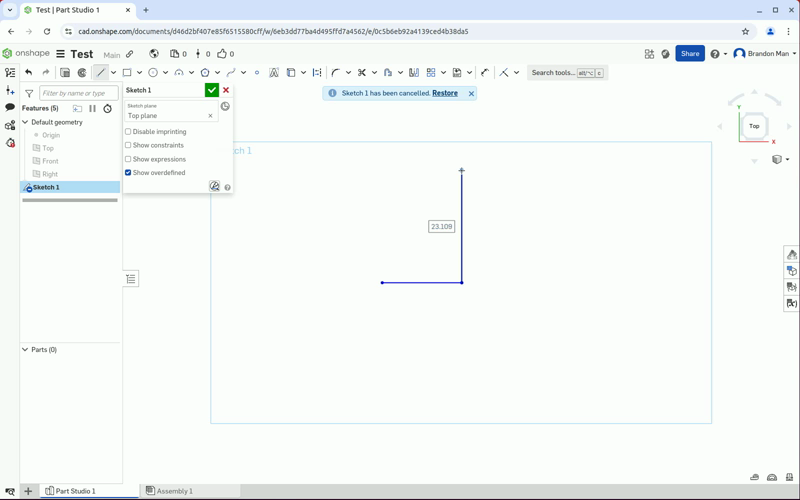
mouse_move(382, 170)
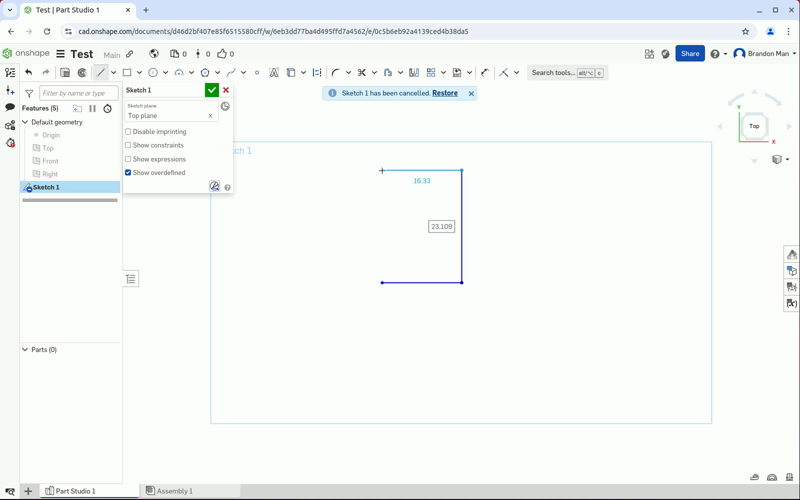
click(382, 170)
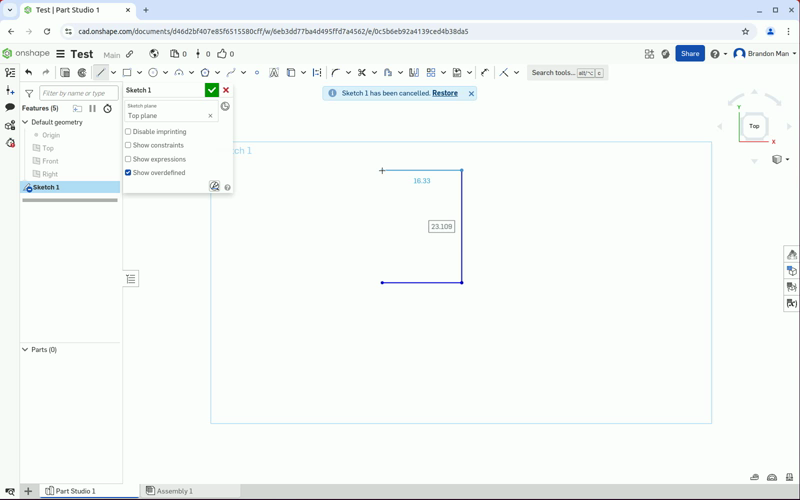
key_up(shift)
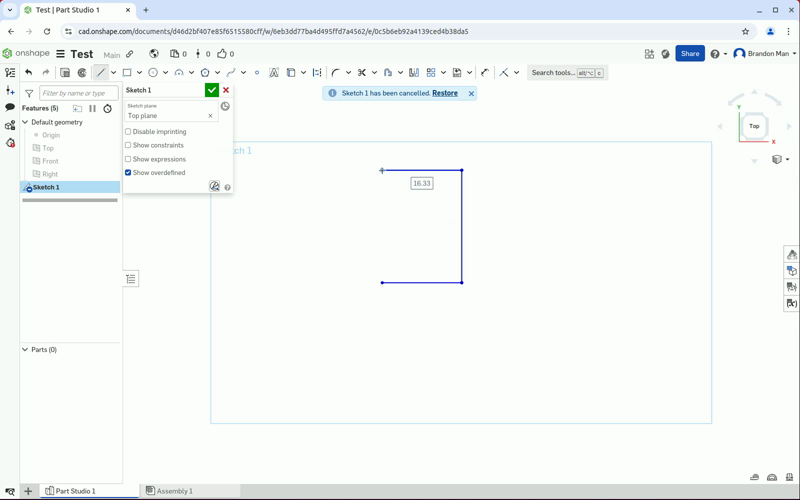
key_down(shift)
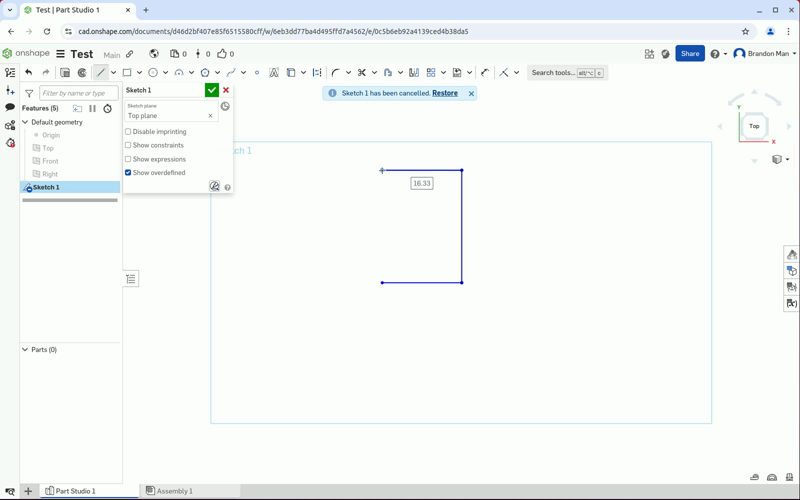
mouse_move(382, 282)
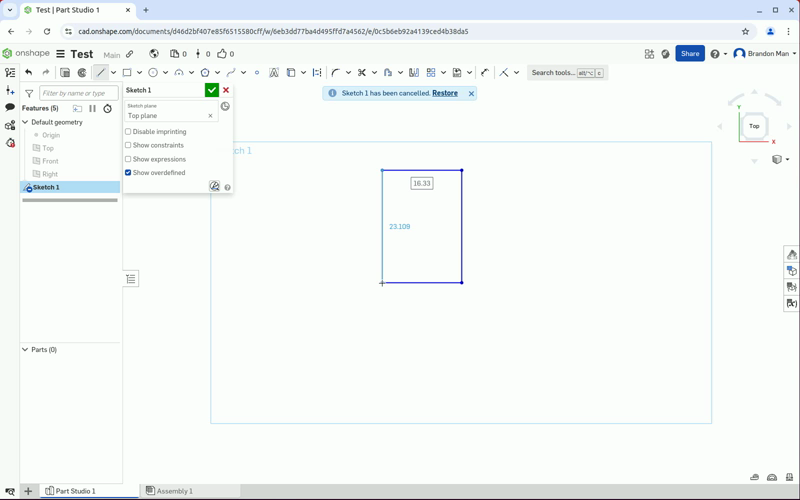
key_up(shift)
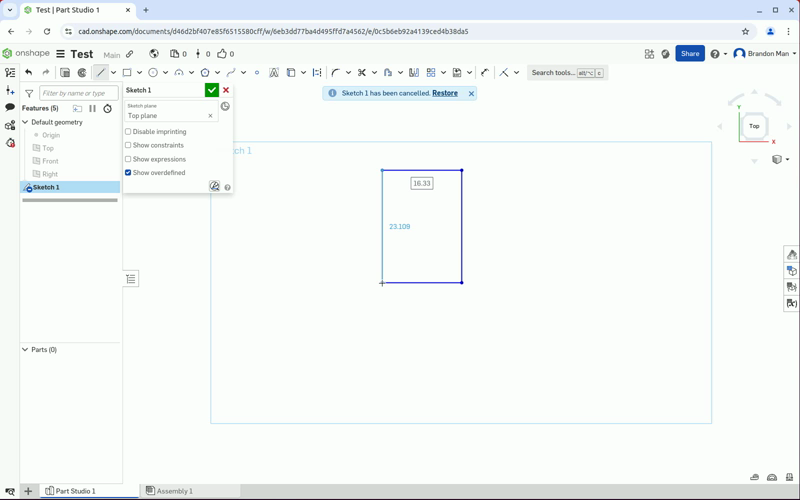
click(382, 282)
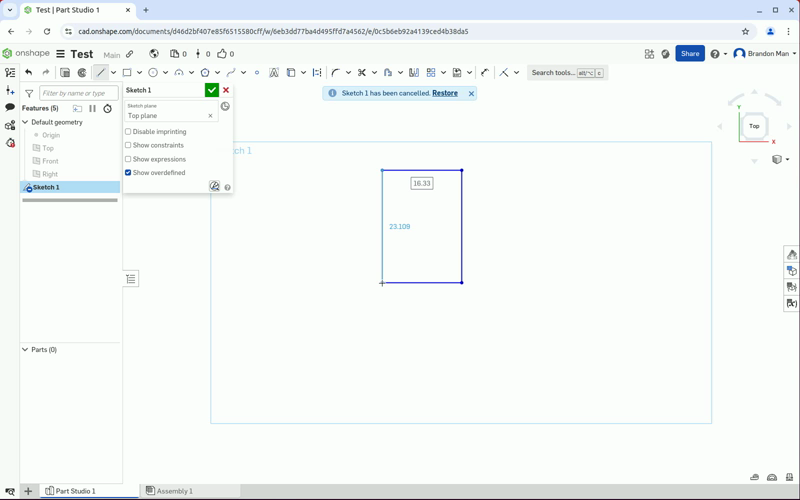
key(esc)
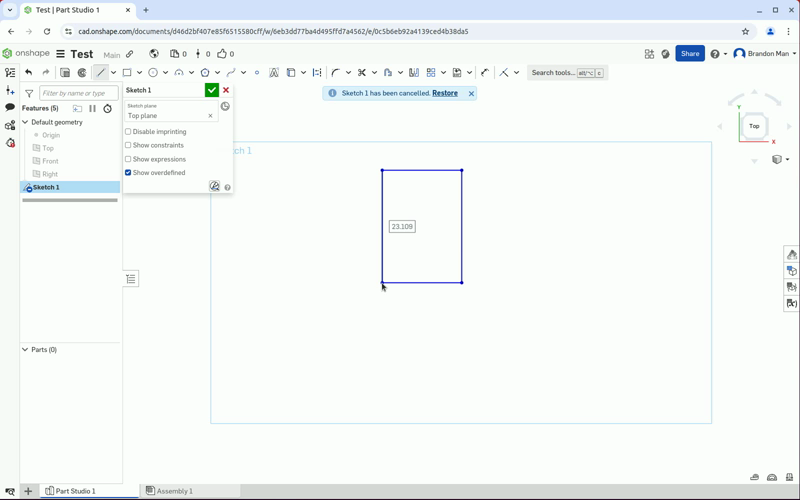
mouse_move(417, 210)
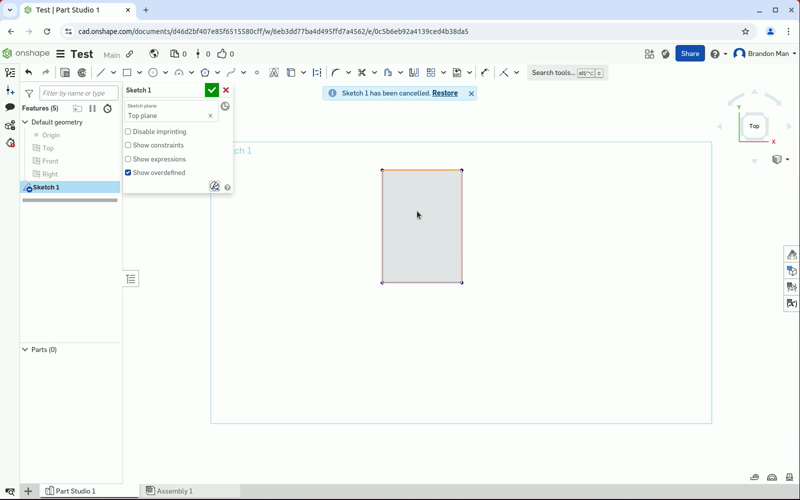
click(417, 210)
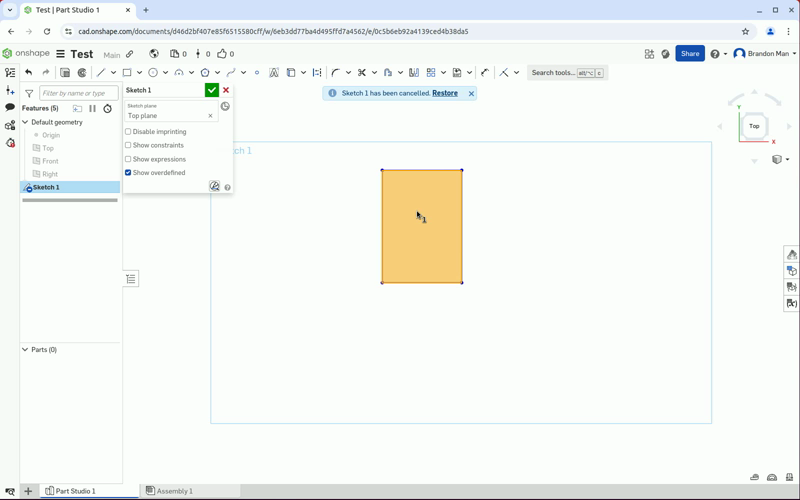
mouse_move(73, 352)
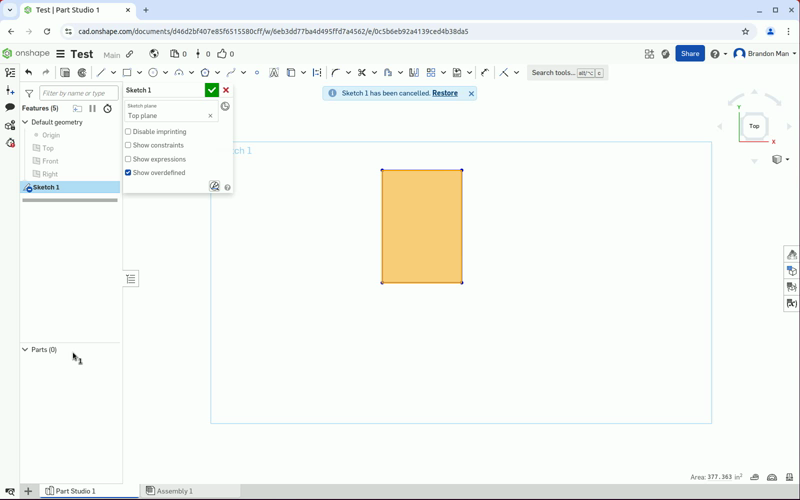
key(shift+y)
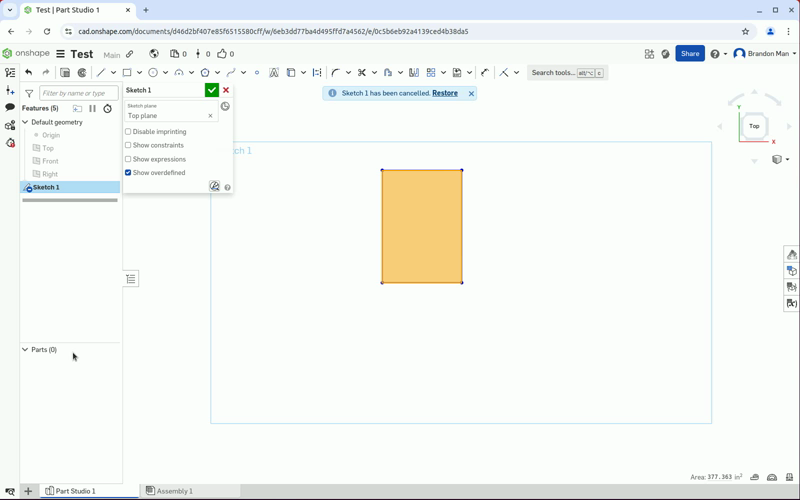
key(shift+e)
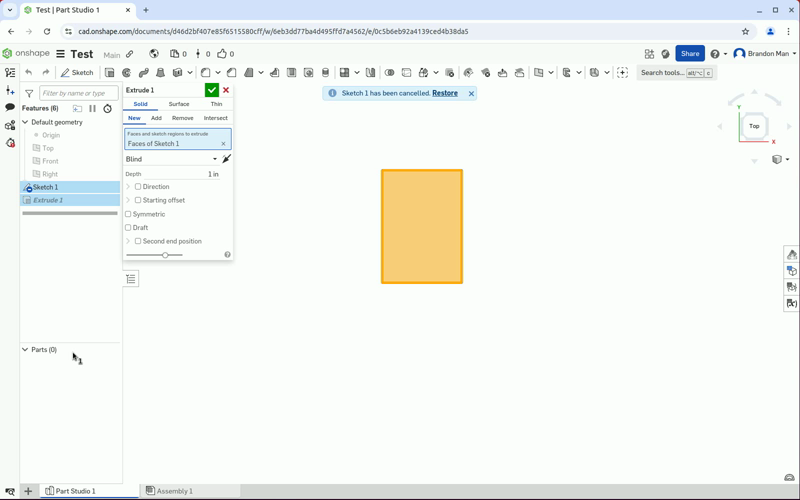
mouse_move(143, 106)
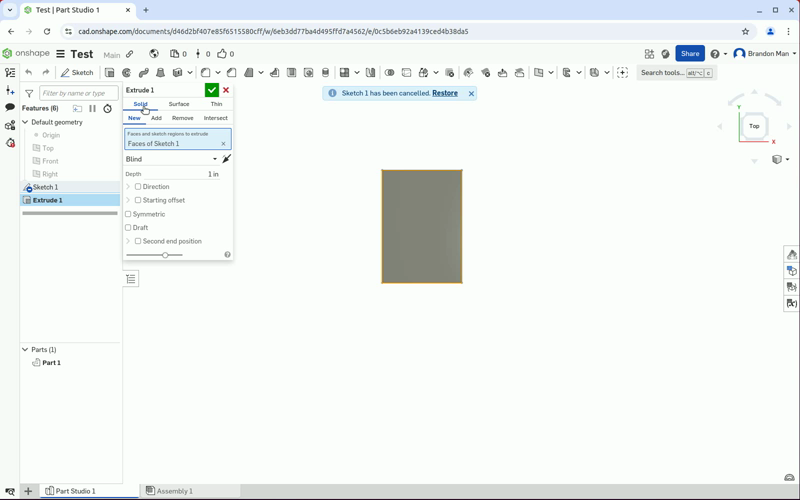
click(143, 106)
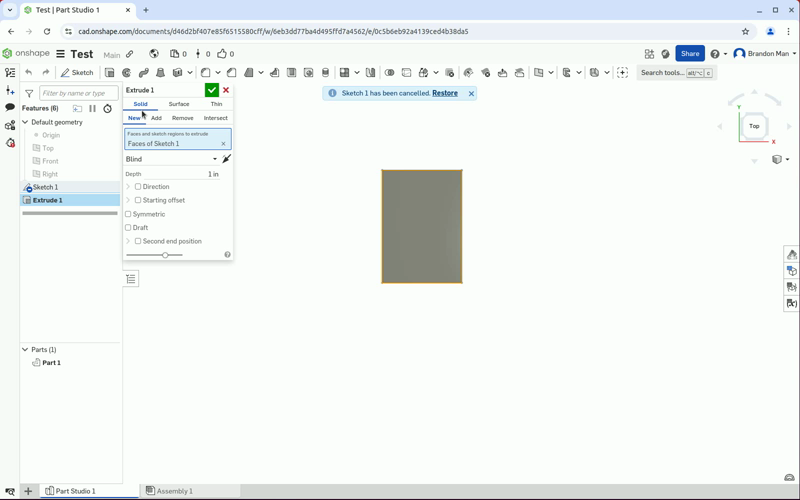
mouse_move(137, 120)
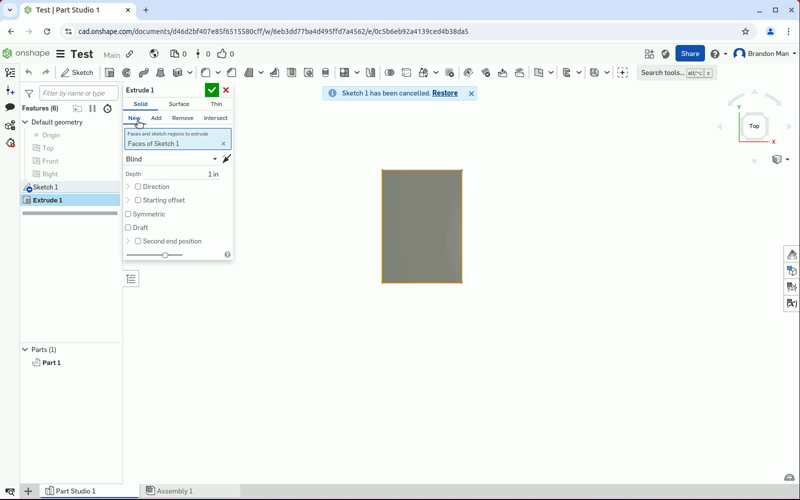
click(137, 120)
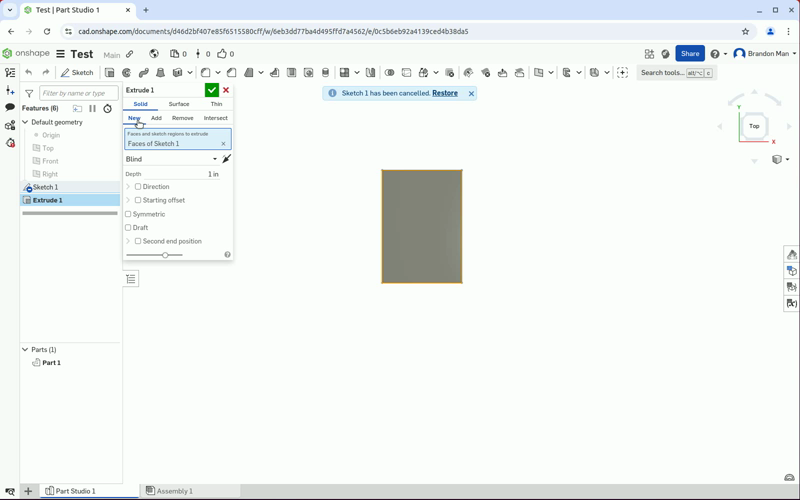
key(tab, 4)
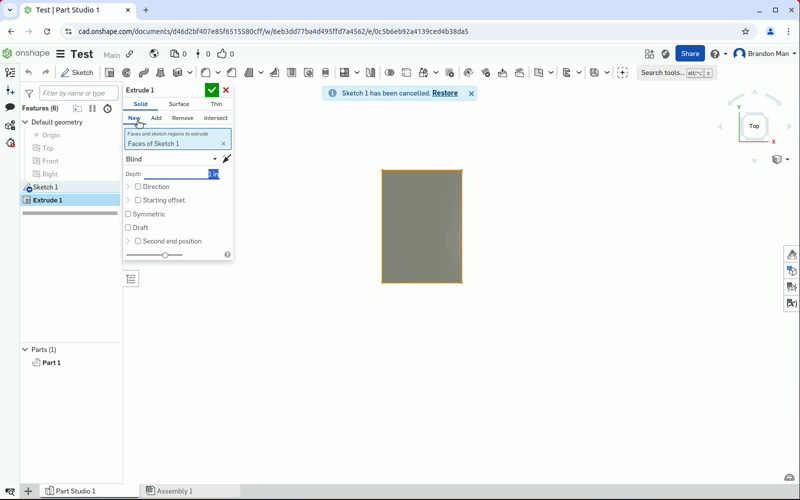
text(15.405)
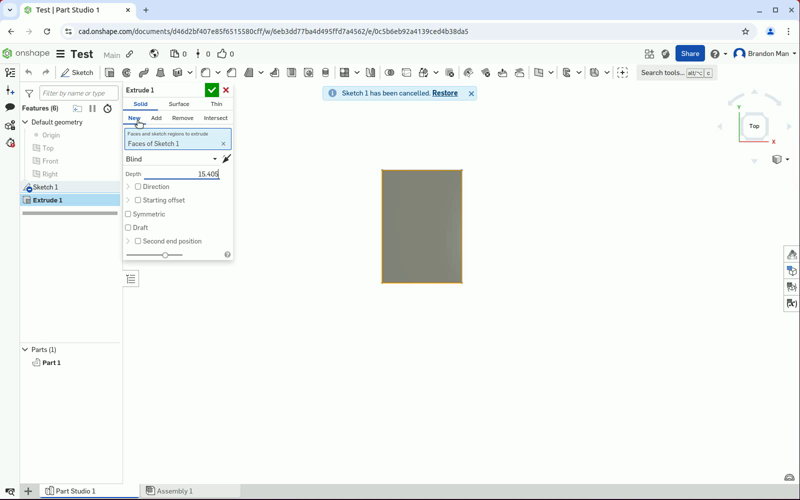
key(enter)
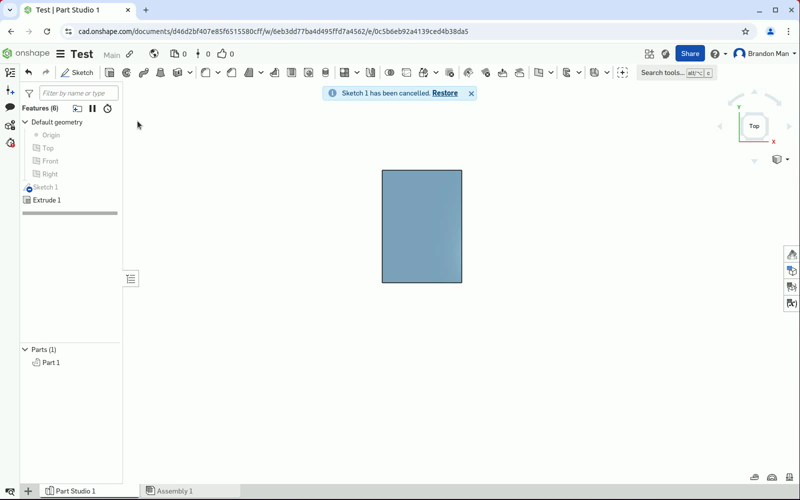
key(shift+h)
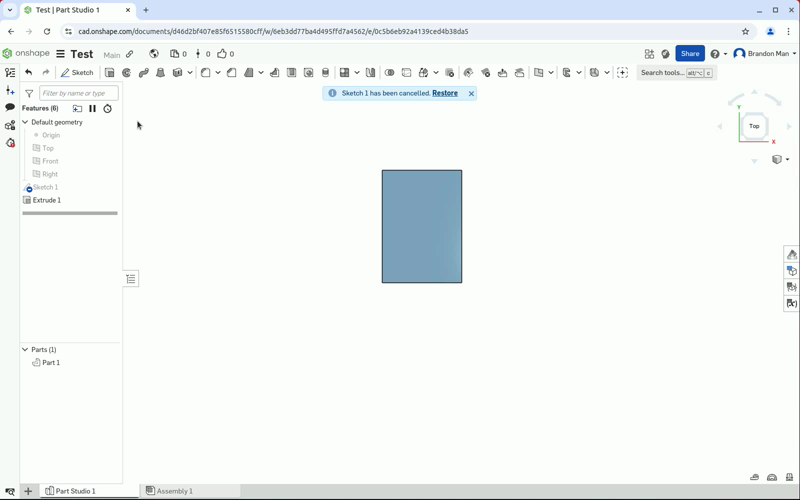
key(shift+h)
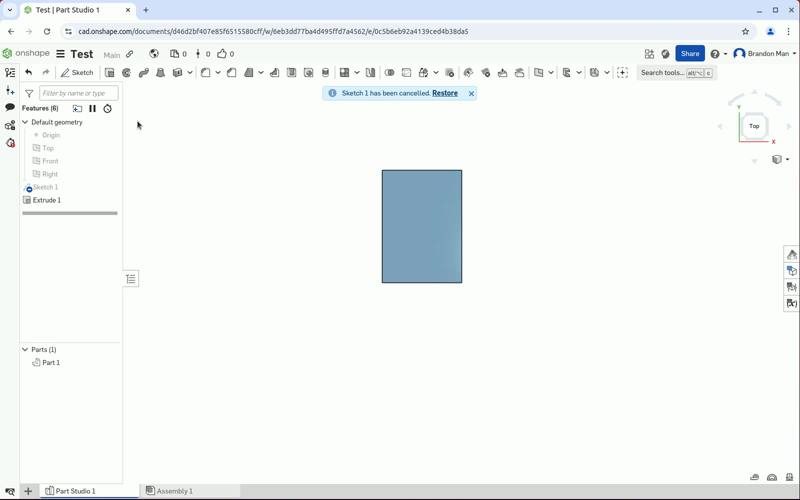
mouse_move(73, 189)
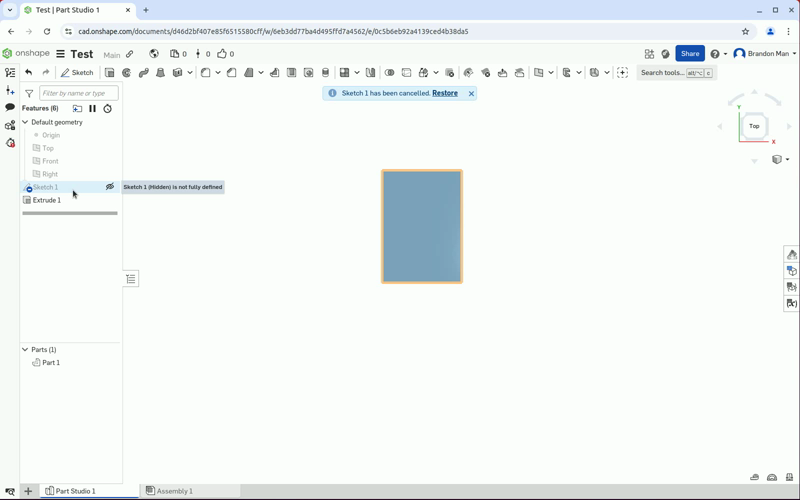
click(73, 189)
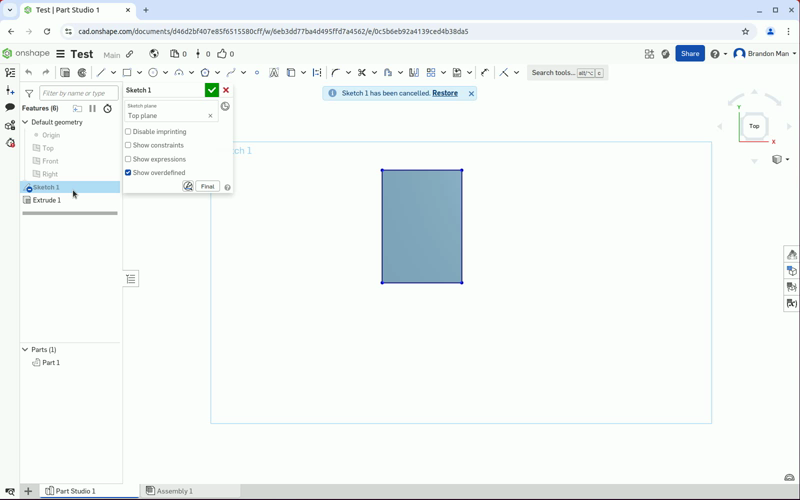
mouse_move(229, 92)
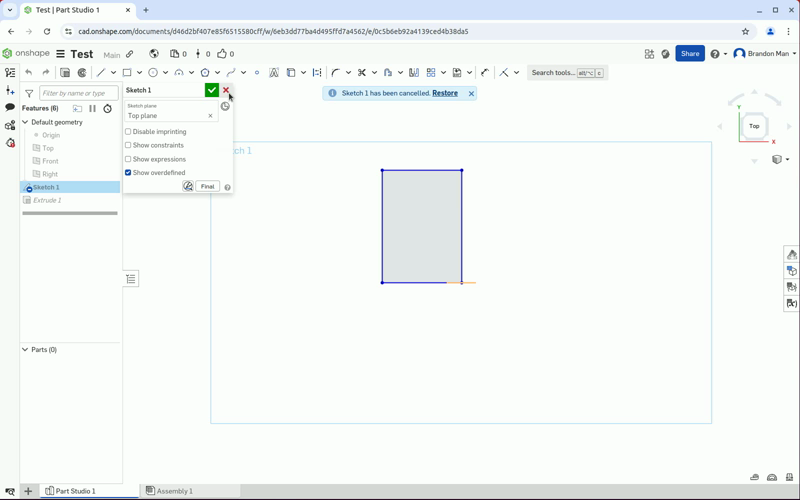
click(229, 92)
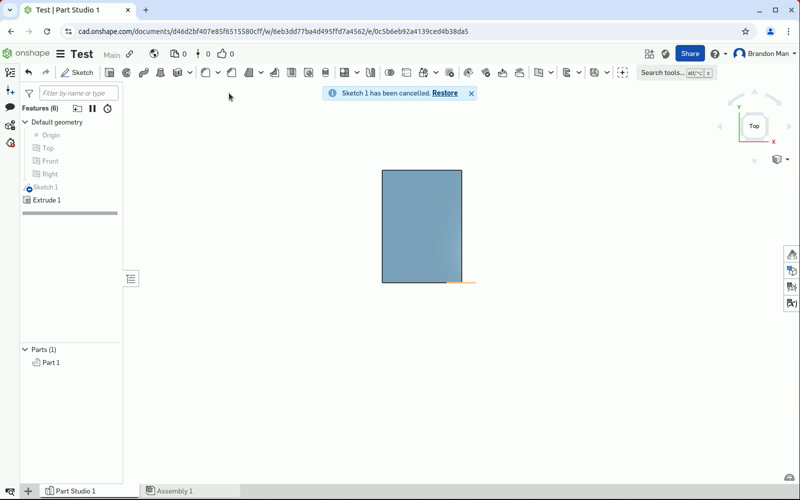
mouse_move(541, 75)
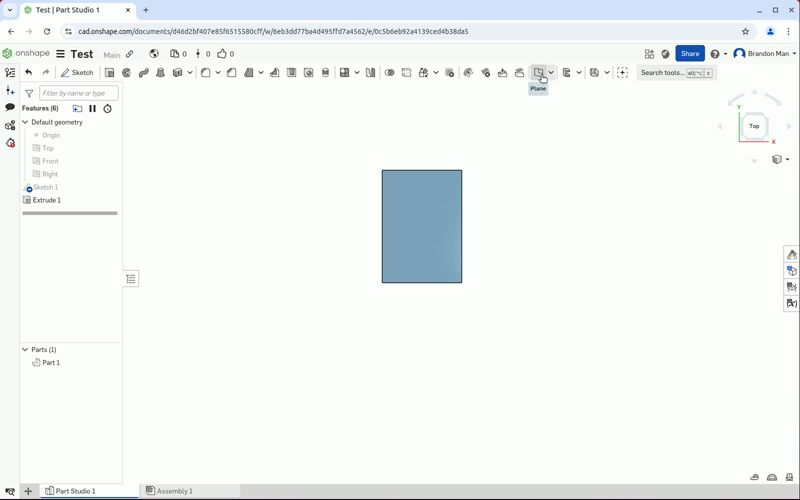
click(541, 75)
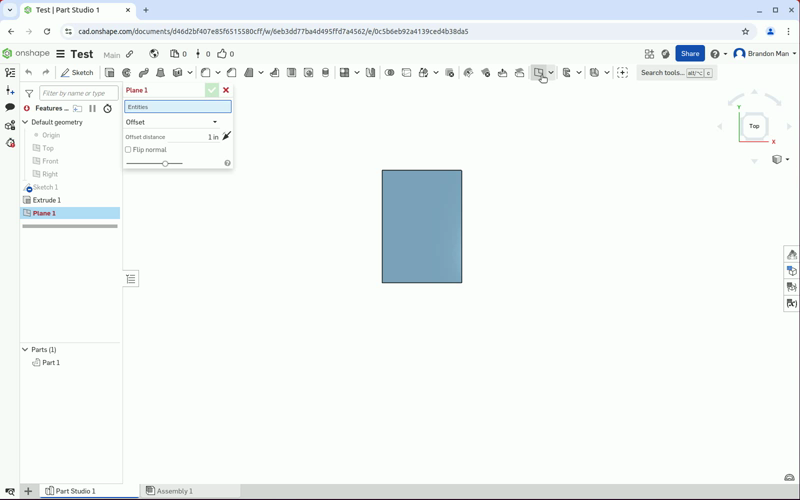
mouse_move(73, 150)
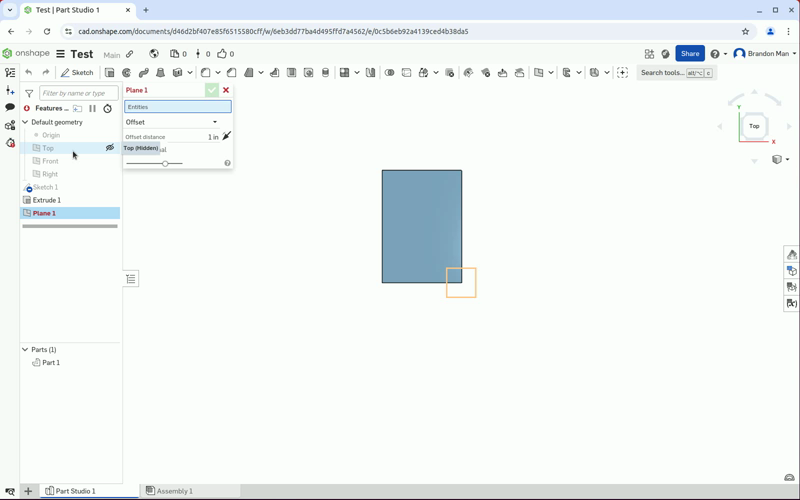
click(73, 150)
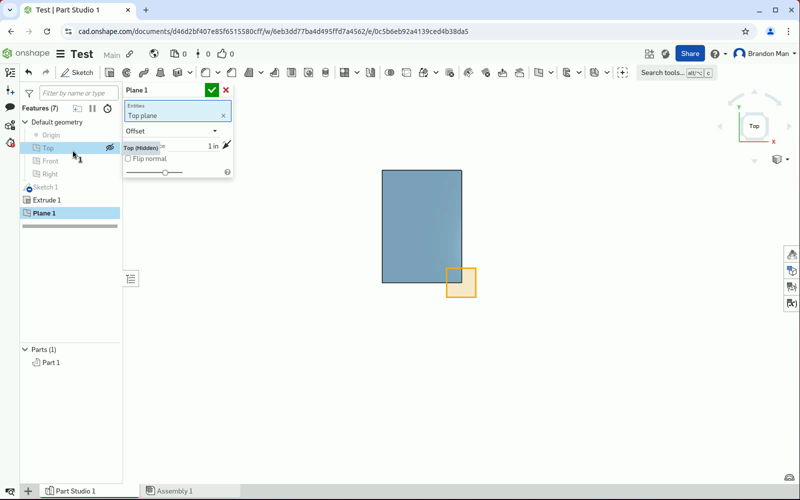
key(tab, 2)
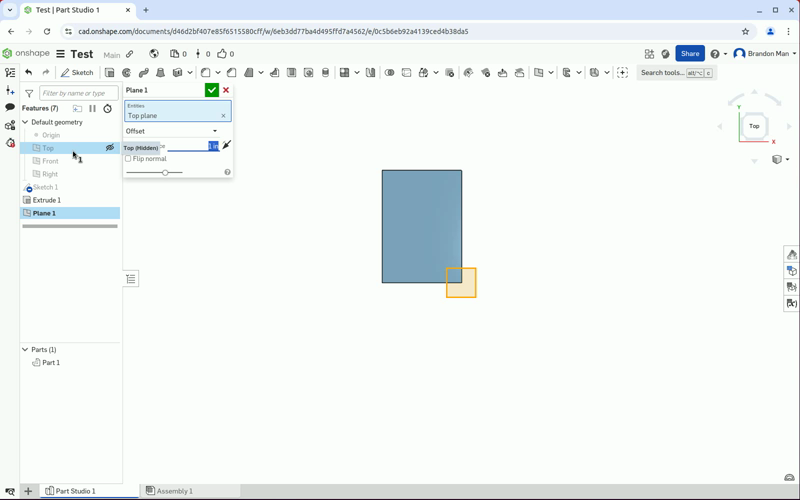
text(15.405)
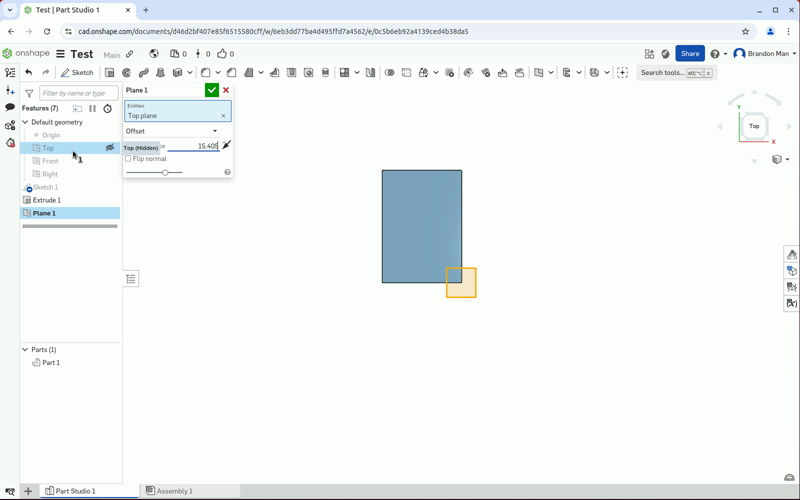
key(enter, 2)
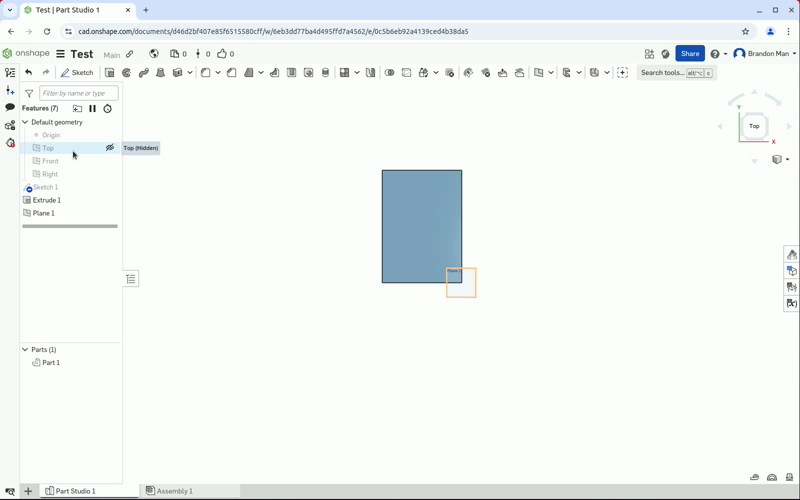
key(shift+s)
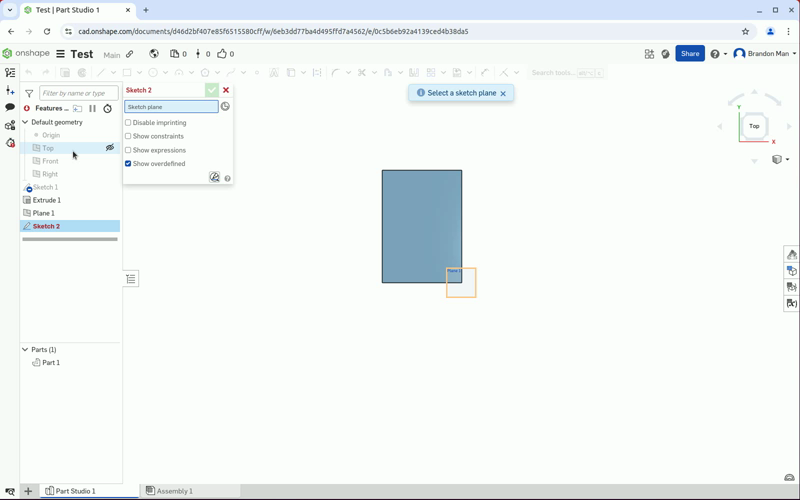
mouse_move(73, 215)
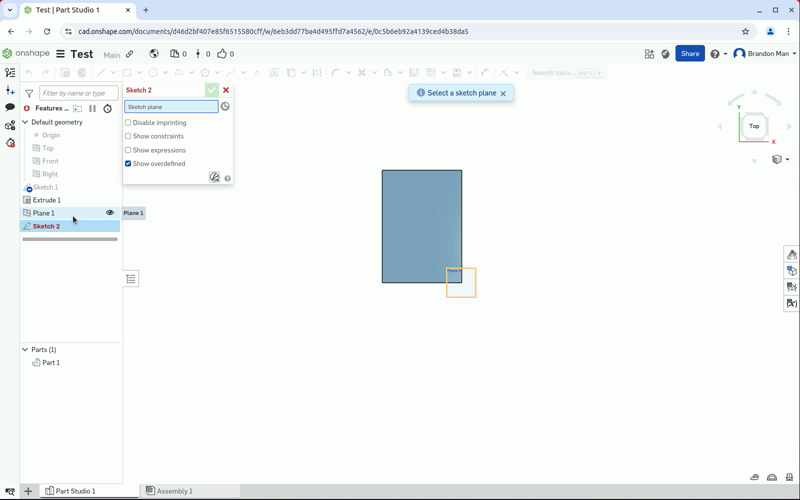
click(73, 215)
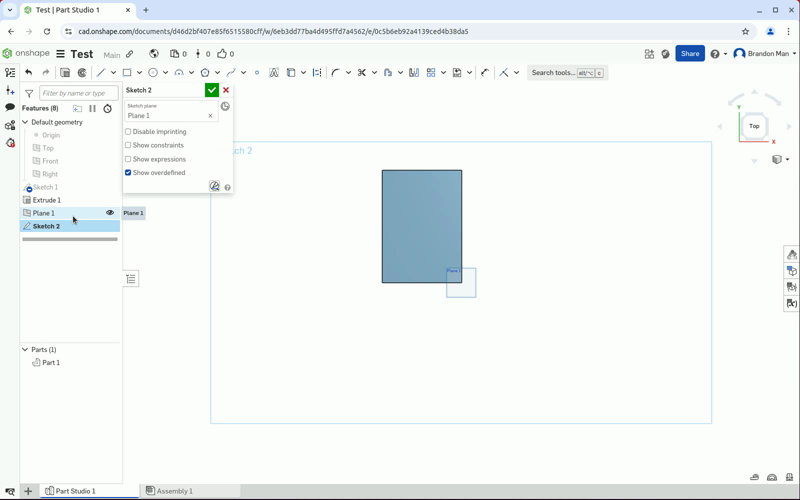
mouse_move(73, 352)
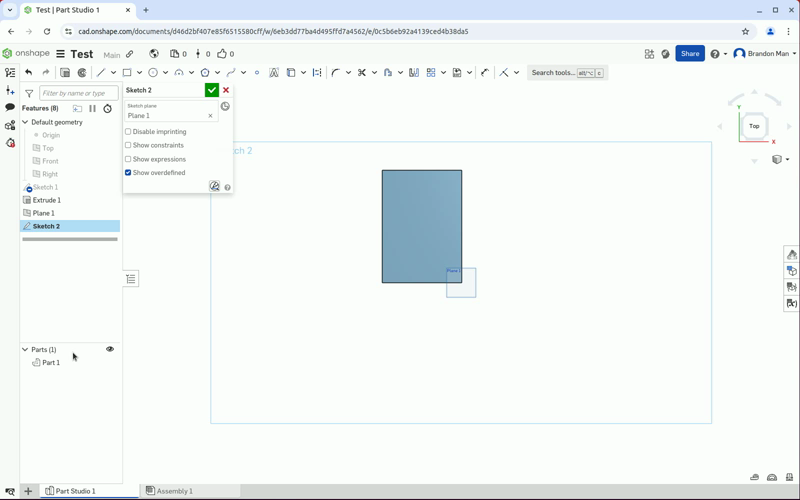
key(y)
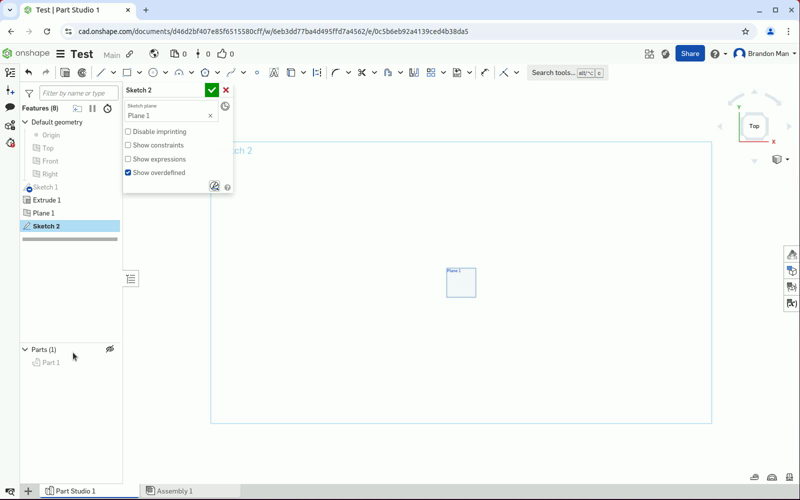
key(l)
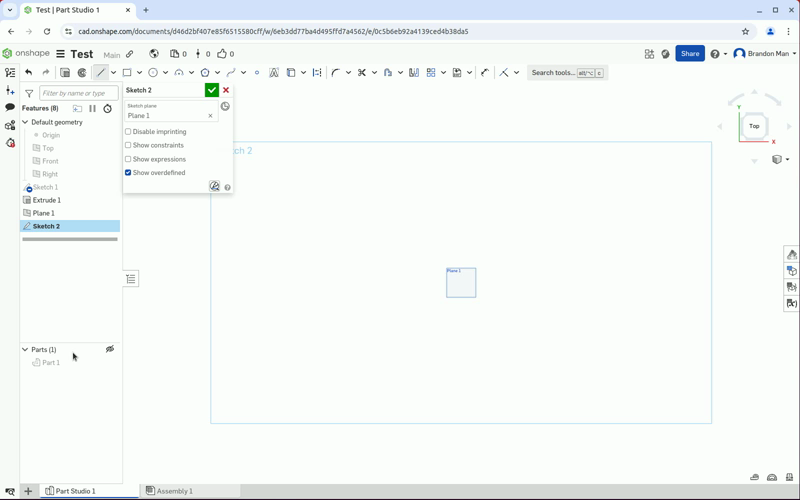
key_down(shift)
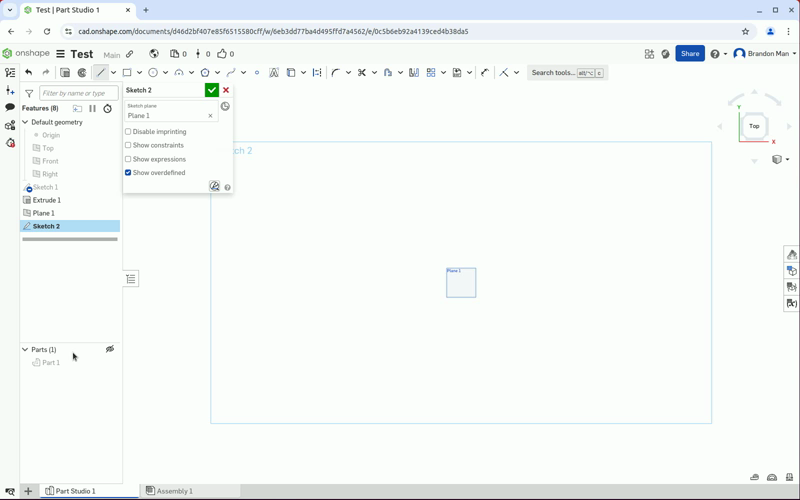
mouse_move(385, 276)
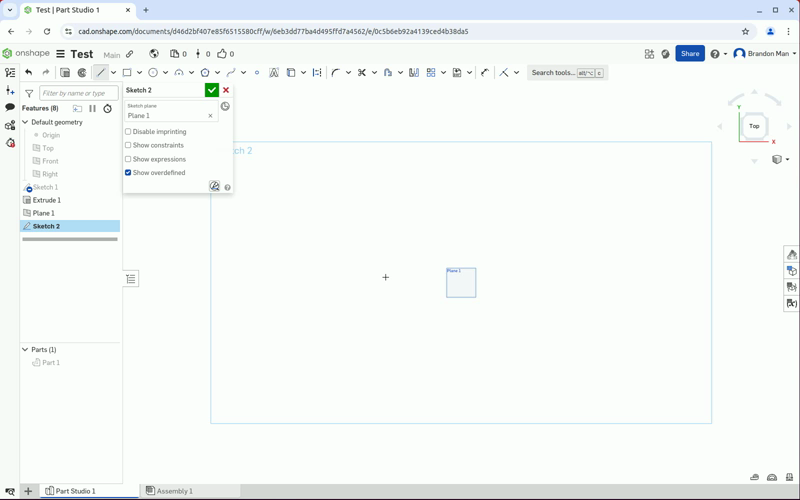
click(385, 276)
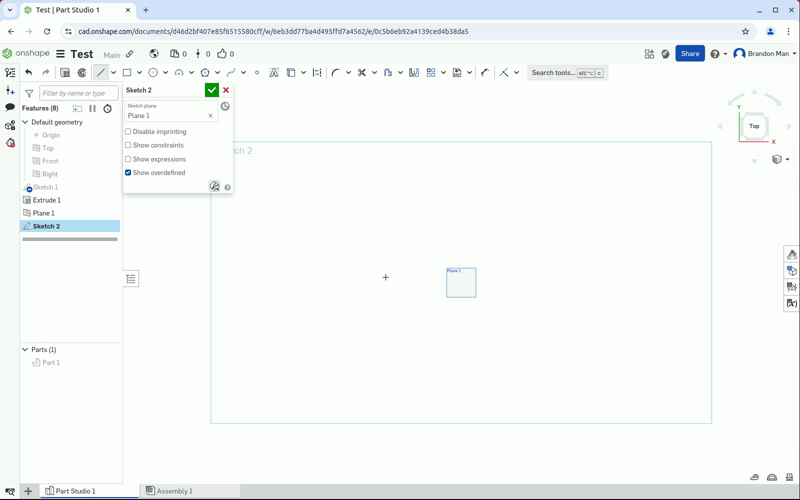
key_up(shift)
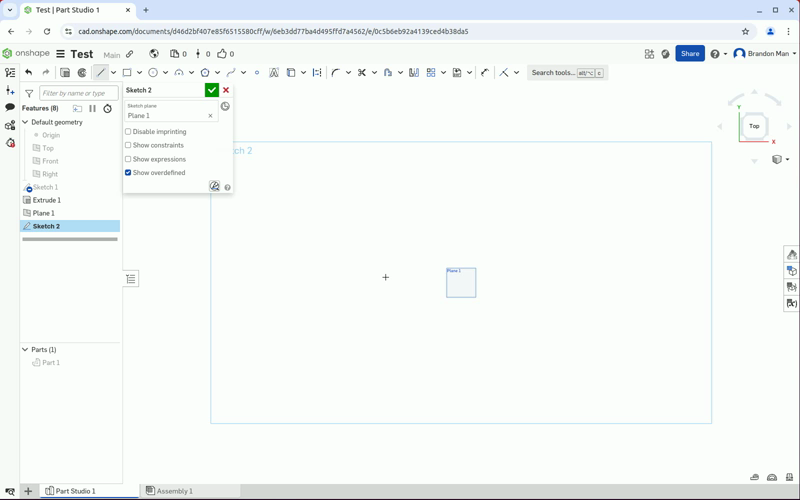
key_down(shift)
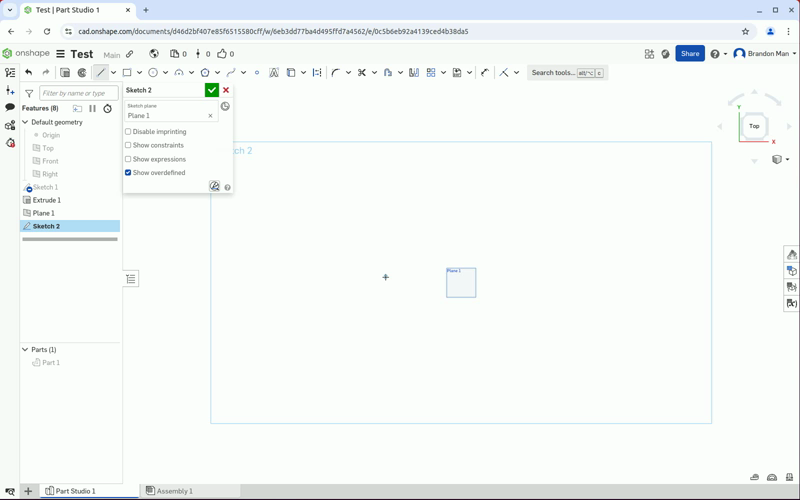
mouse_move(456, 276)
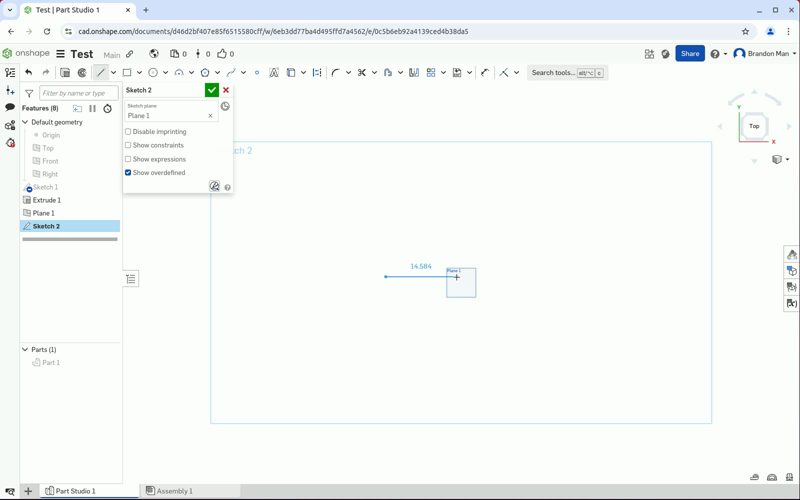
click(456, 276)
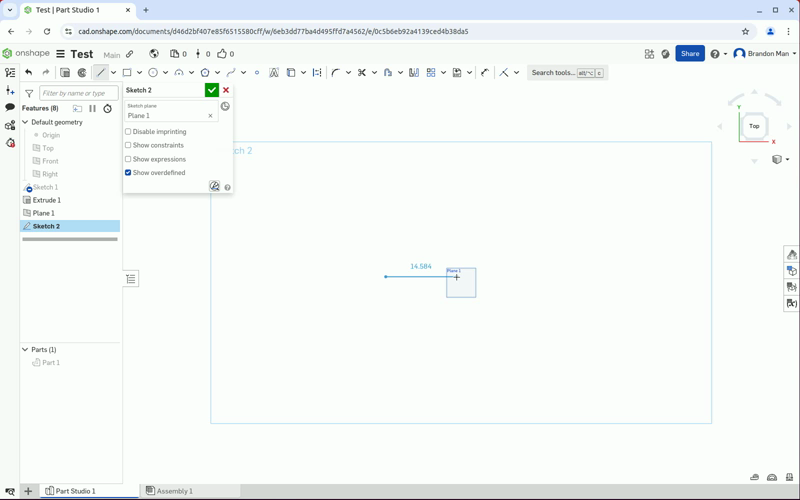
key_up(shift)
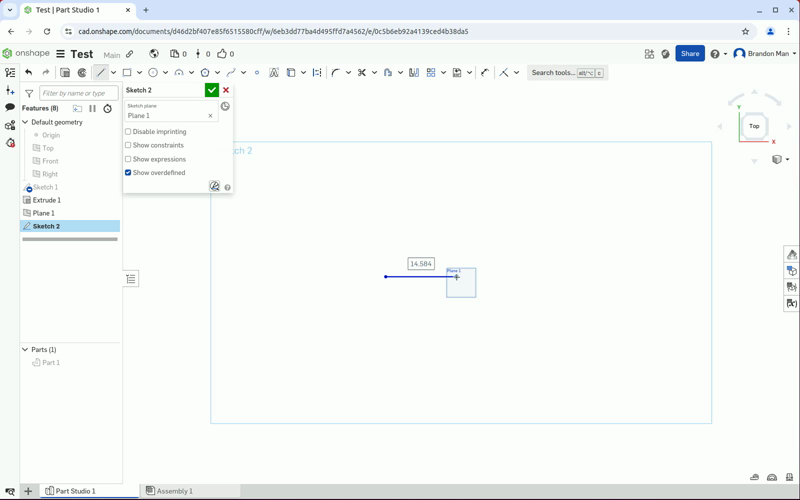
key_down(shift)
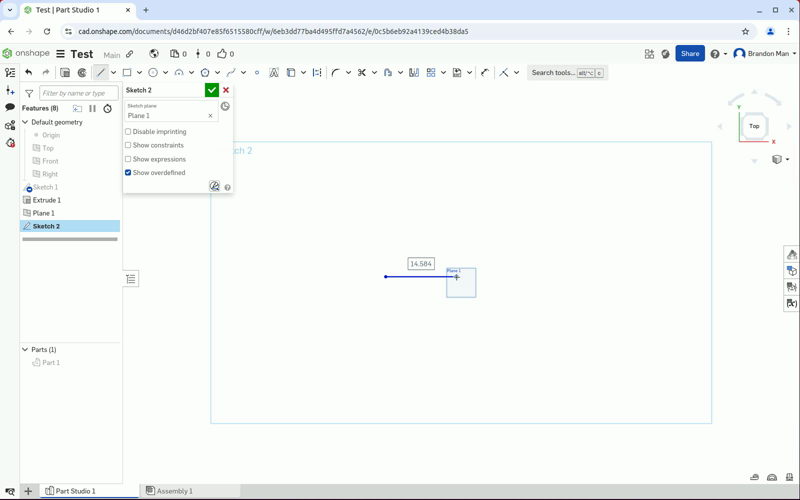
mouse_move(456, 174)
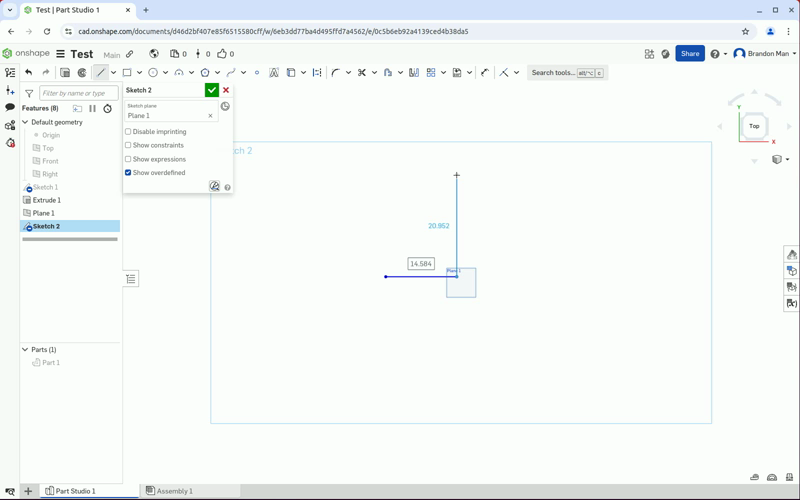
click(456, 174)
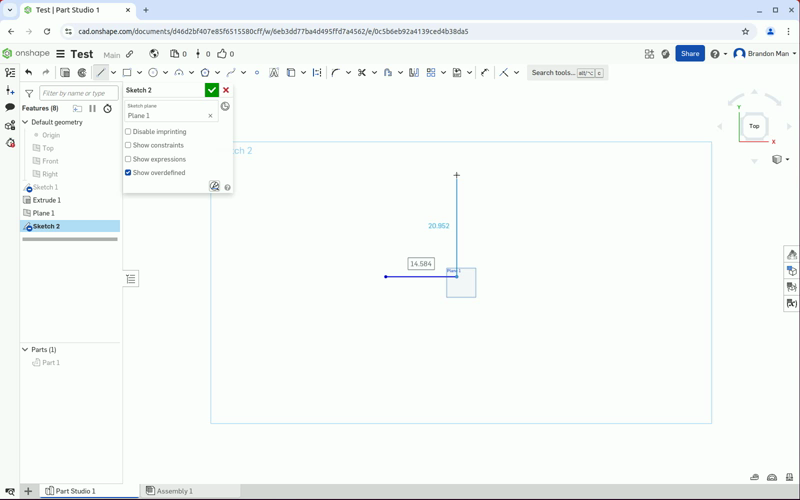
key_up(shift)
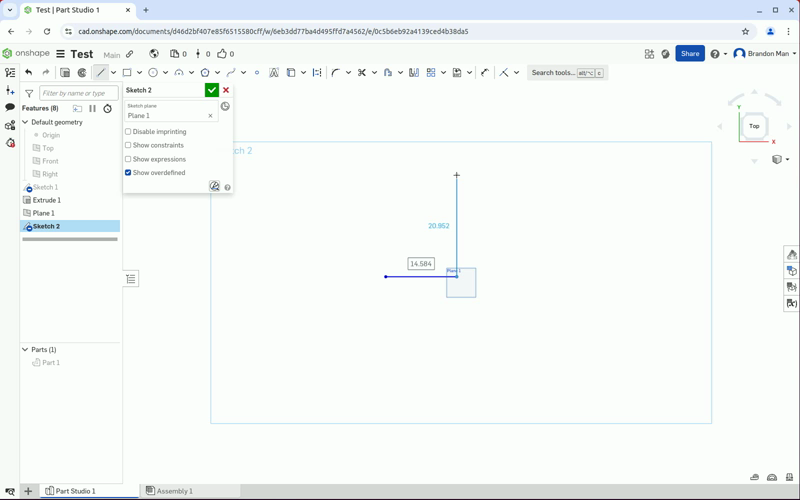
key_down(shift)
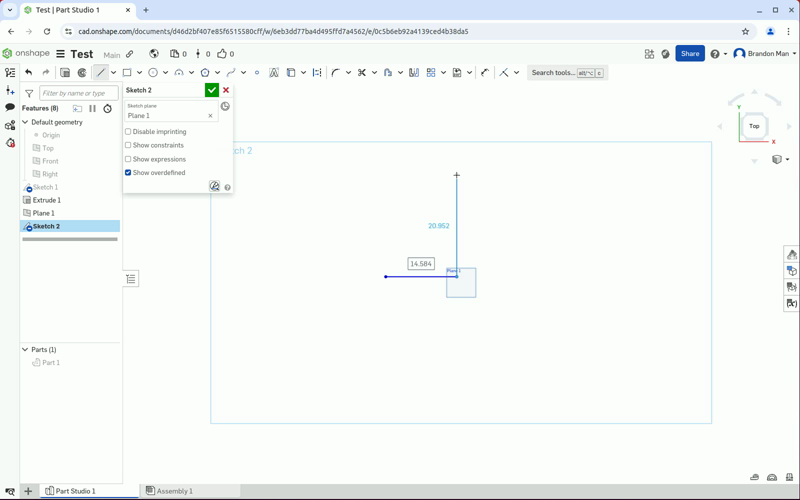
mouse_move(385, 174)
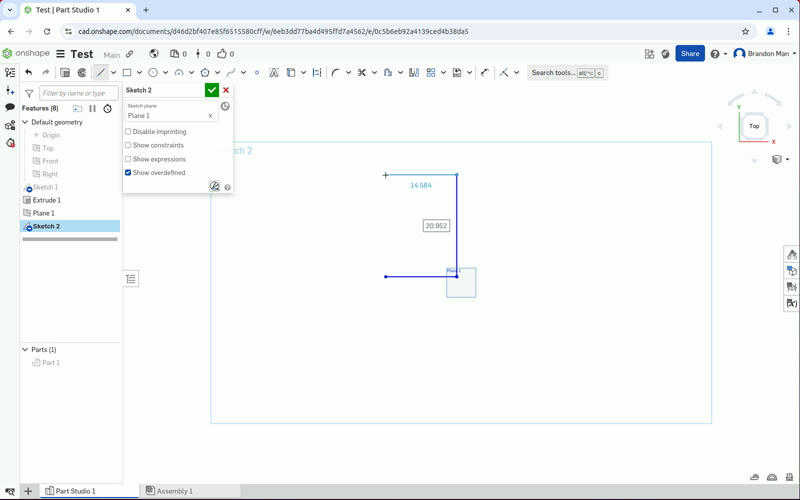
click(385, 174)
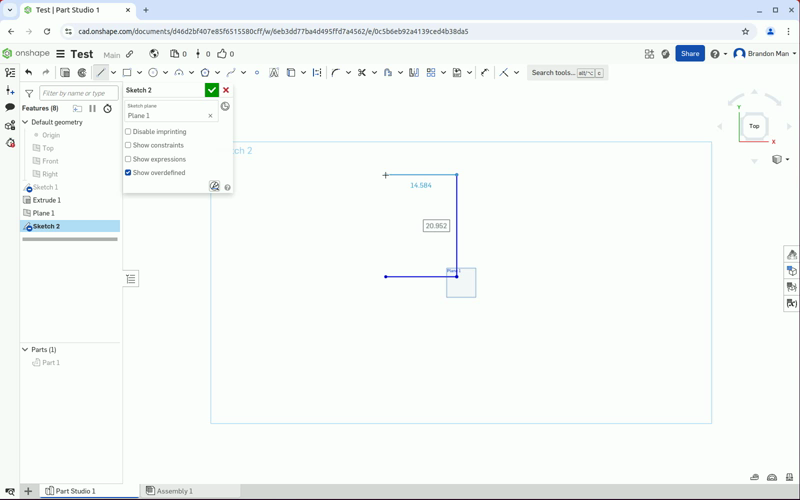
key_up(shift)
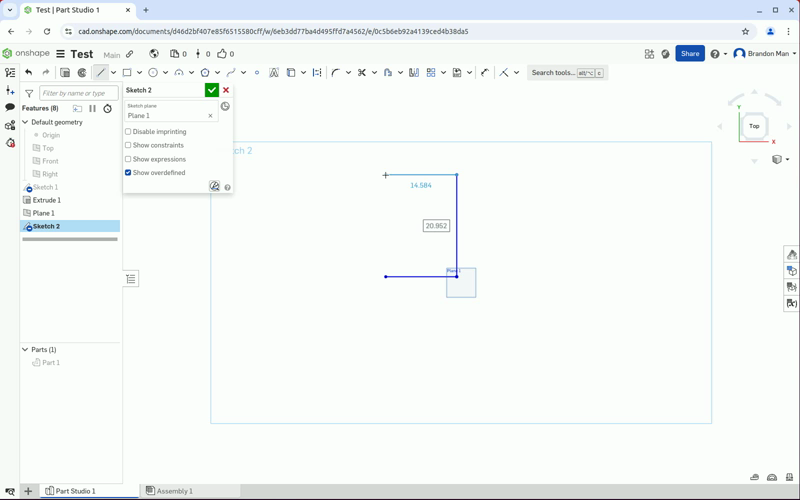
key_down(shift)
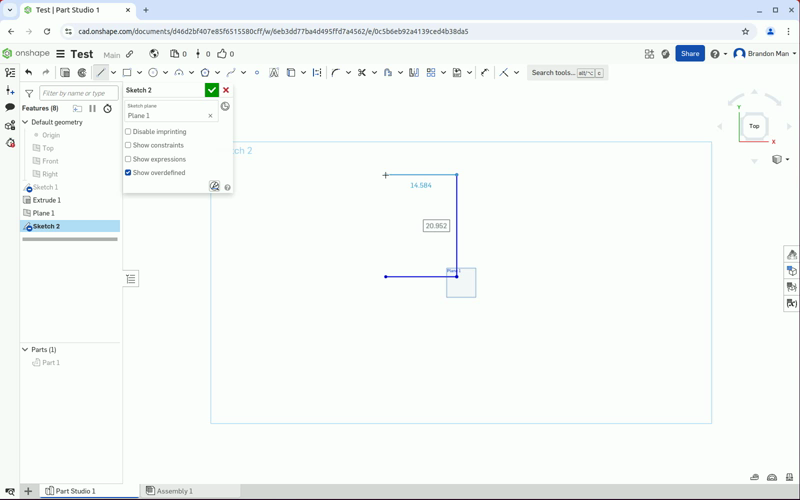
mouse_move(385, 276)
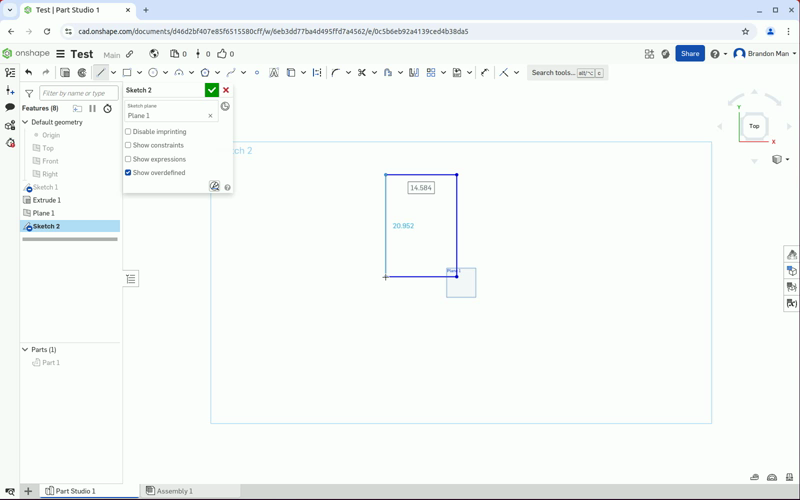
key_up(shift)
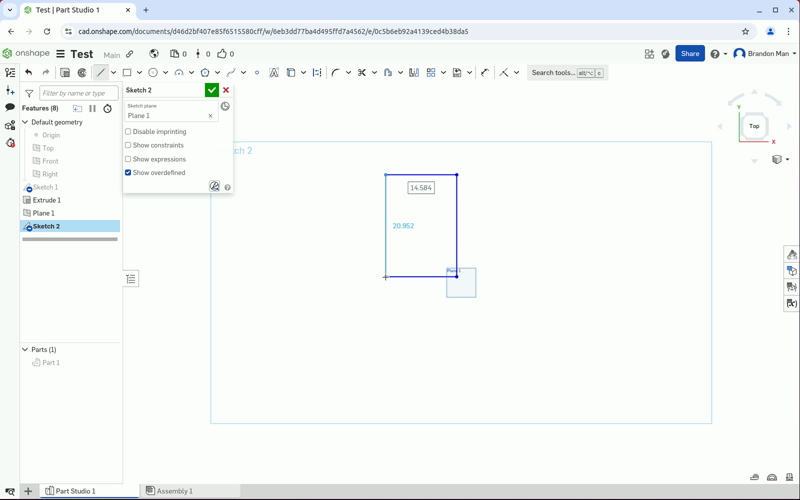
click(385, 276)
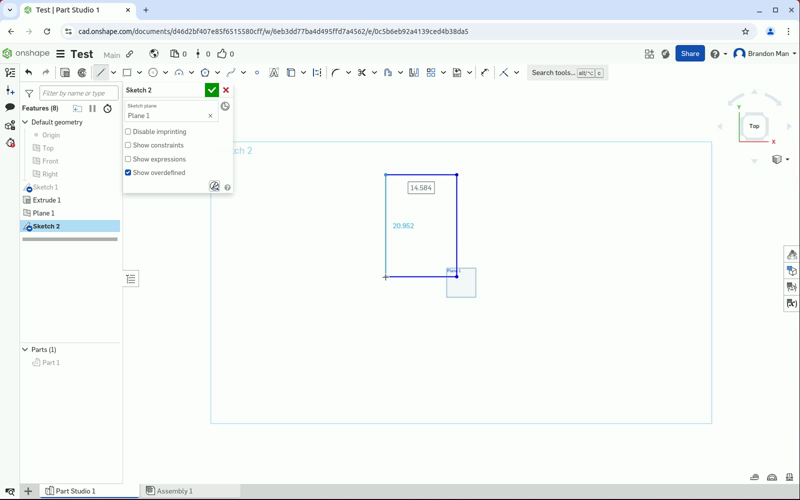
key(esc)
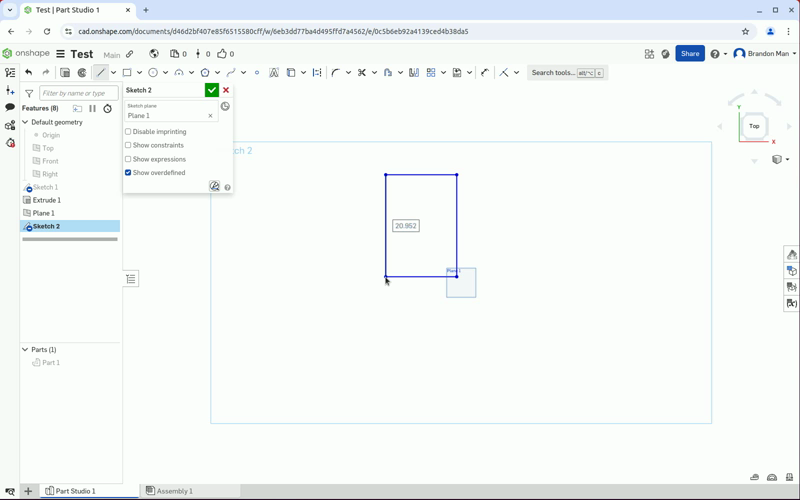
mouse_move(411, 223)
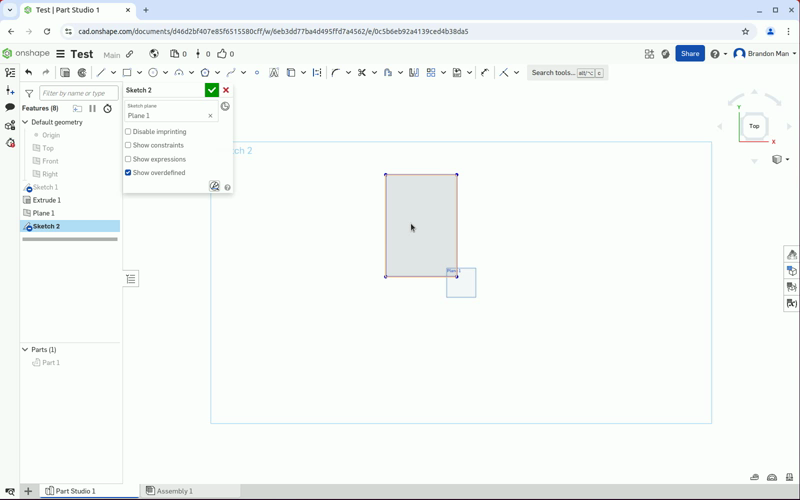
click(411, 223)
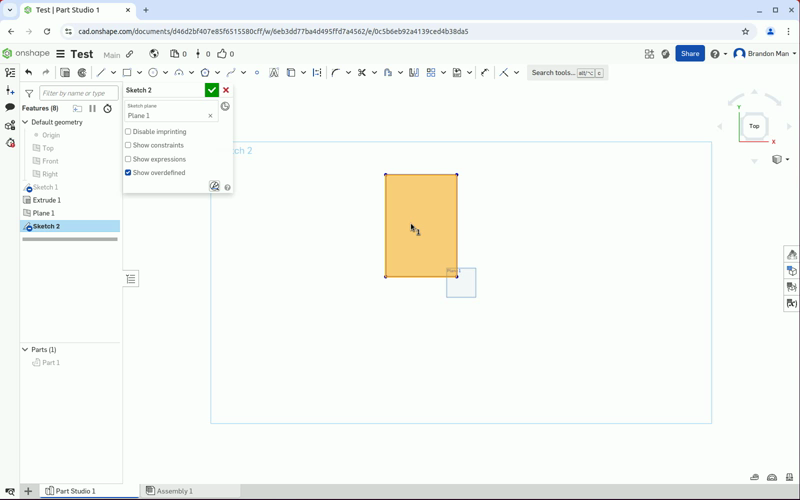
mouse_move(73, 352)
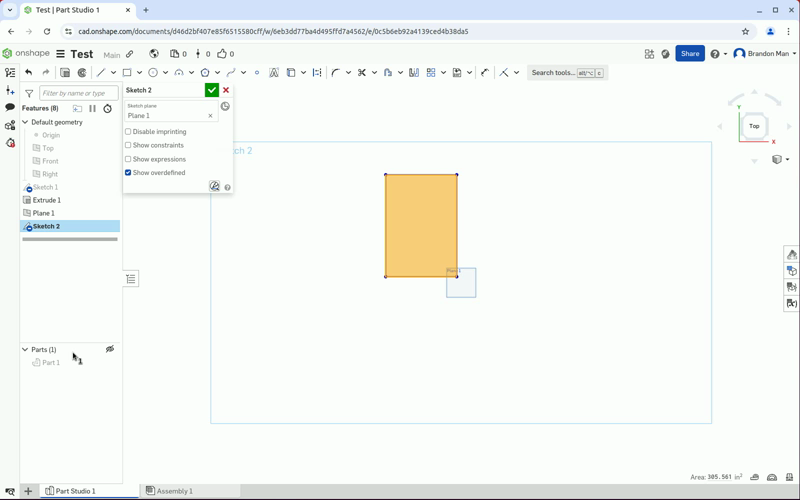
key(shift+y)
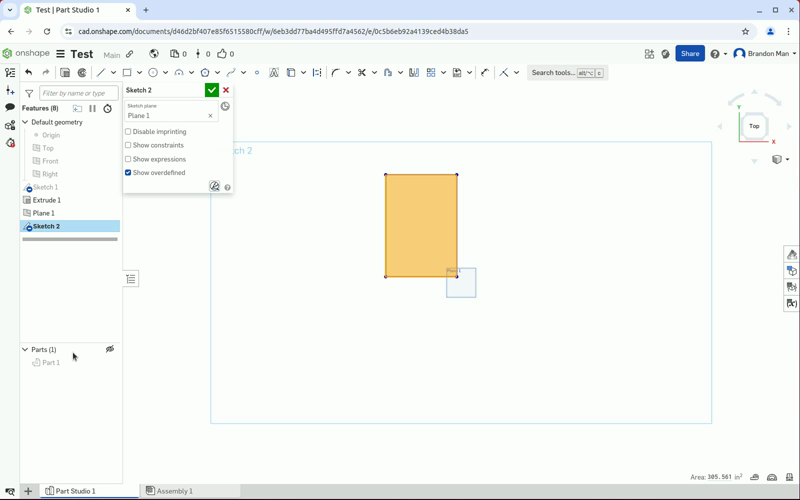
key(shift+e)
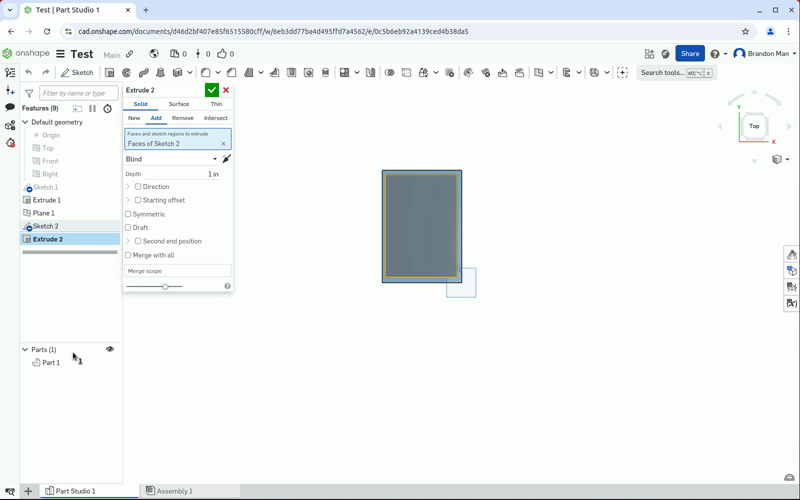
mouse_move(143, 106)
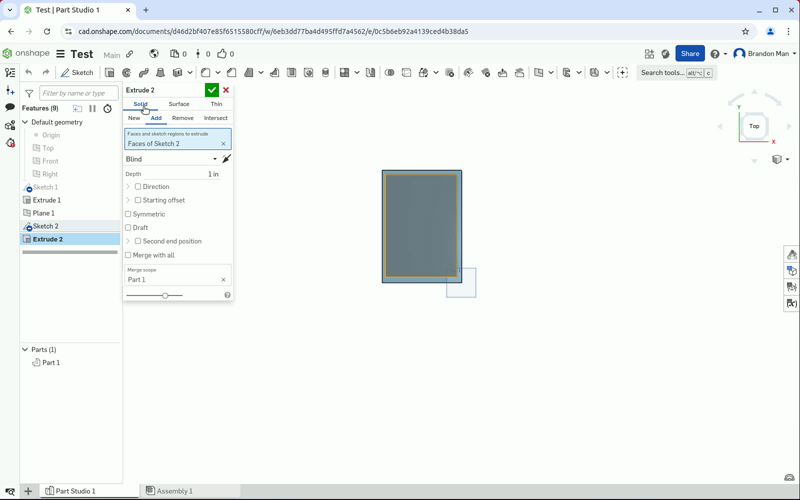
click(143, 106)
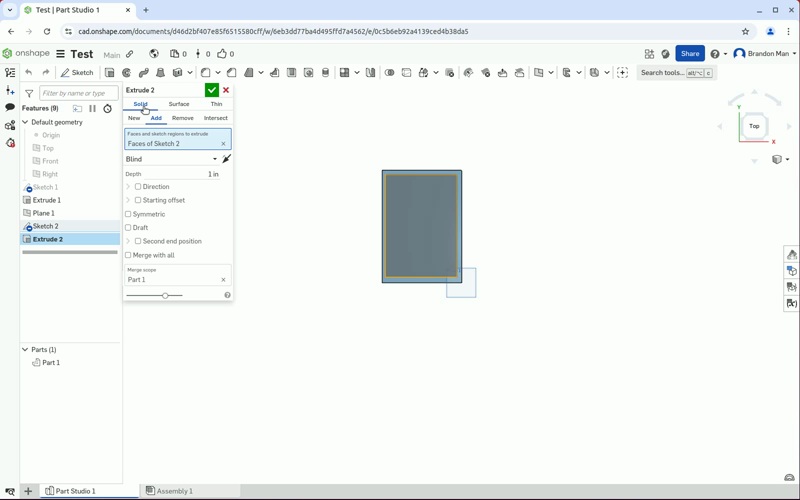
mouse_move(186, 120)
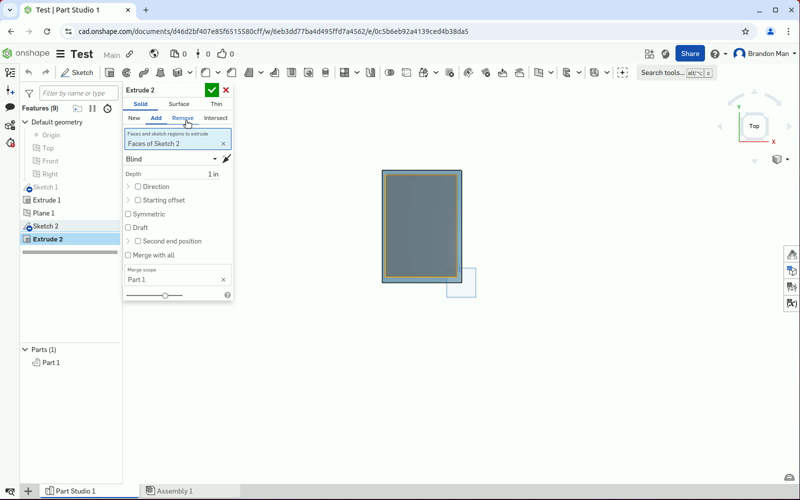
click(186, 120)
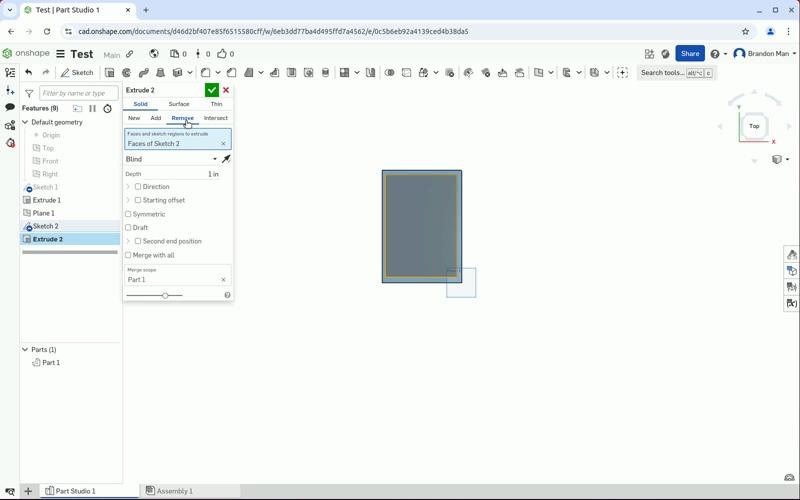
key(tab, 4)
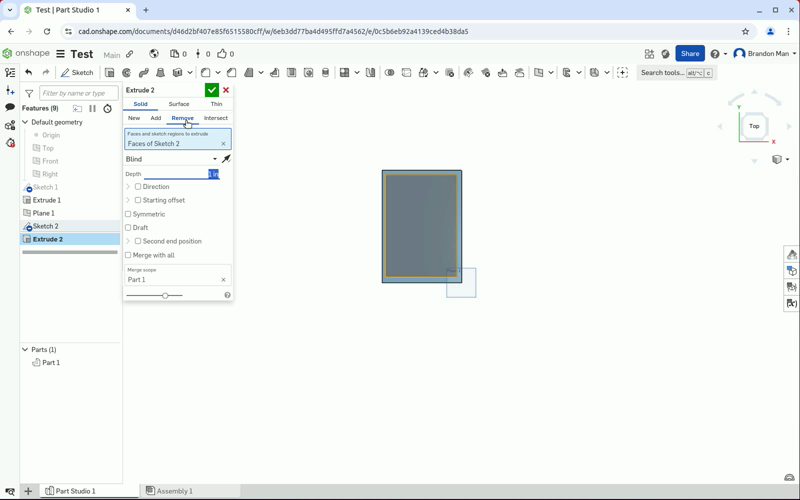
text(21.423)
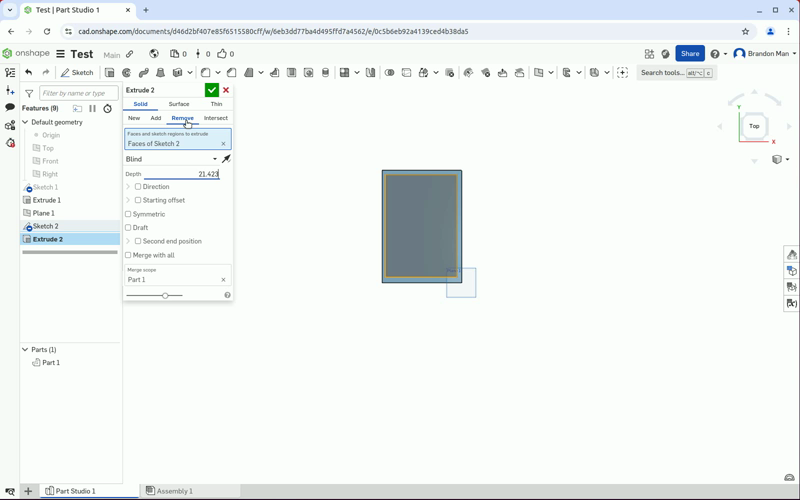
key(tab, 6)
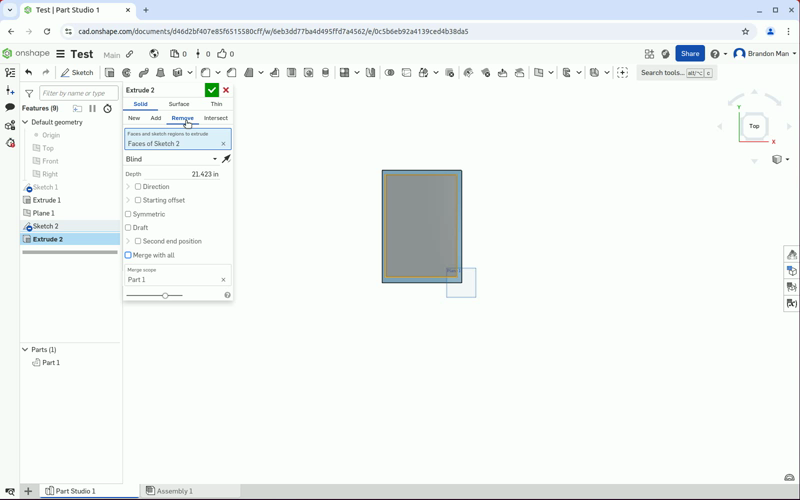
key(space)
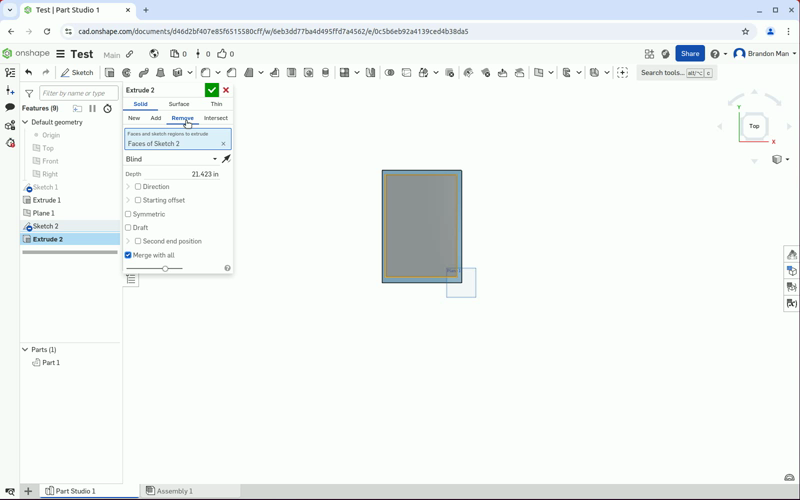
key(enter)
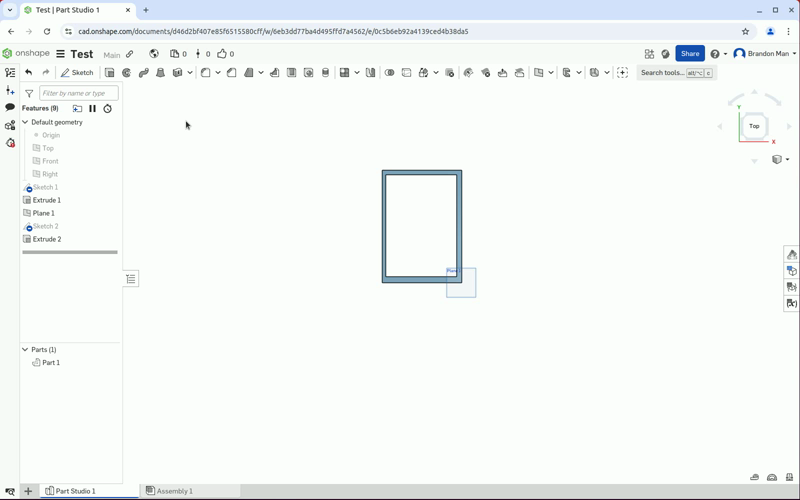
key(shift+h)
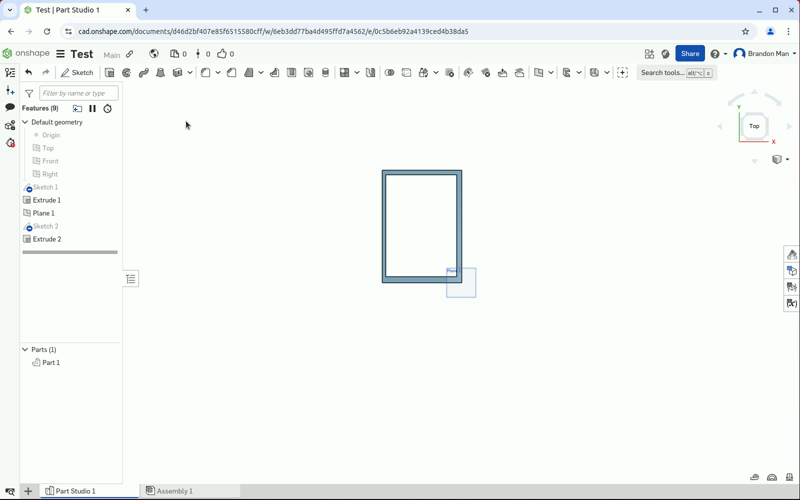
key(shift+h)
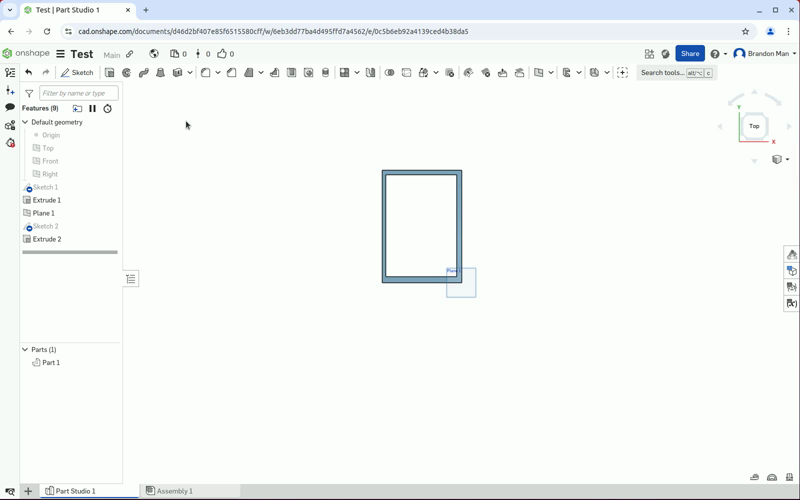
mouse_move(73, 189)
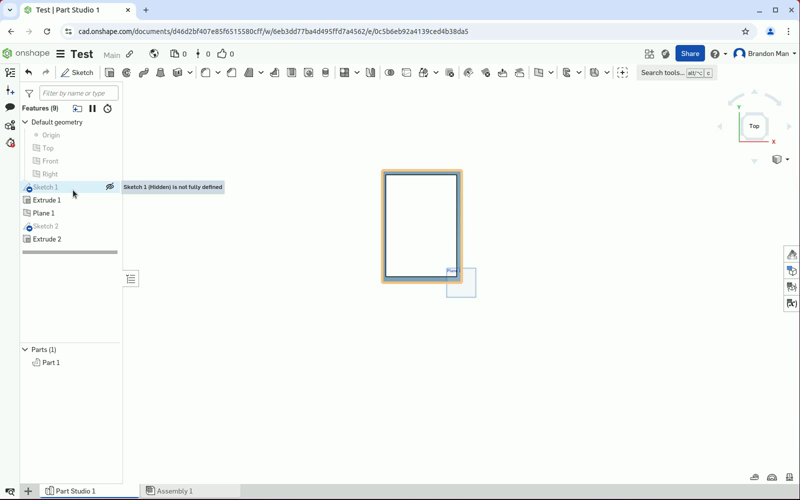
click(73, 189)
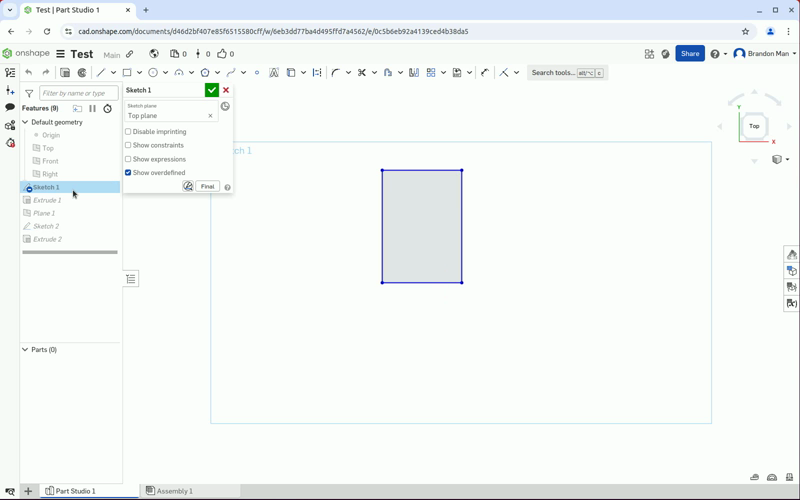
mouse_move(229, 92)
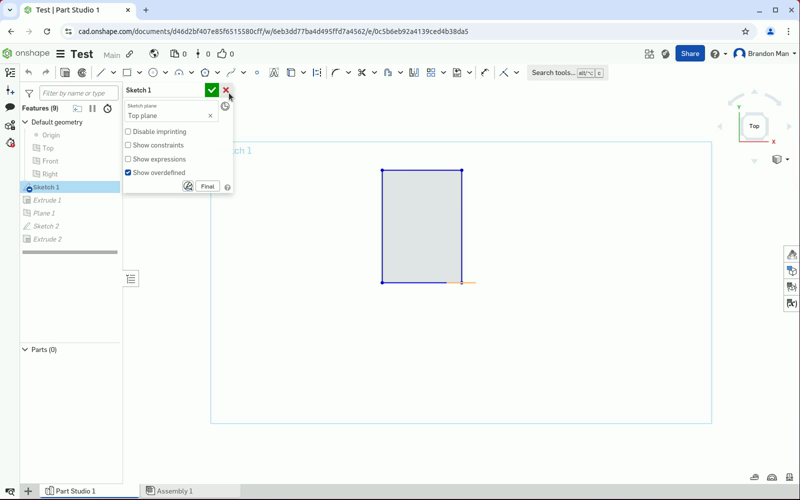
click(229, 92)
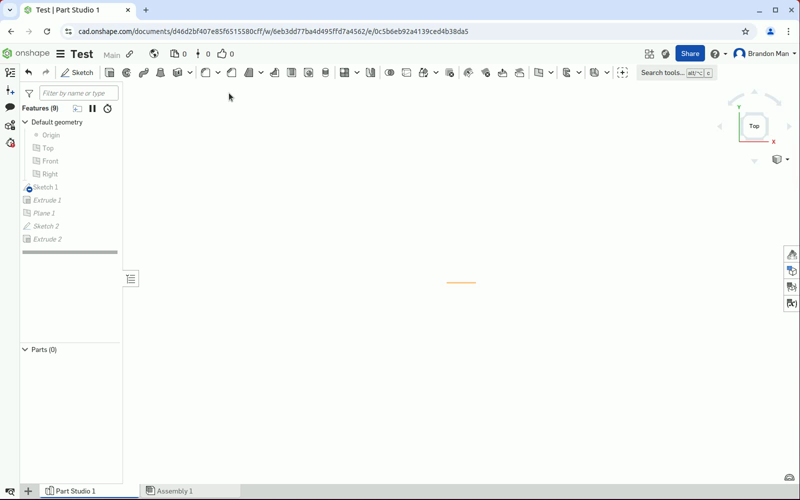
mouse_move(73, 352)
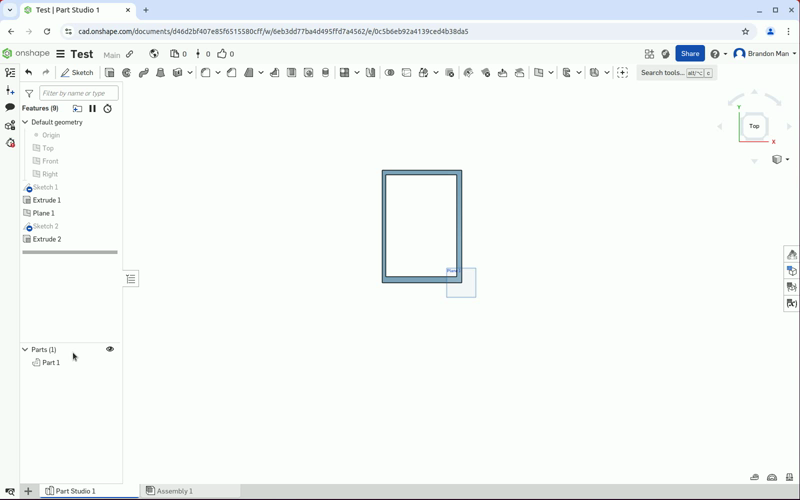
key(y)
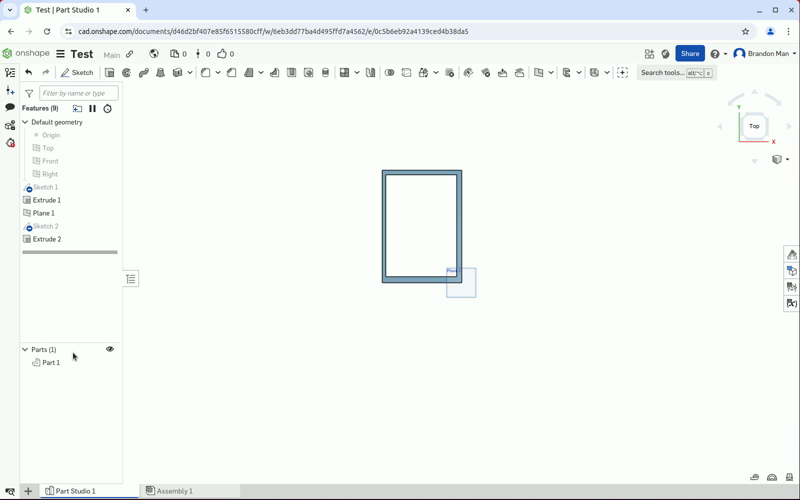
key(shift+p)
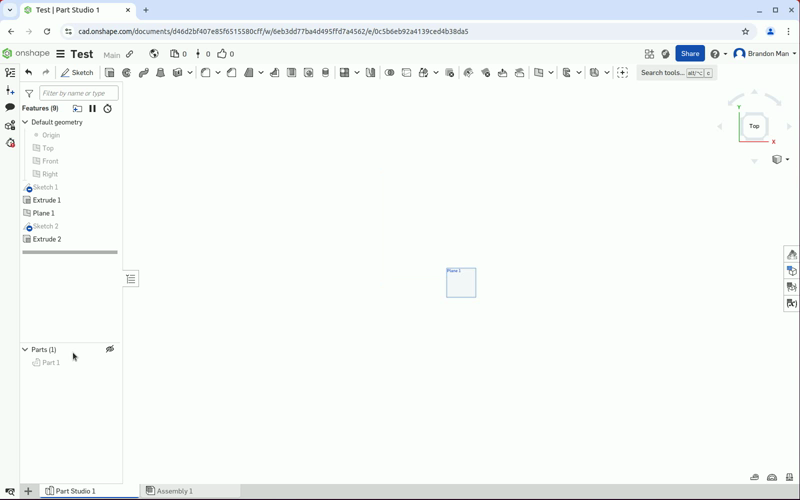
key(space)
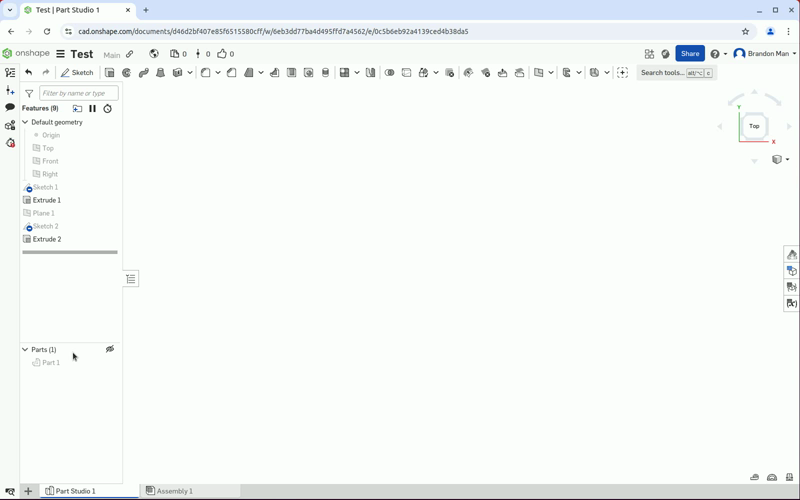
key_down(shift)
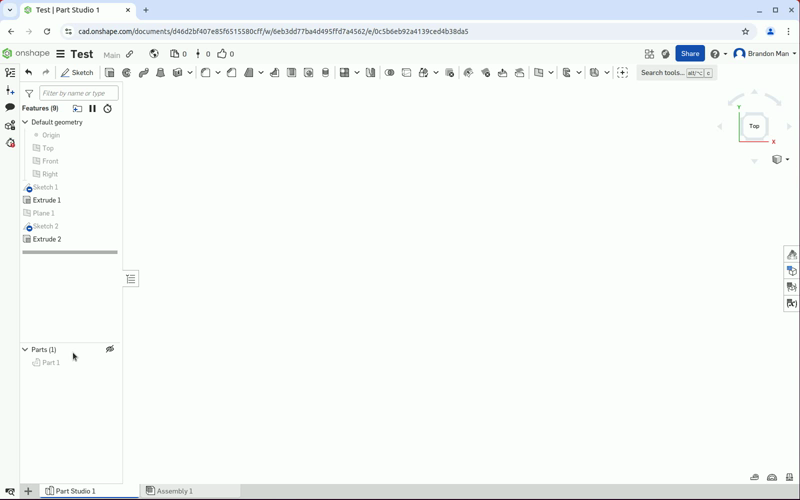
key(up)
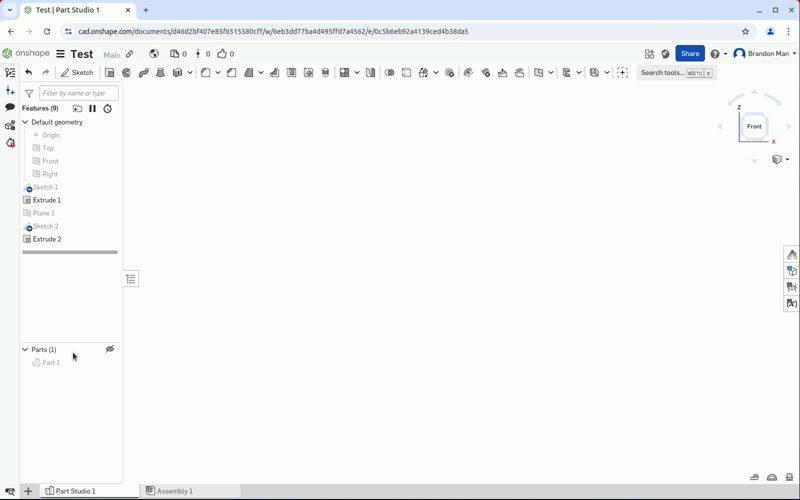
key_up(shift)
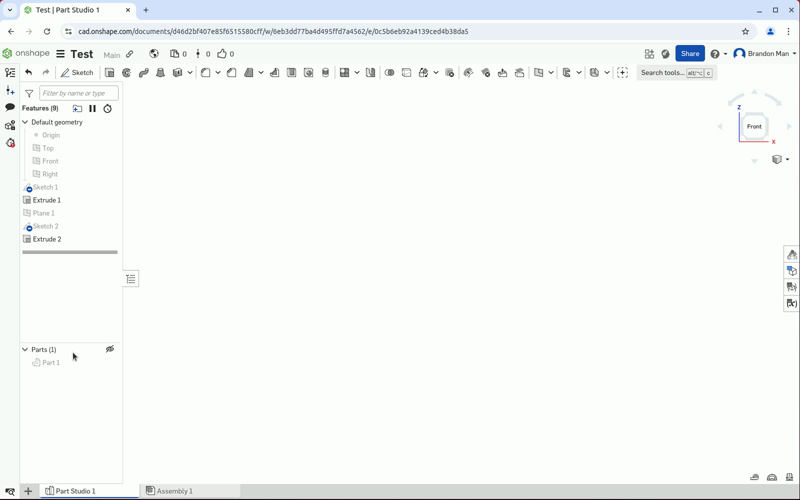
key(space)
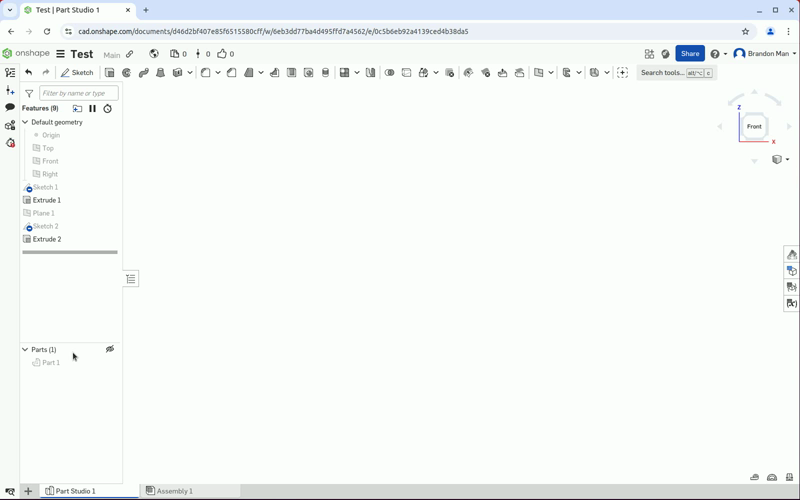
key_down(shift)
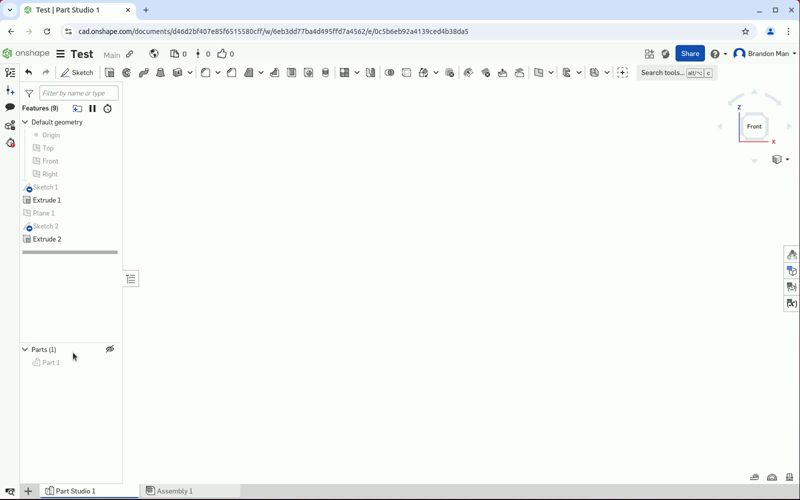
key(left)
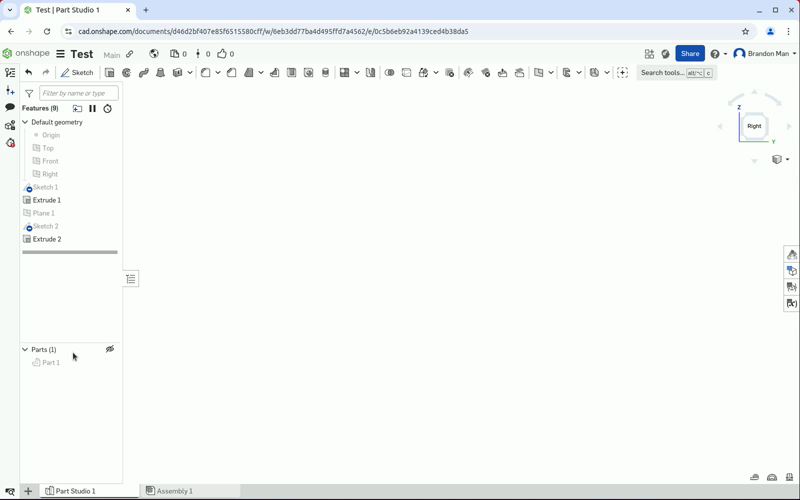
key_up(shift)
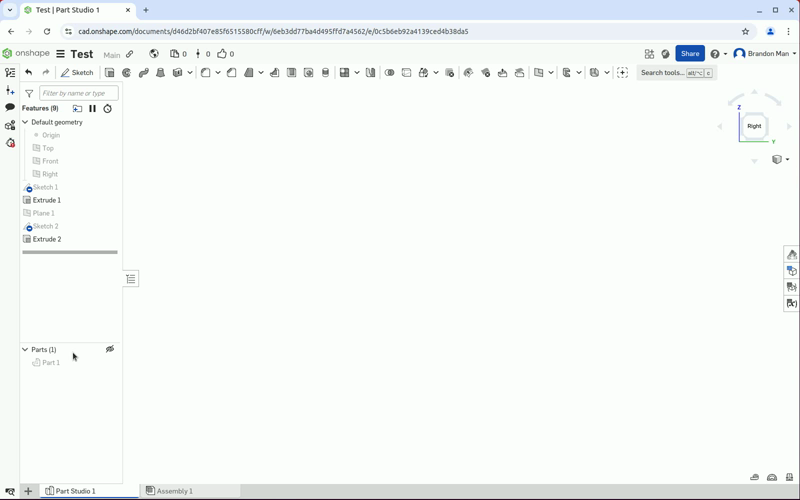
mouse_move(73, 352)
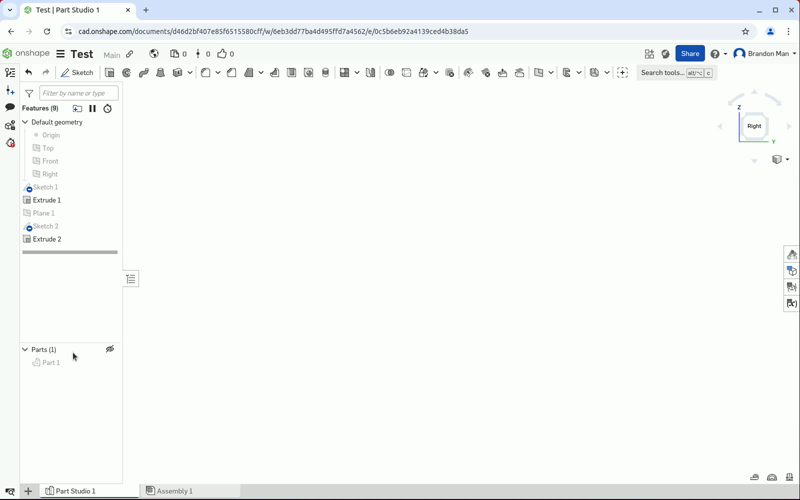
key(shift+y)
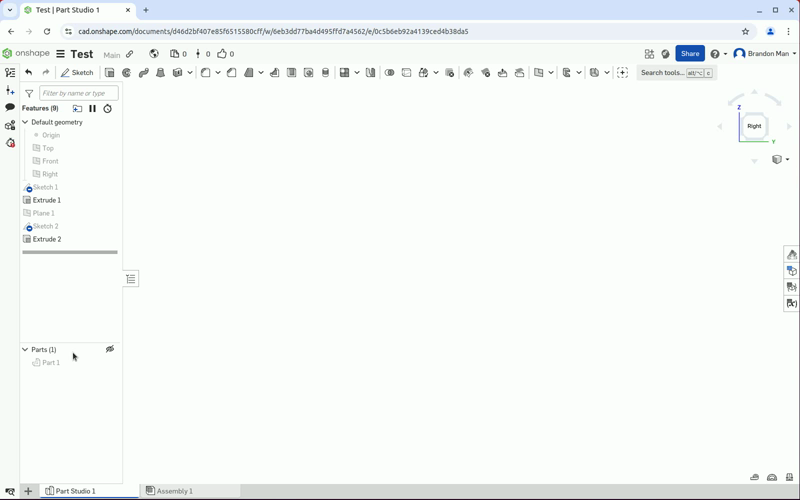
key(shift+s)
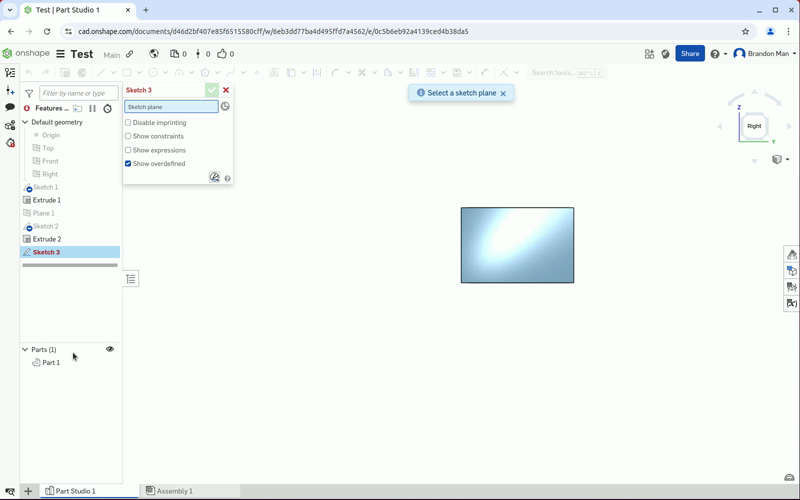
mouse_move(73, 176)
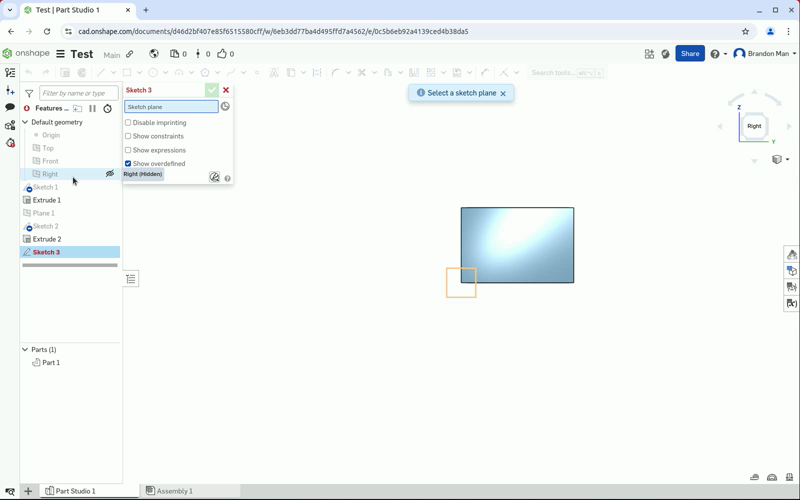
click(73, 176)
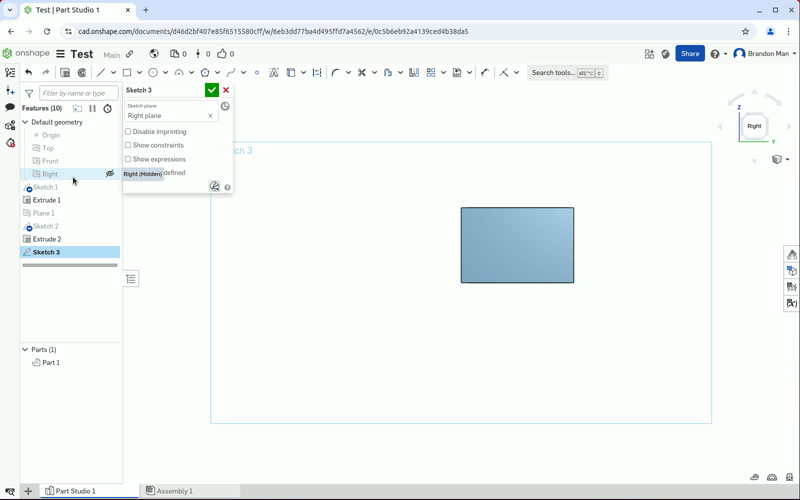
mouse_move(73, 352)
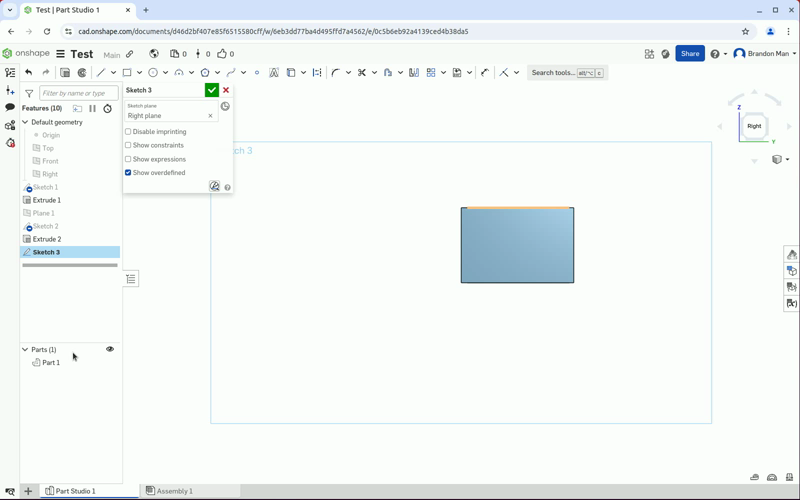
key(y)
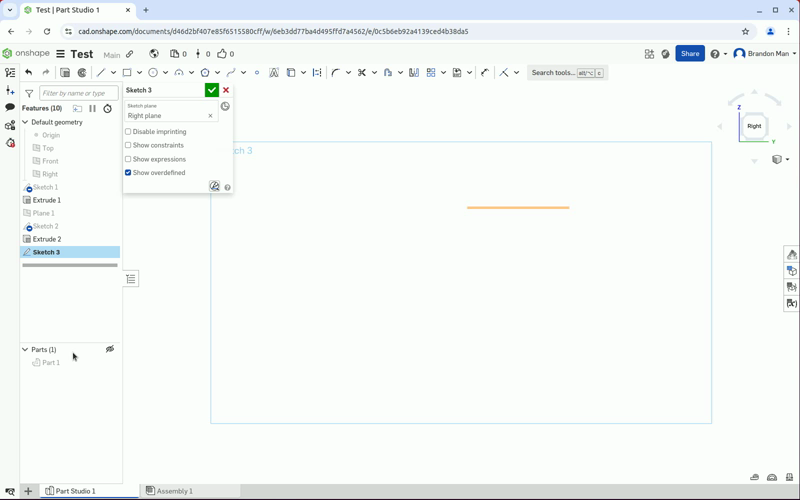
key(l)
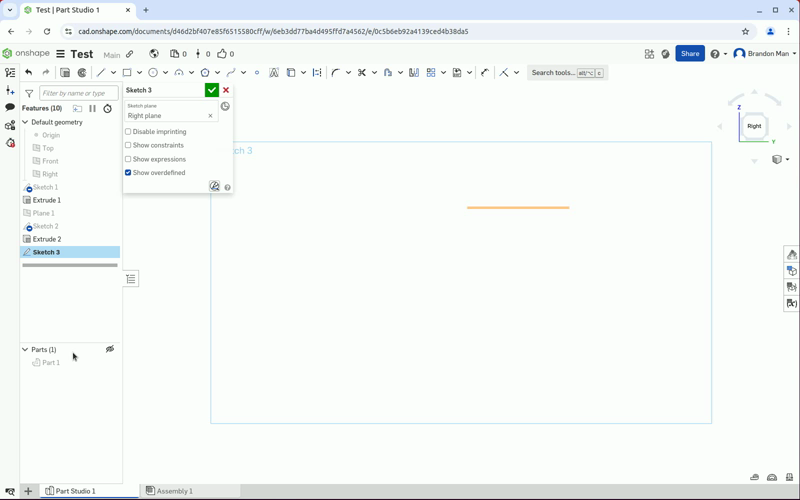
key_down(shift)
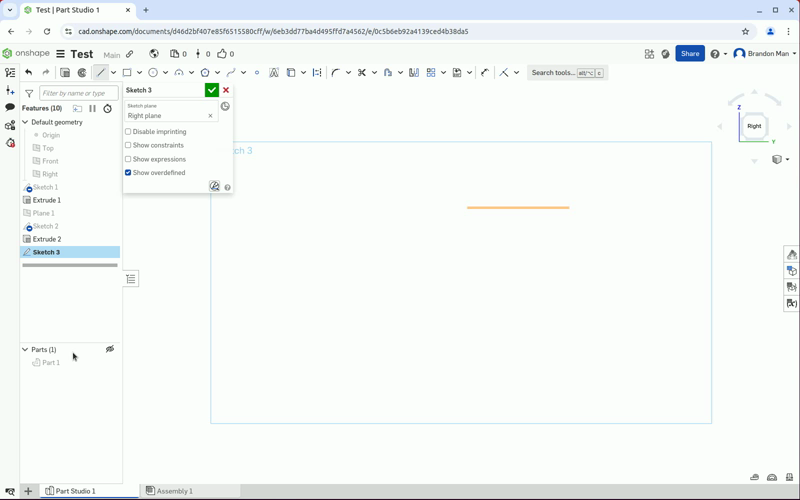
mouse_move(487, 225)
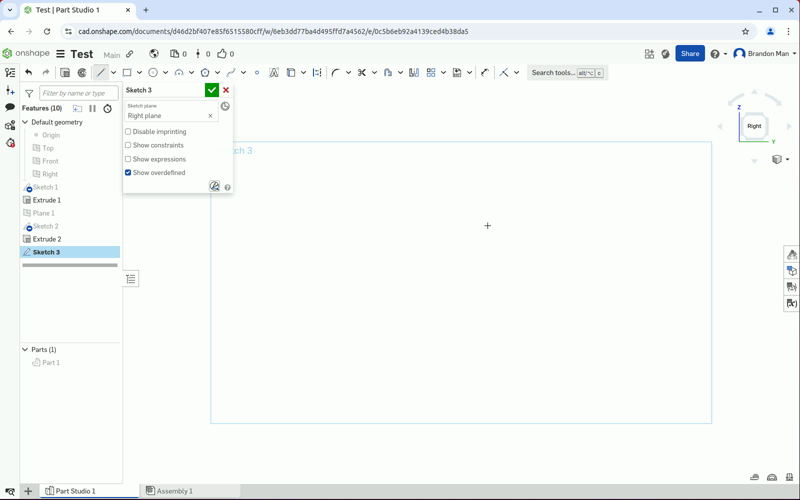
click(487, 225)
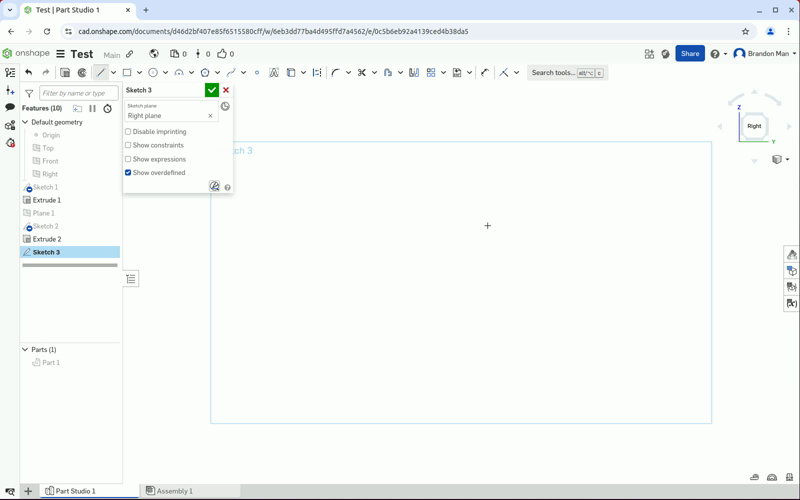
key_up(shift)
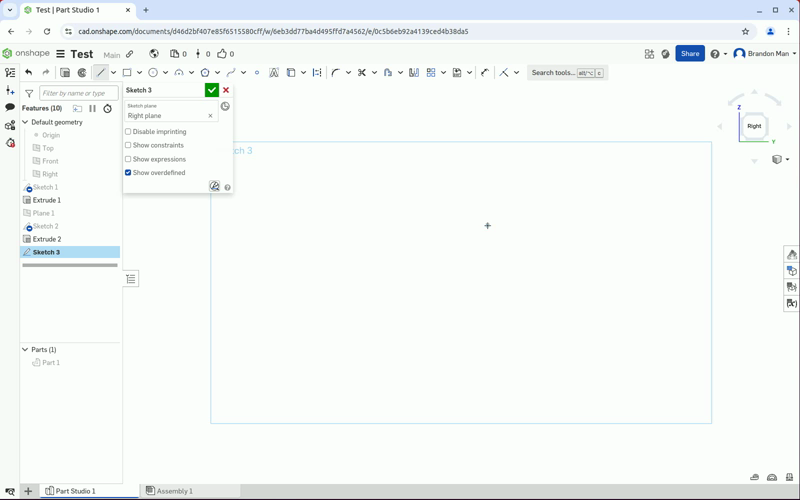
key_down(shift)
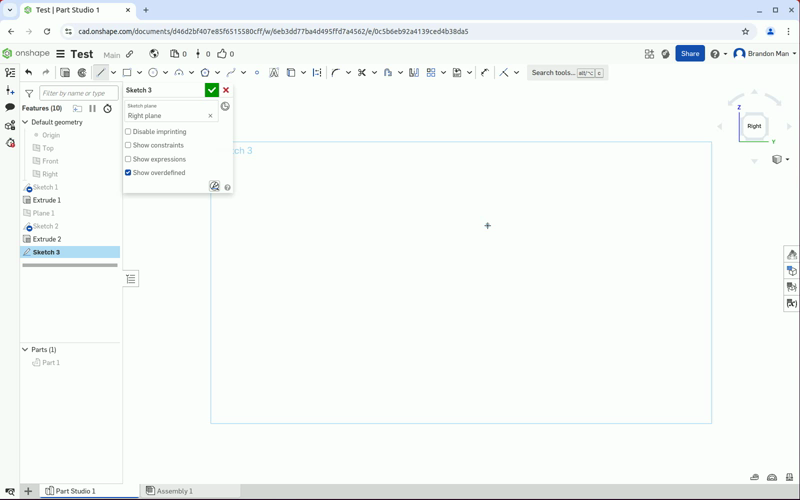
mouse_move(517, 225)
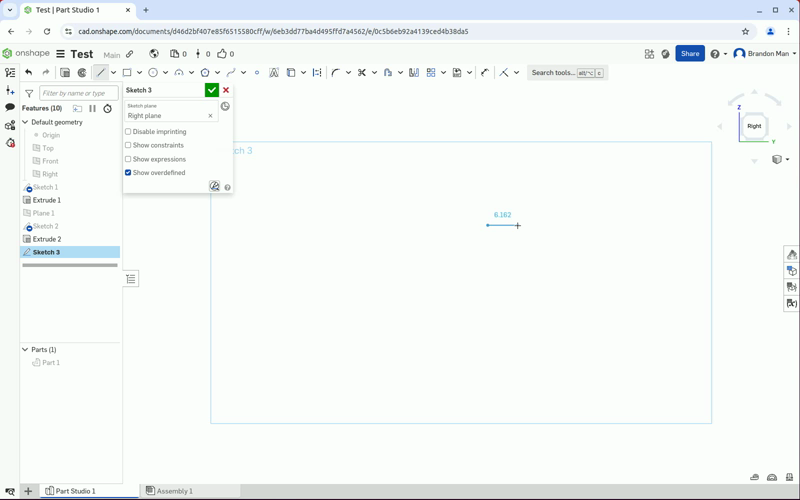
mouse_move(546, 225)
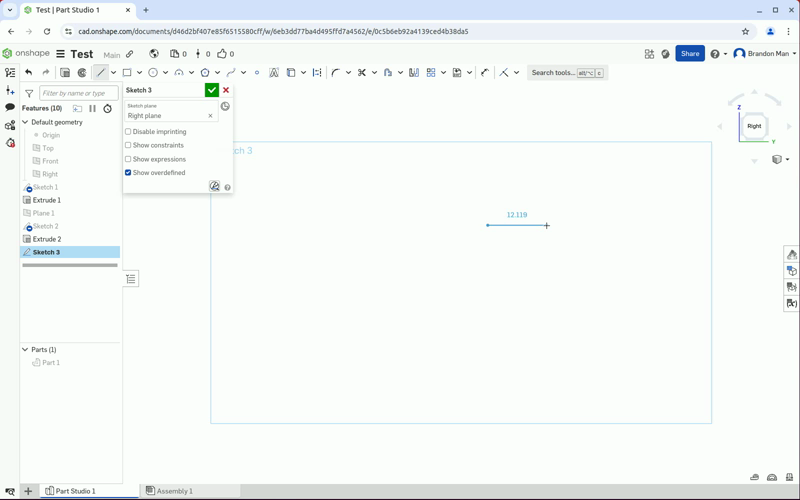
click(546, 225)
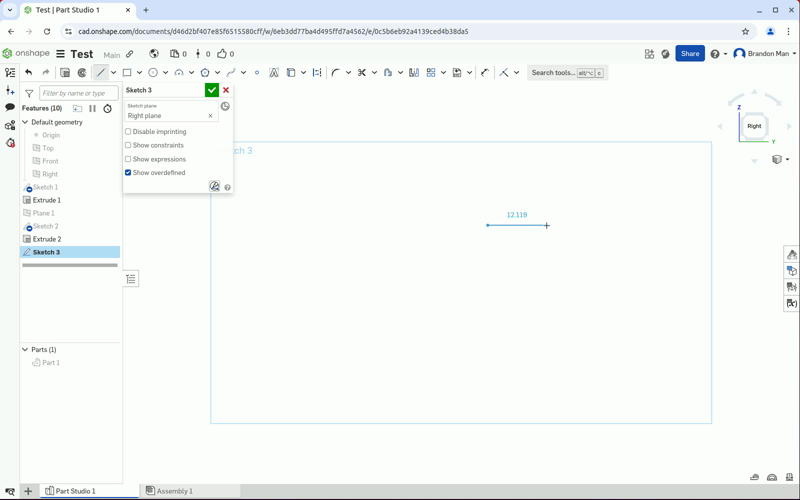
key_up(shift)
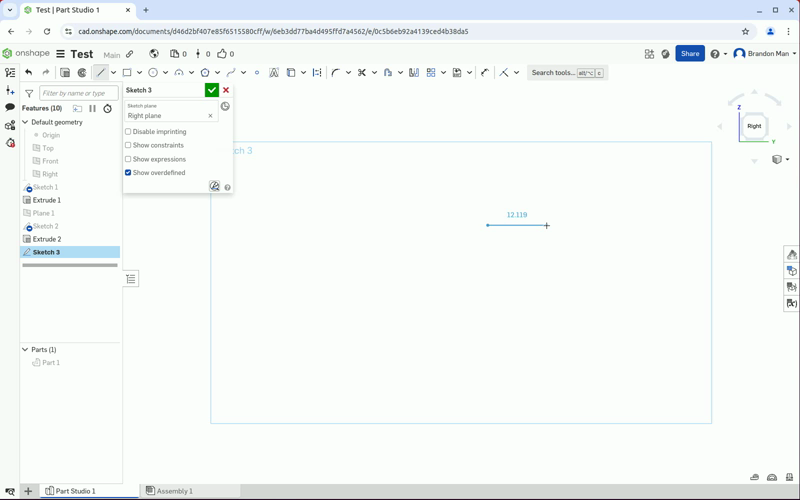
key_down(shift)
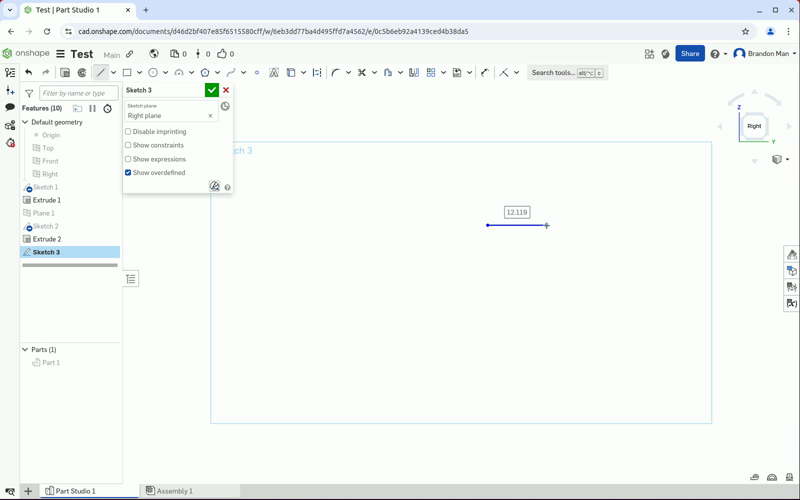
mouse_move(576, 225)
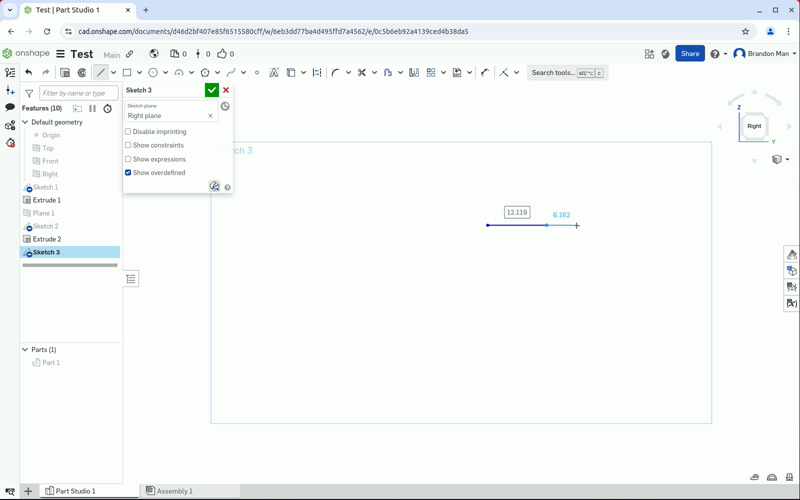
mouse_move(546, 207)
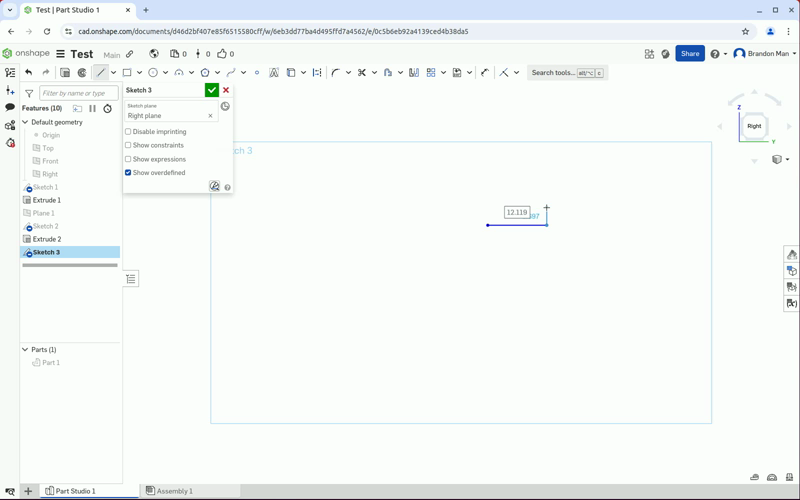
click(546, 207)
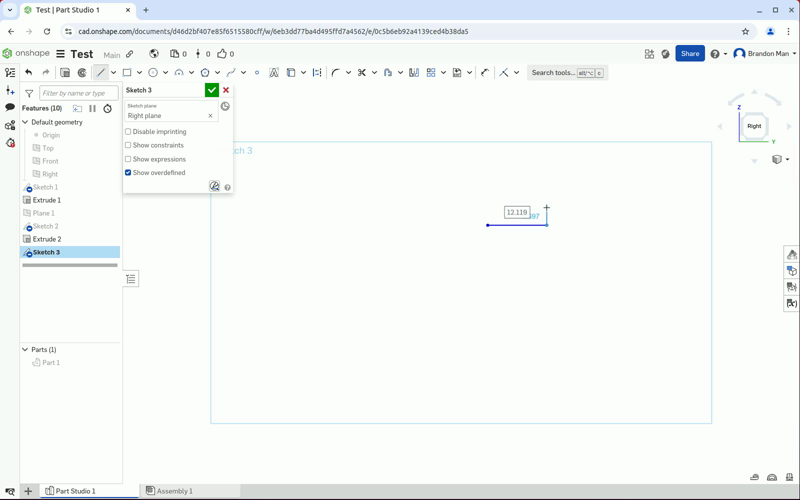
key_up(shift)
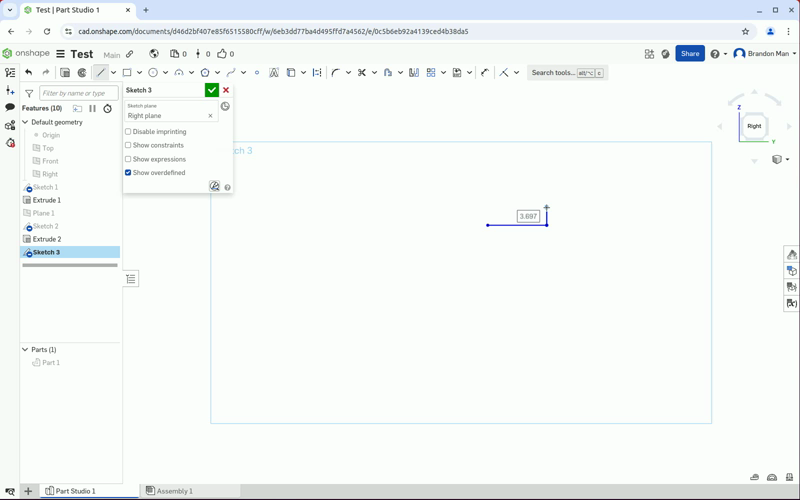
key_down(shift)
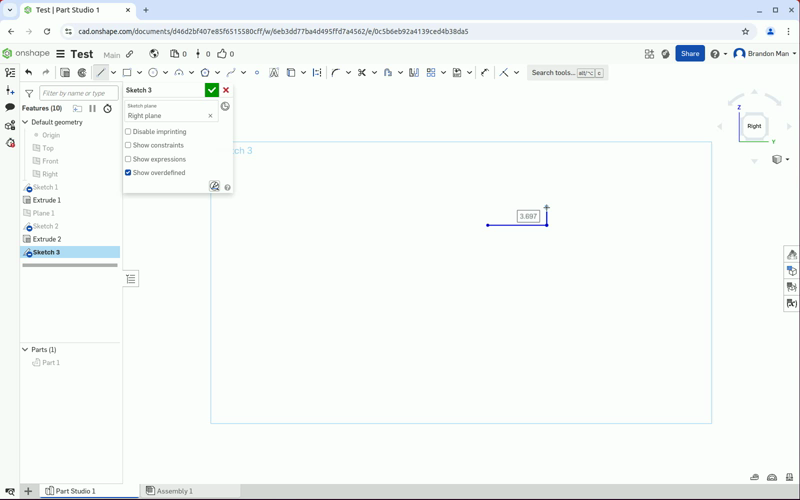
mouse_move(576, 207)
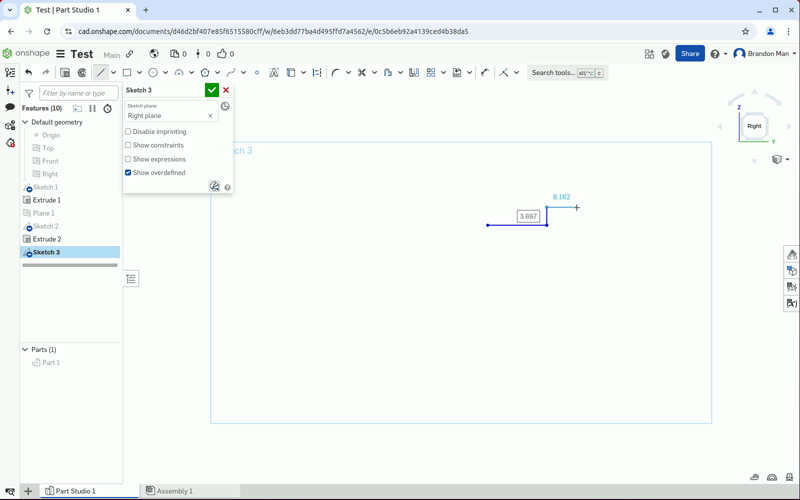
mouse_move(487, 207)
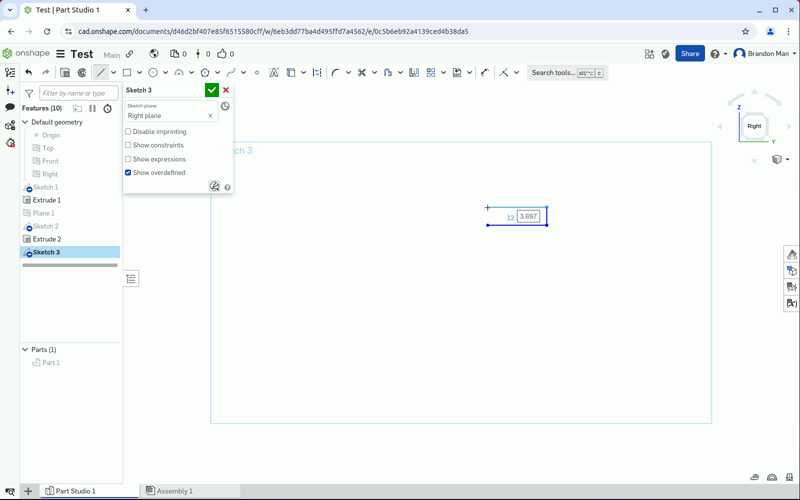
click(487, 207)
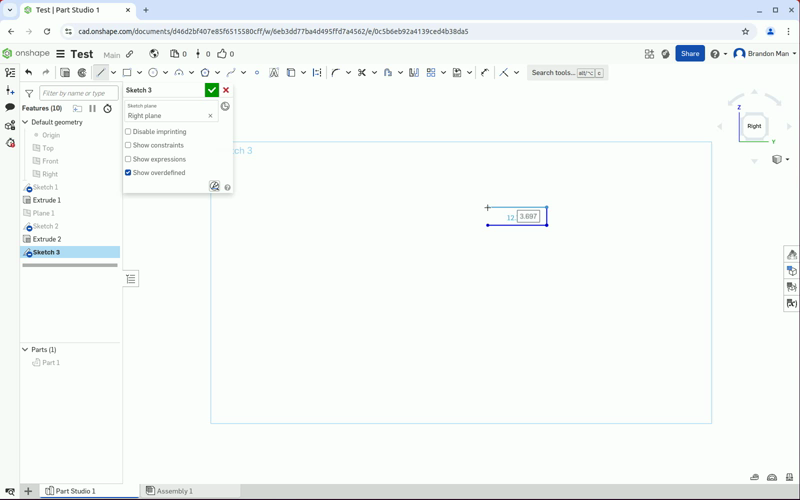
key_up(shift)
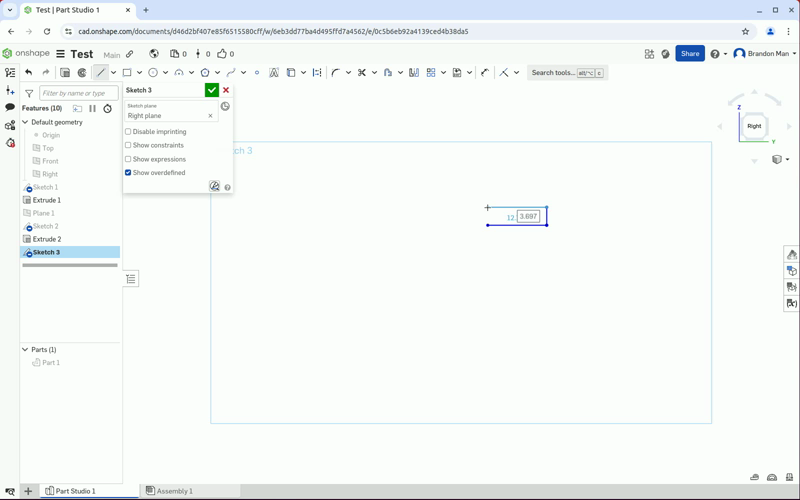
mouse_move(517, 207)
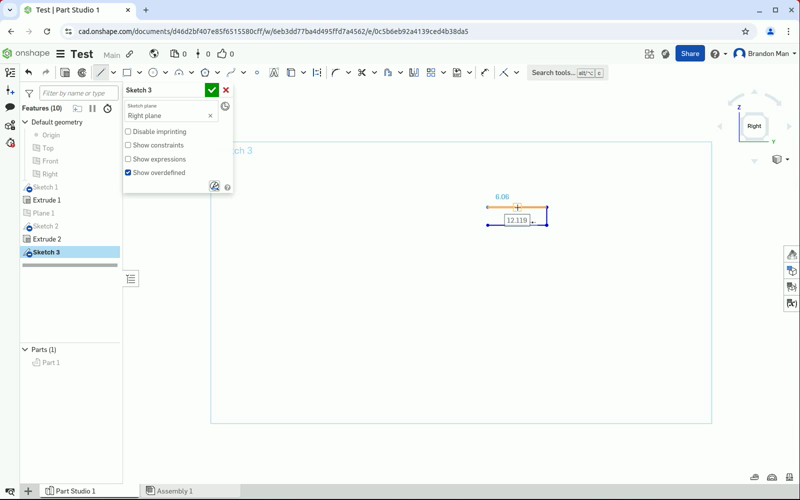
key_down(shift)
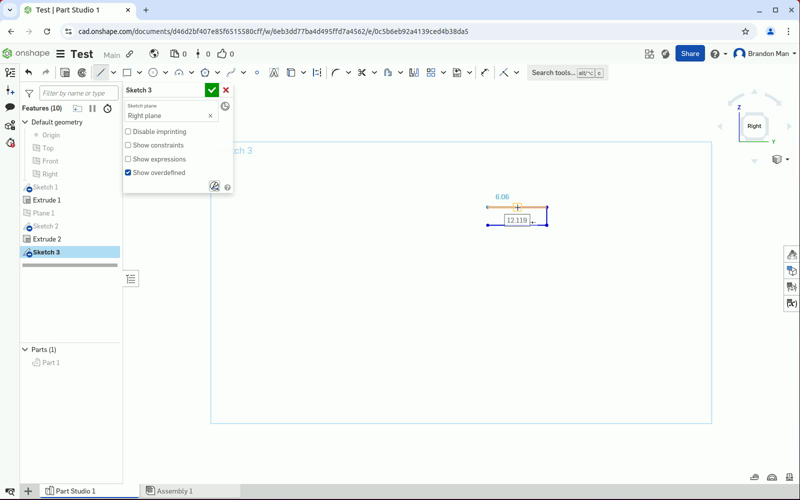
mouse_move(487, 225)
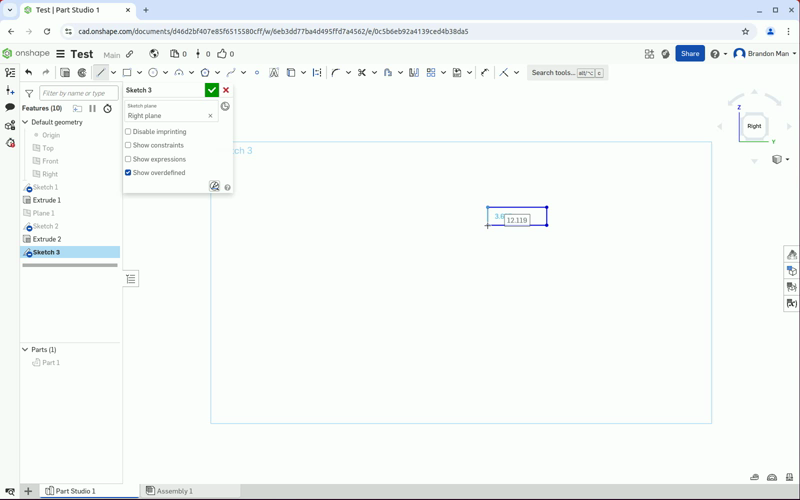
key_up(shift)
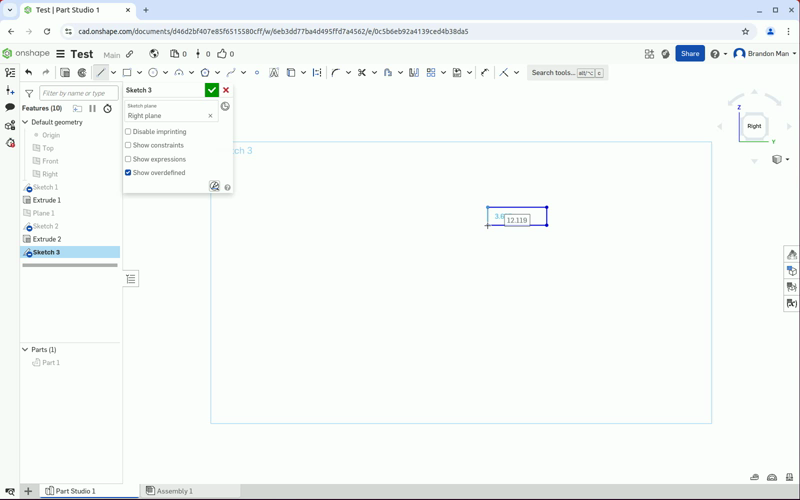
click(487, 225)
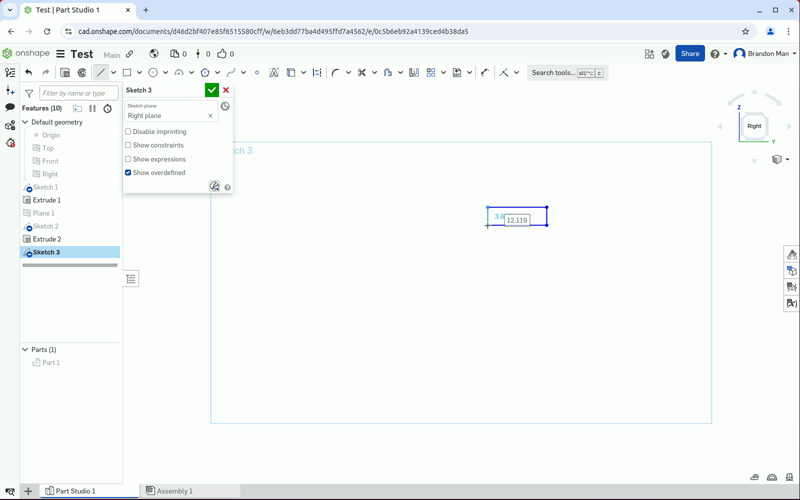
key(esc)
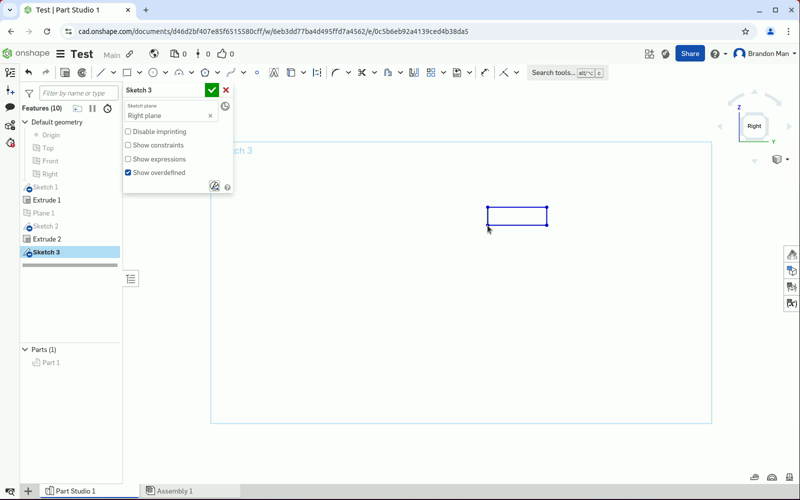
mouse_move(539, 212)
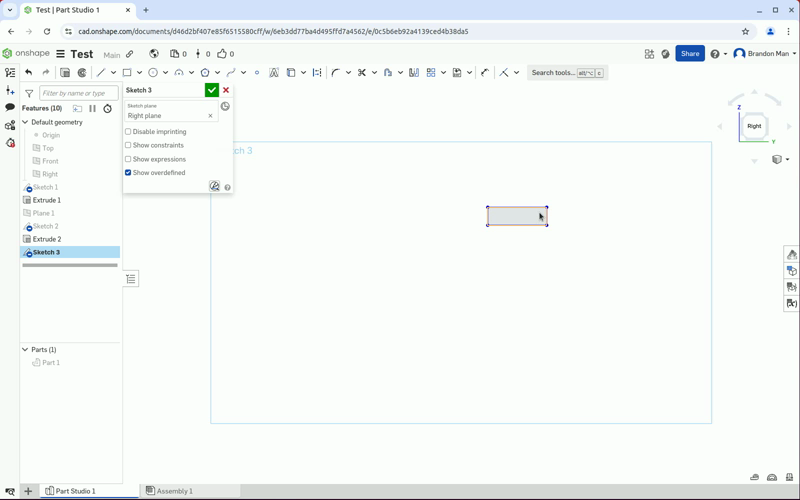
scroll(6)
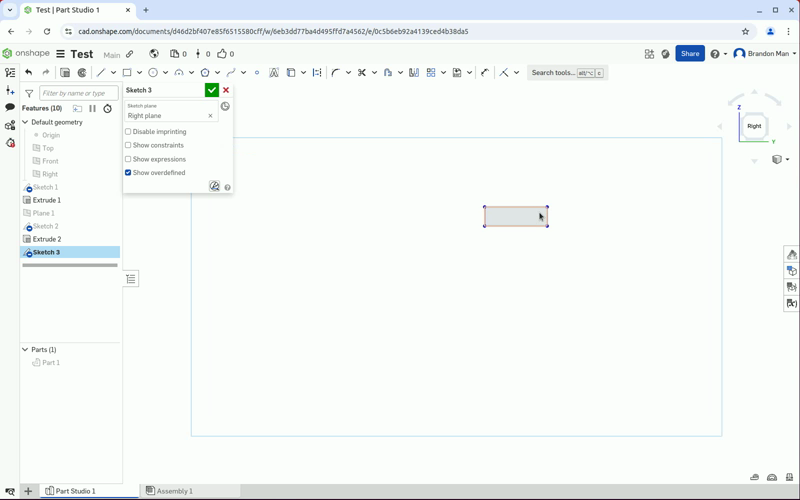
scroll(6)
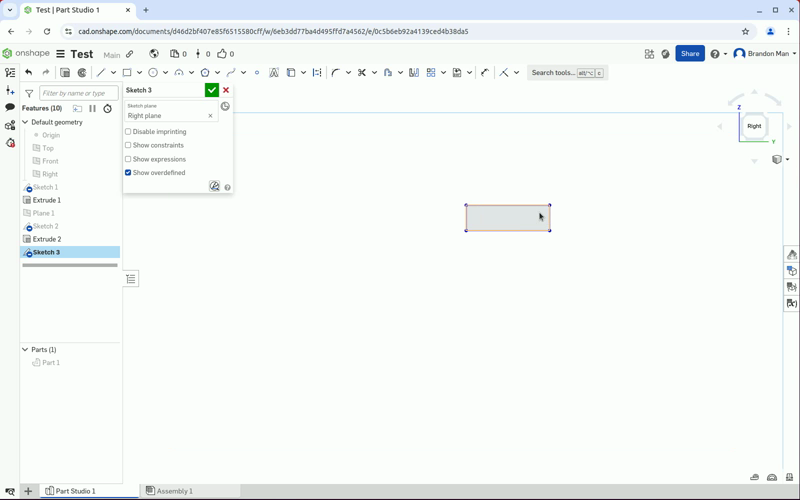
scroll(6)
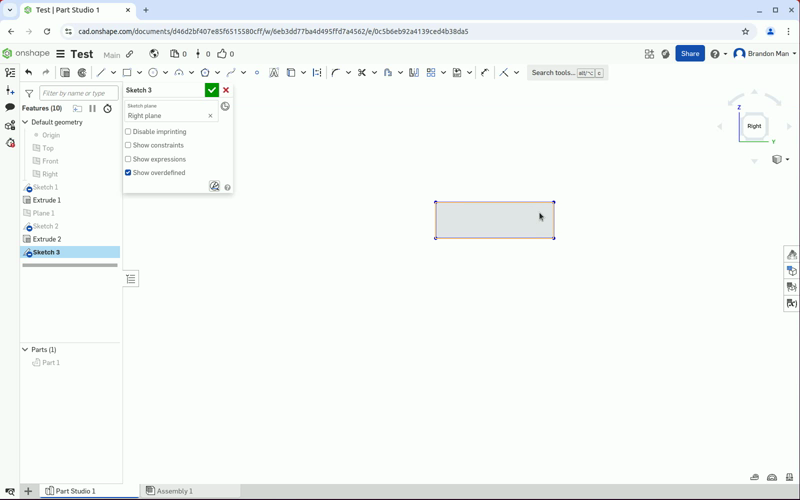
scroll(6)
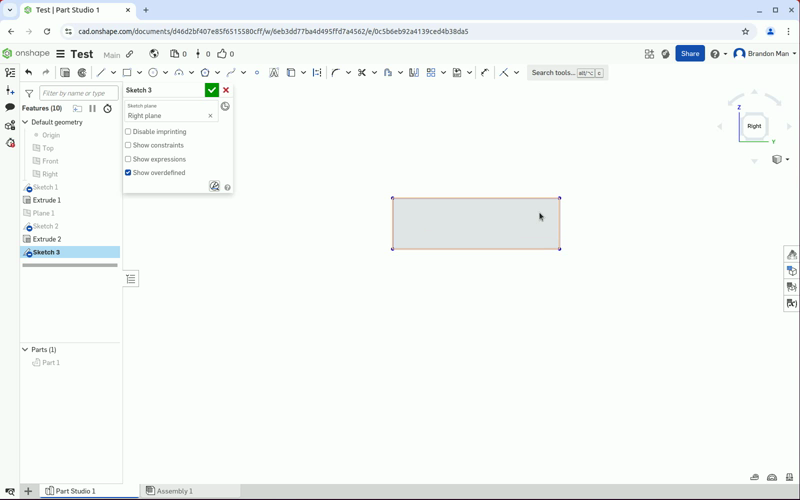
scroll(6)
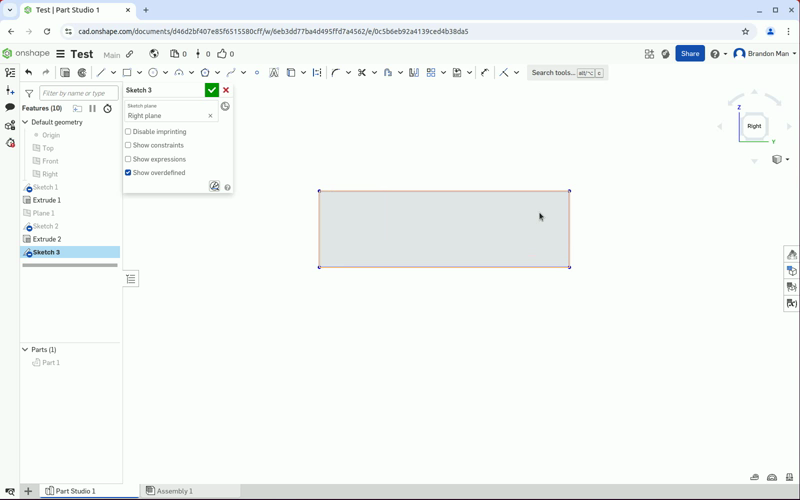
scroll(6)
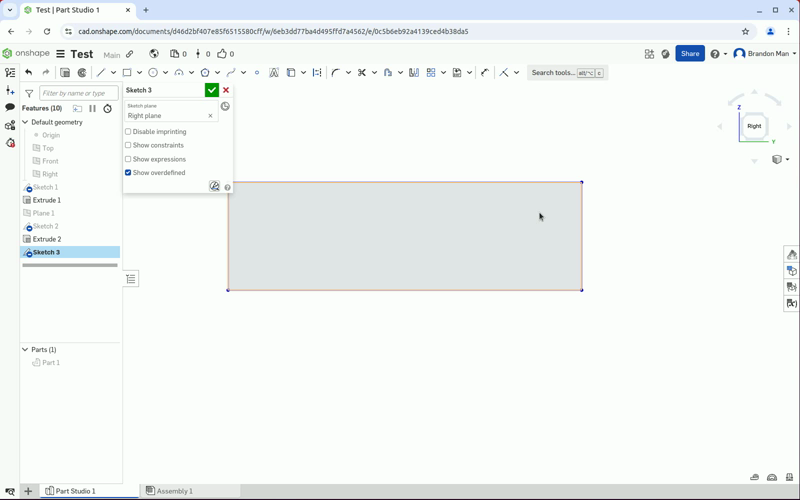
scroll(6)
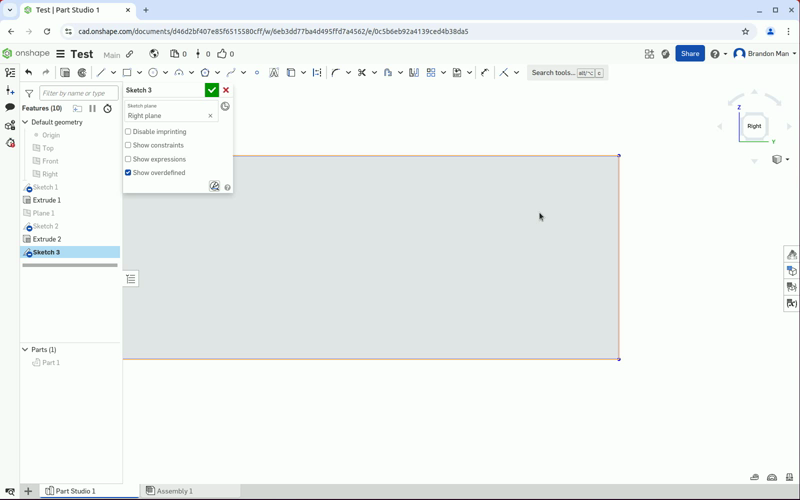
click(539, 212)
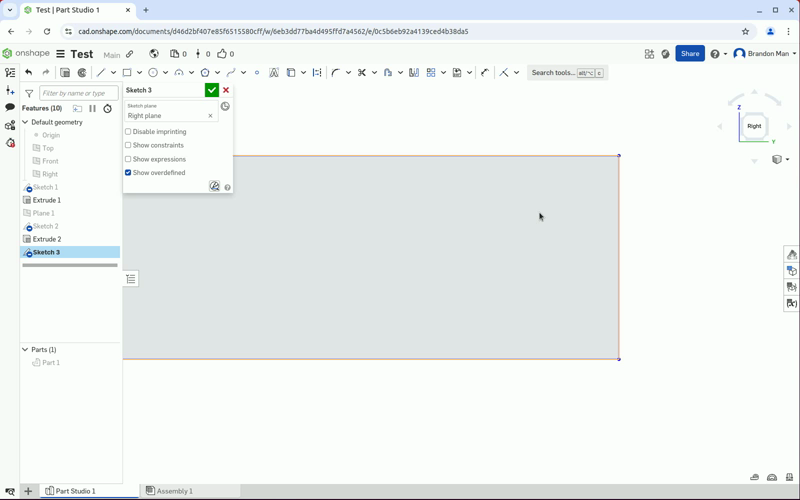
scroll(-6)
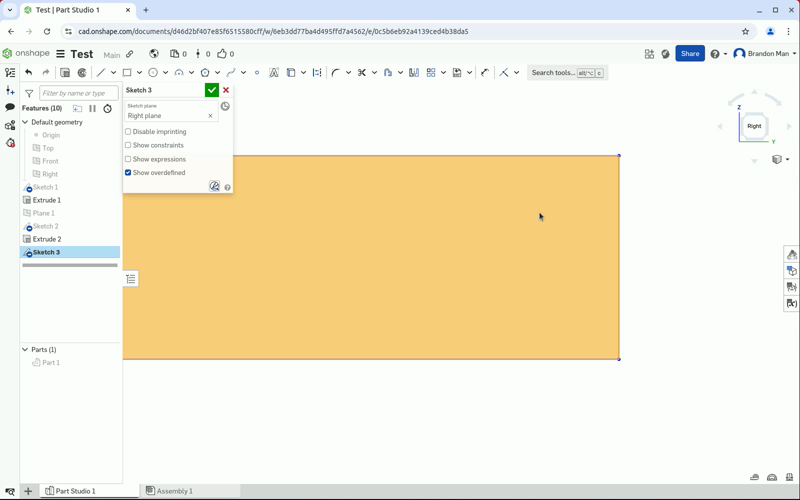
scroll(-6)
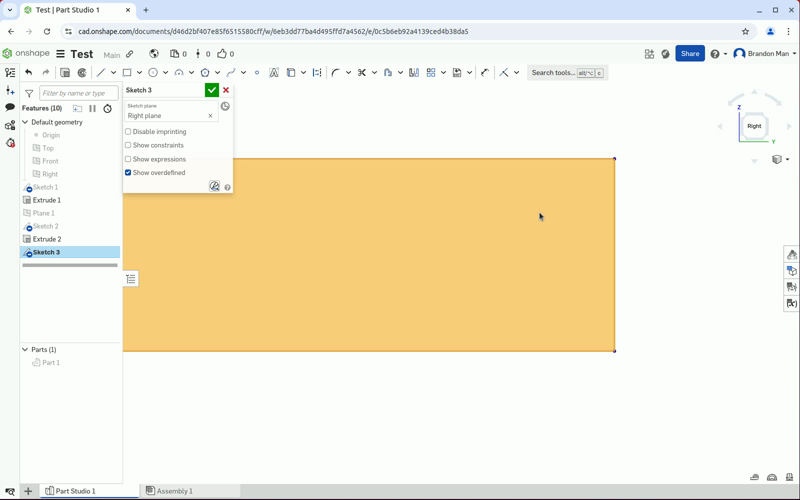
scroll(-6)
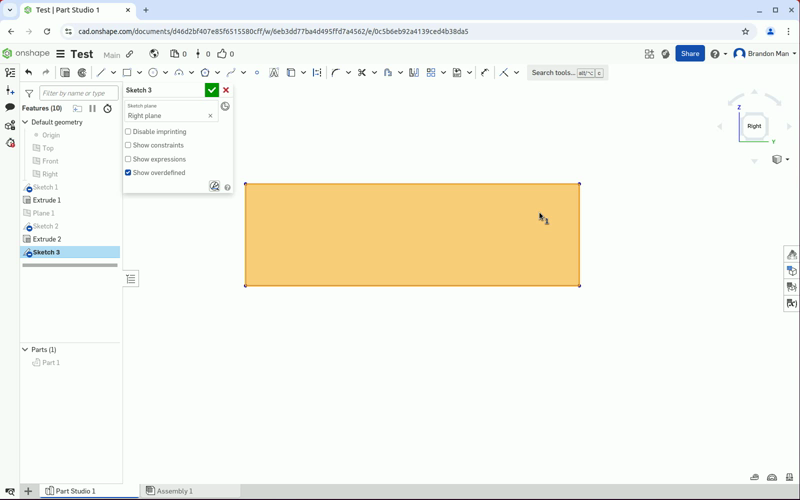
scroll(-6)
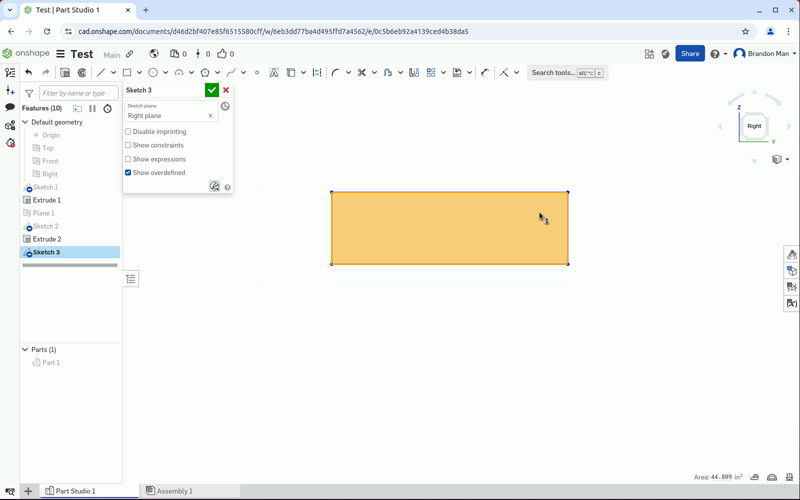
scroll(-6)
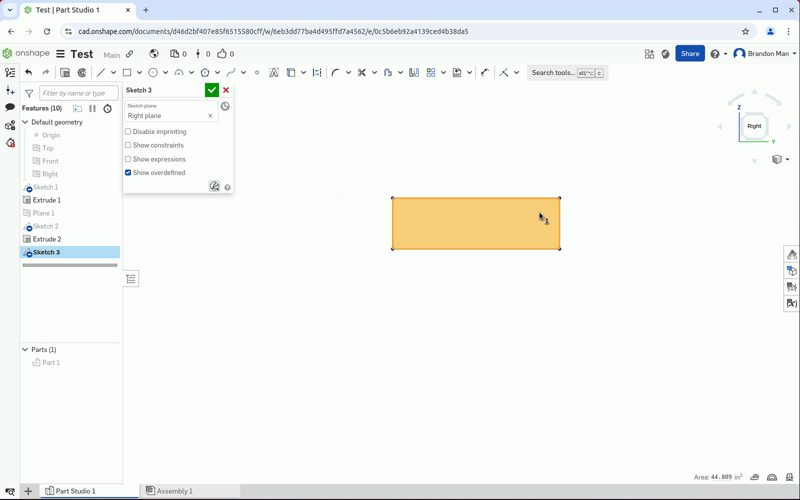
scroll(-6)
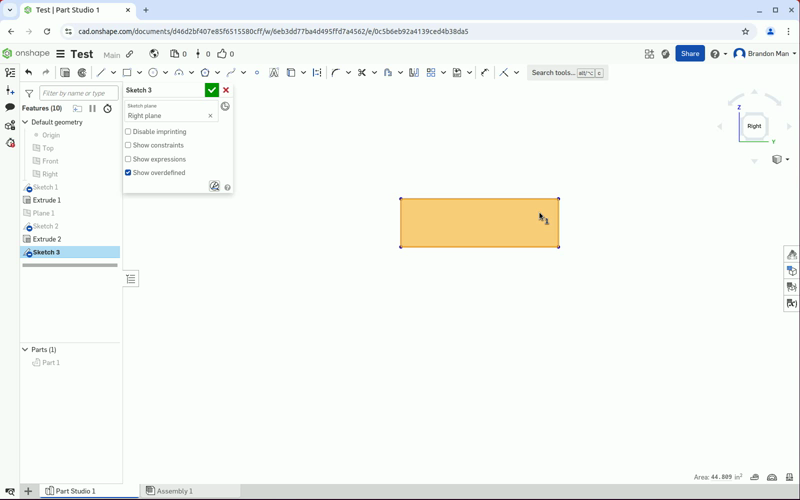
scroll(-6)
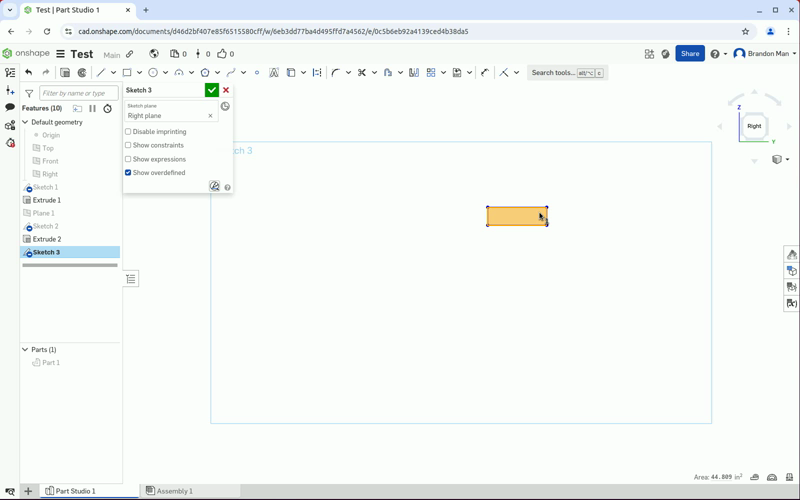
mouse_move(73, 352)
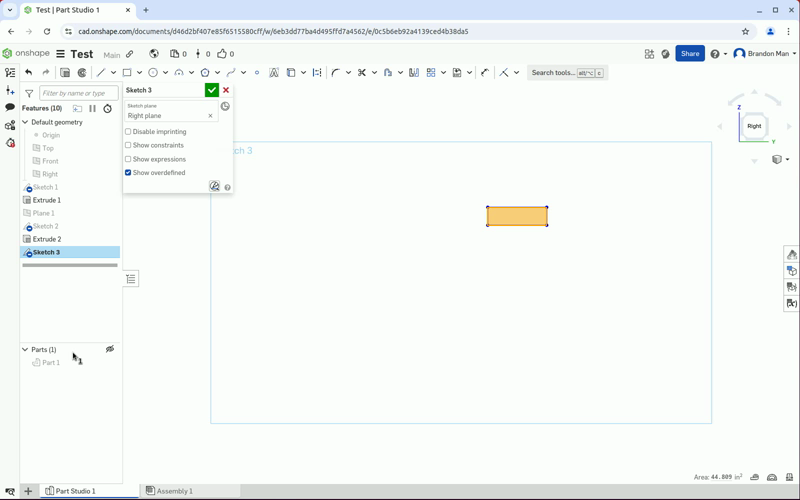
key(shift+y)
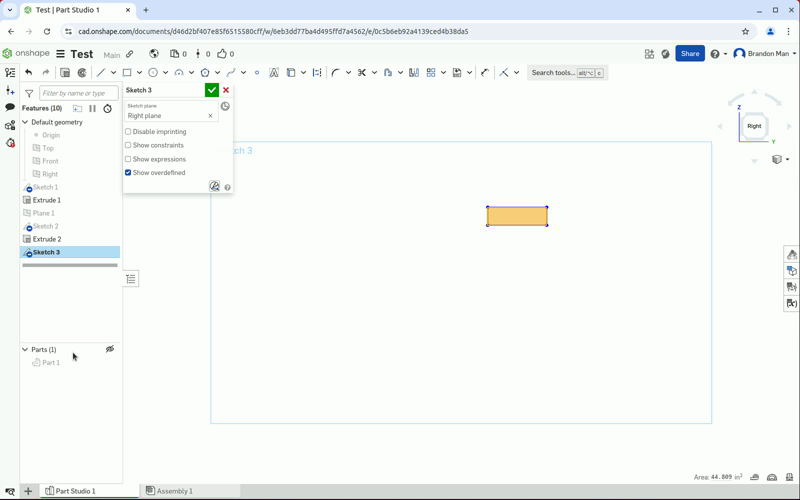
key(shift+e)
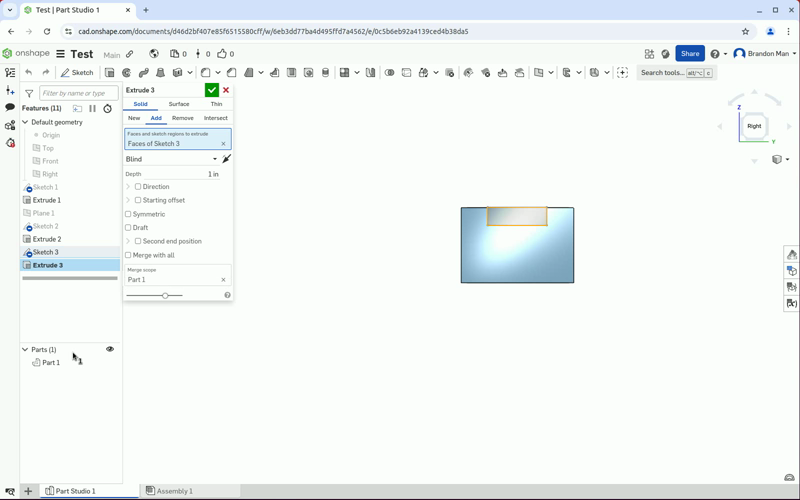
mouse_move(143, 106)
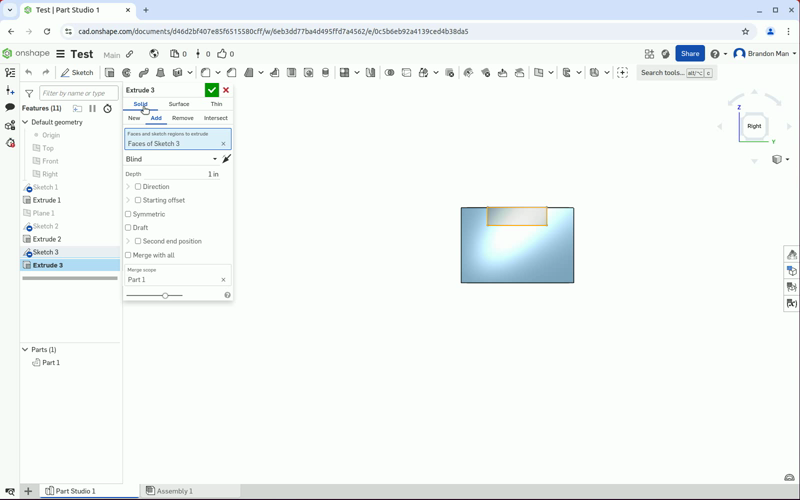
click(143, 106)
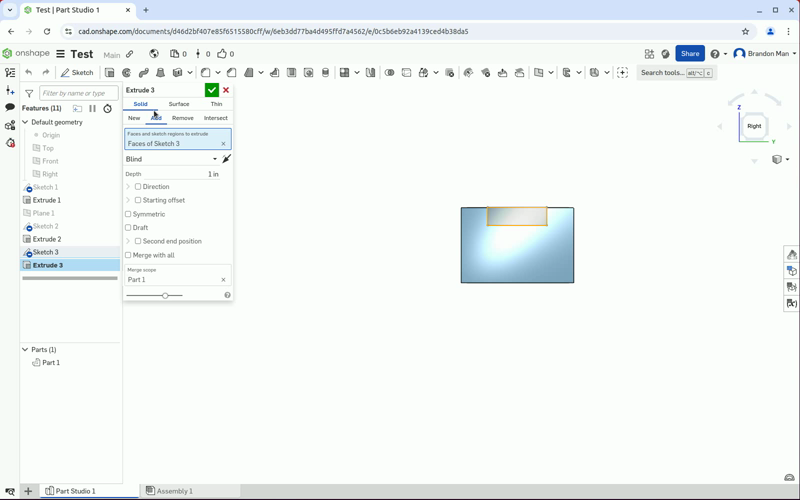
mouse_move(186, 120)
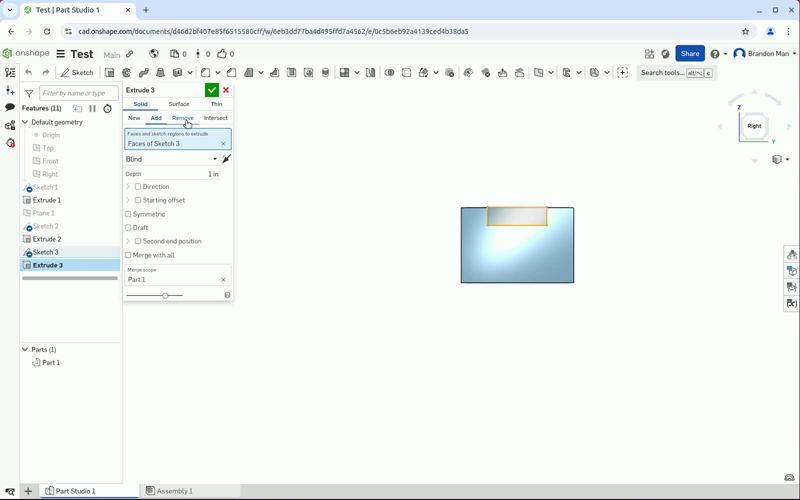
click(186, 120)
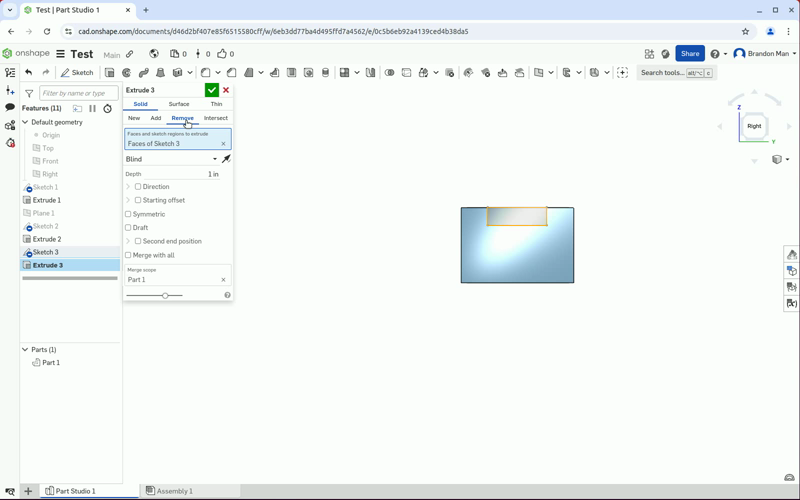
key(tab, 4)
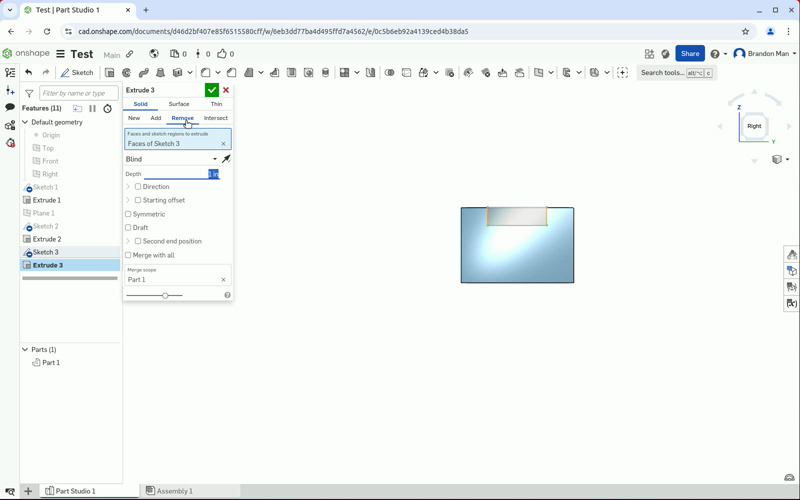
text(30.811)
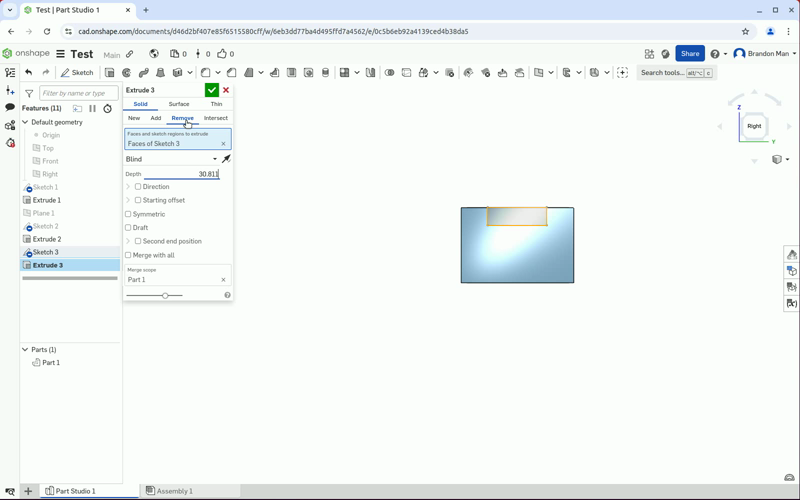
key(tab, 6)
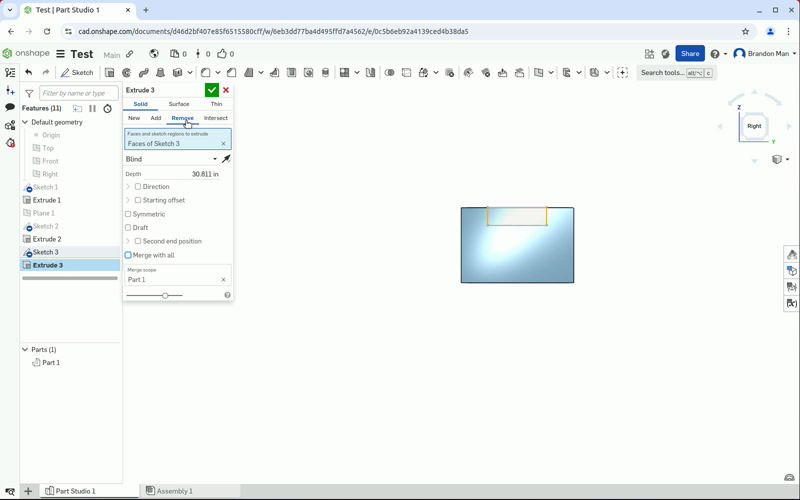
key(space)
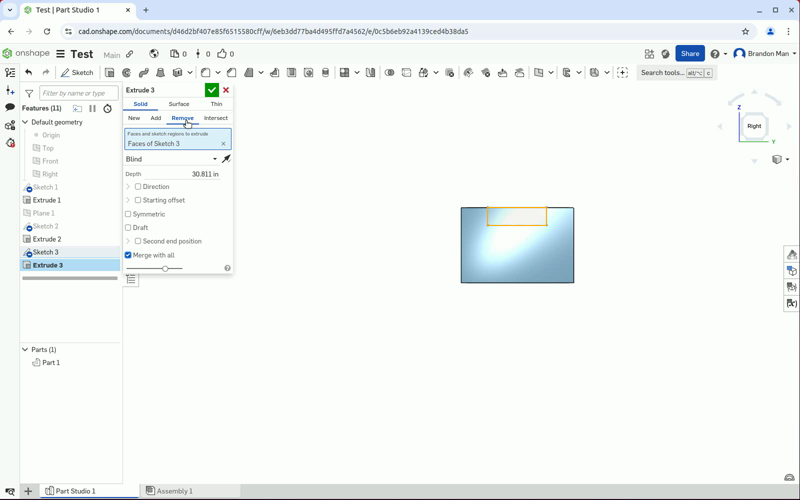
key(enter)
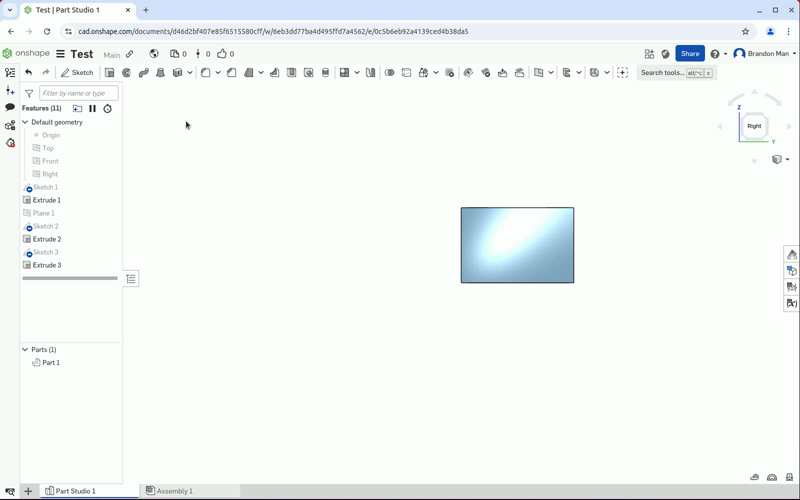
key(shift+h)
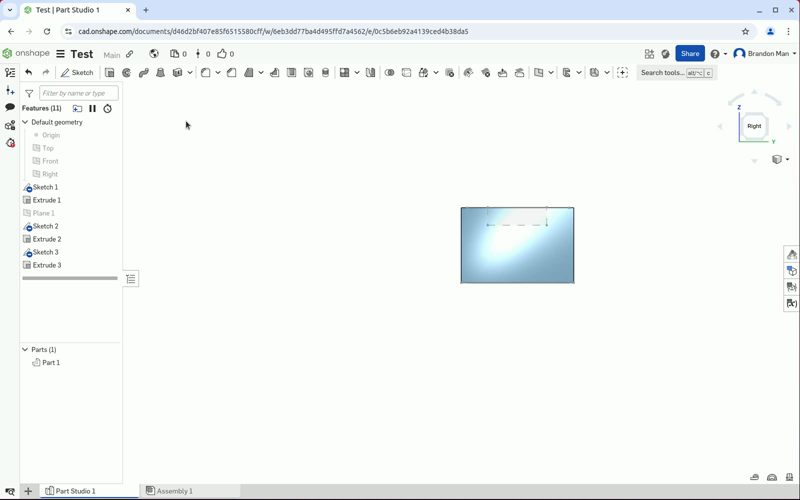
key(shift+h)
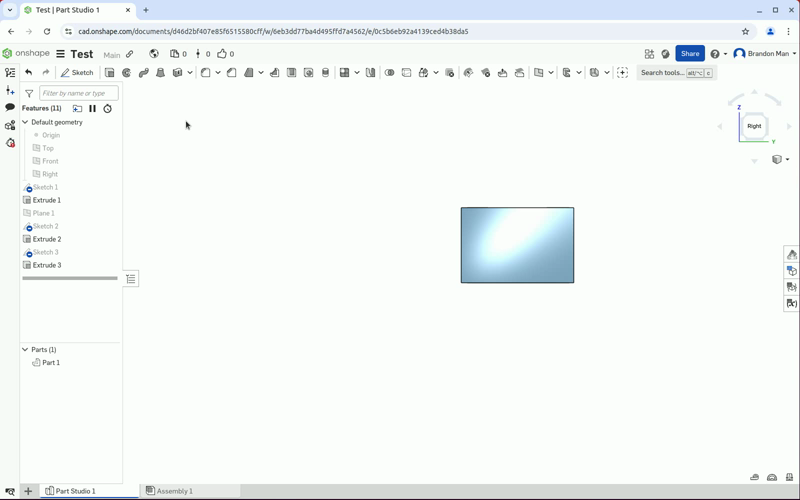
mouse_move(73, 189)
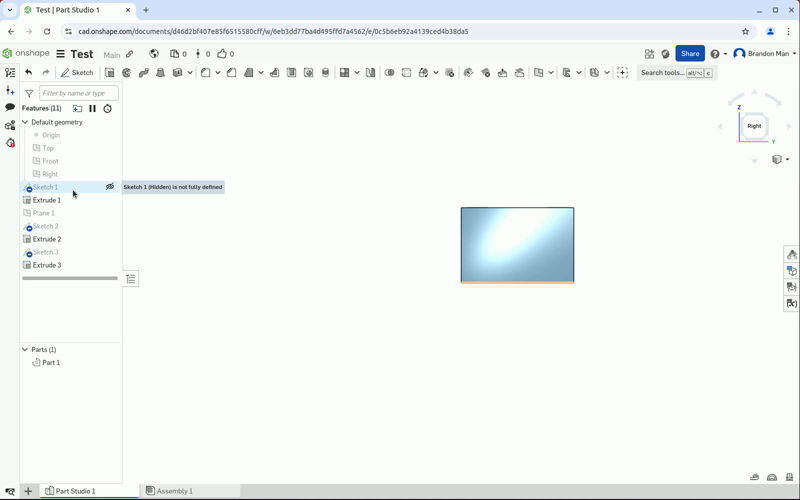
click(73, 189)
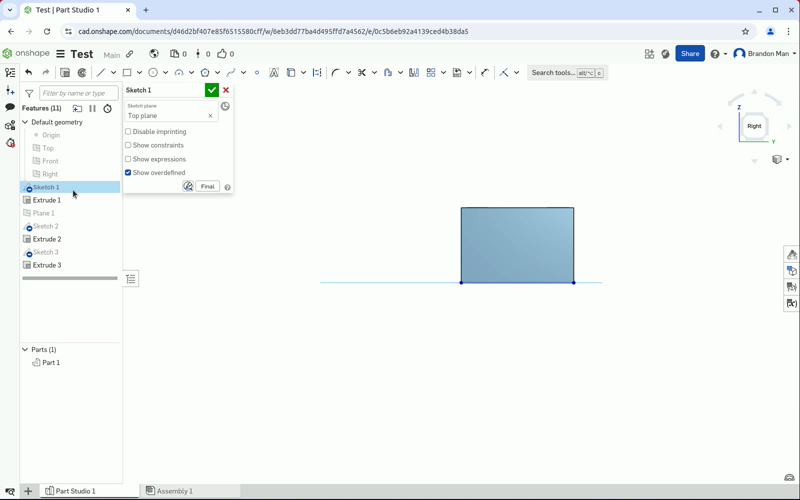
mouse_move(229, 92)
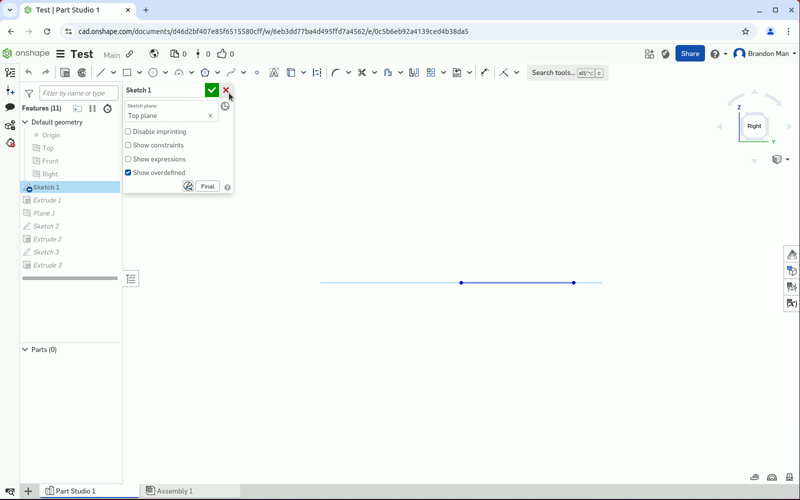
click(229, 92)
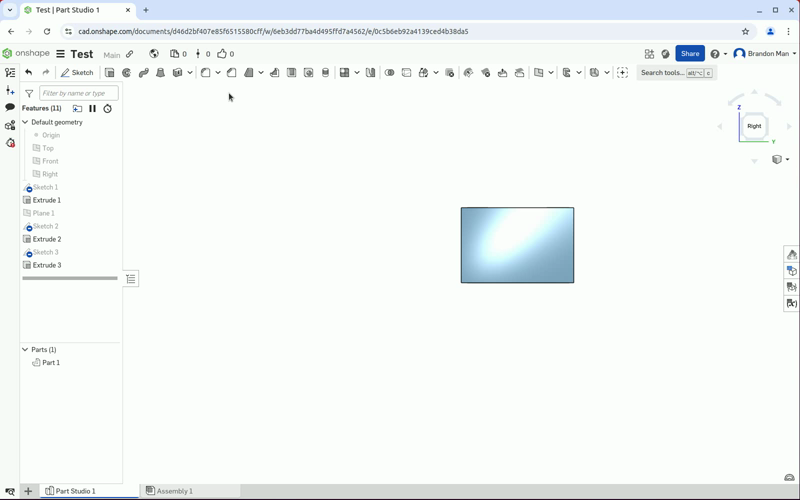
mouse_move(73, 352)
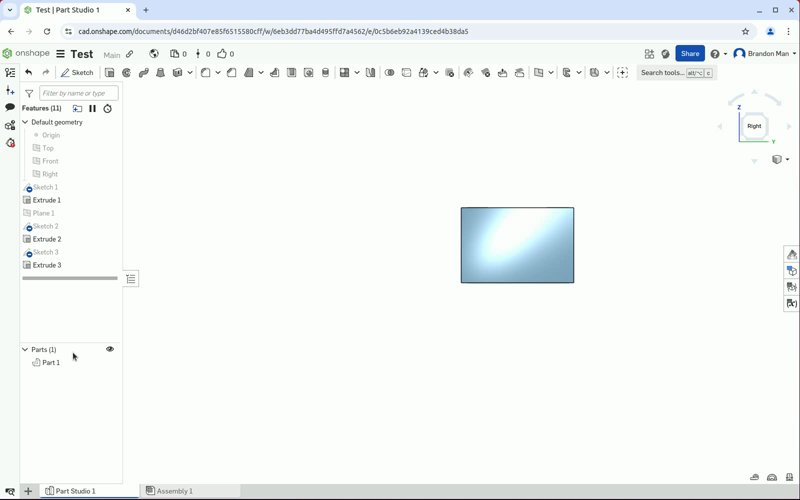
key(y)
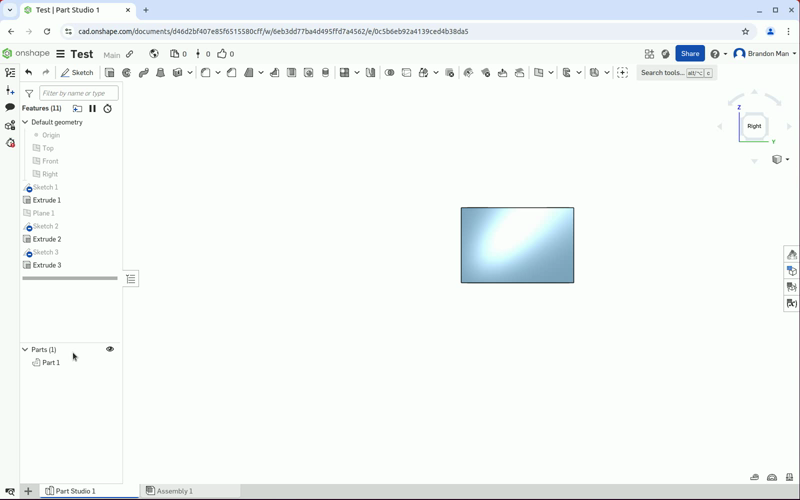
key(shift+p)
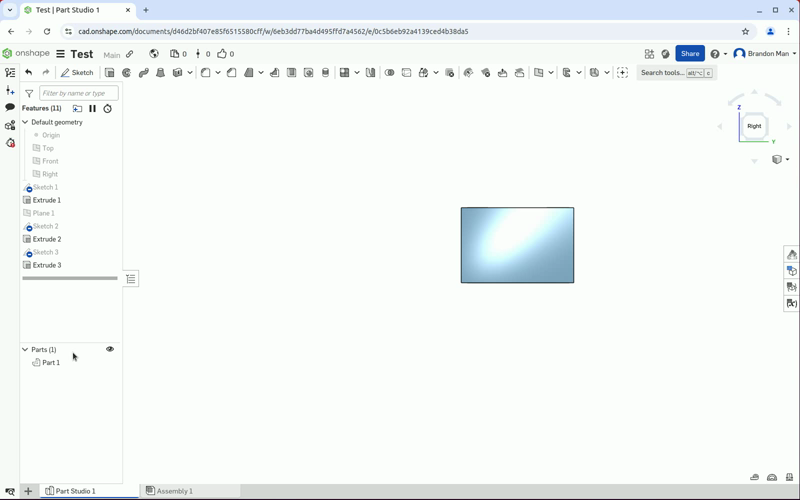
key(space)
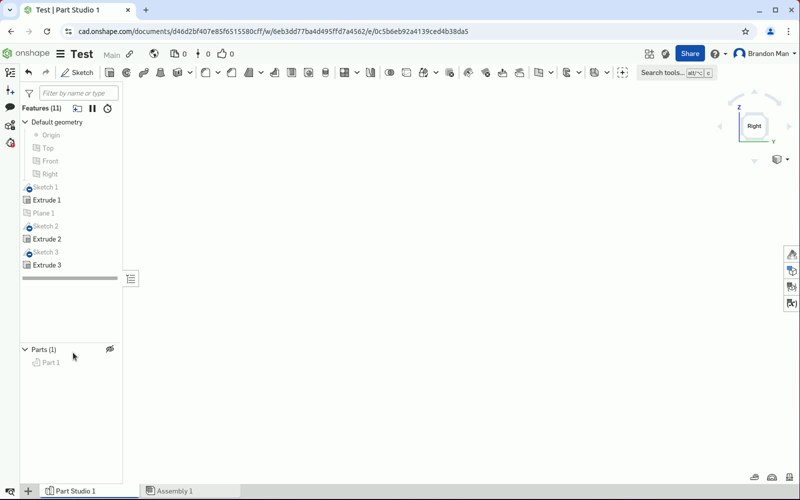
key_down(shift)
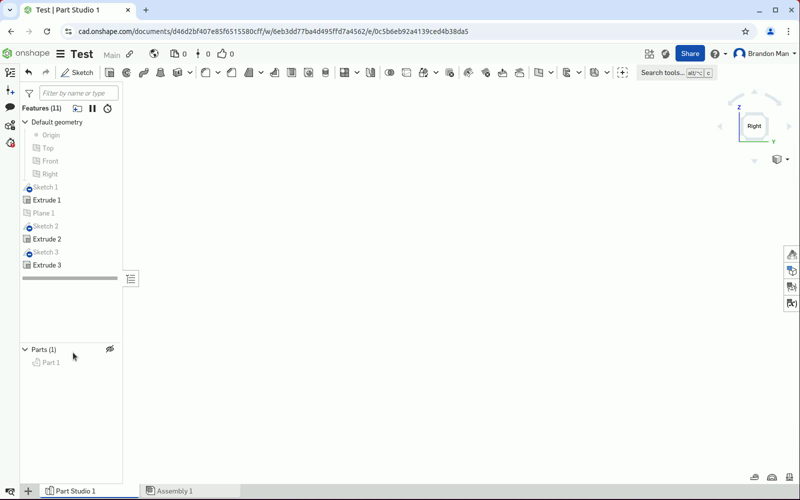
key(right)
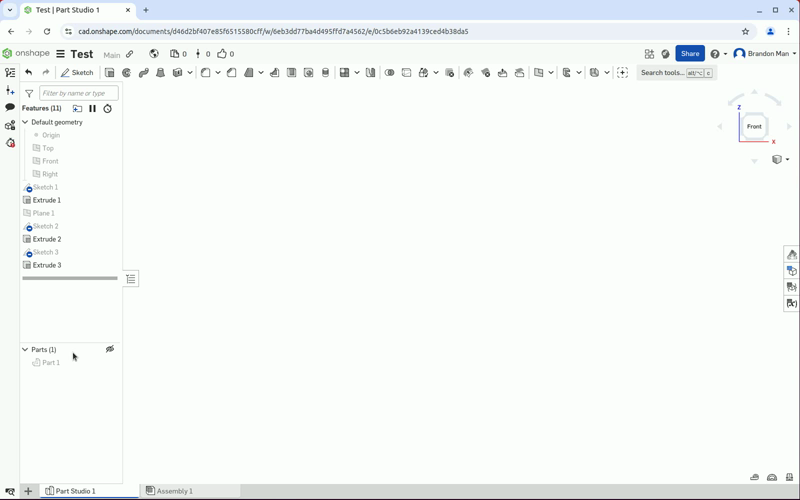
key_up(shift)
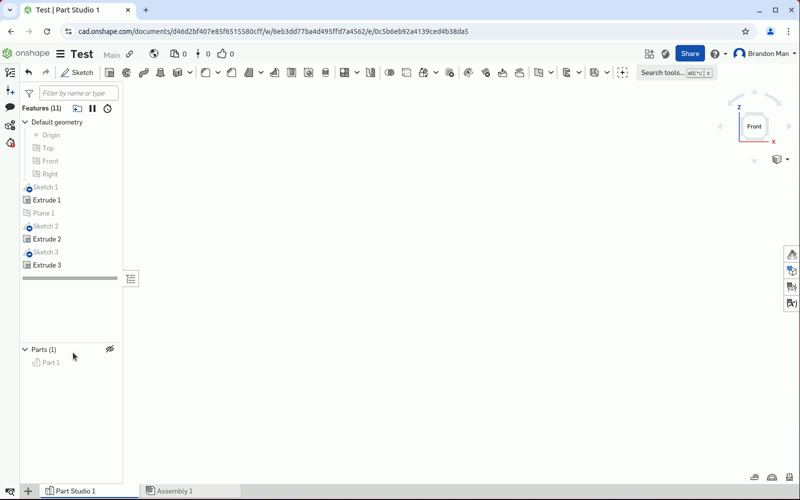
mouse_move(73, 352)
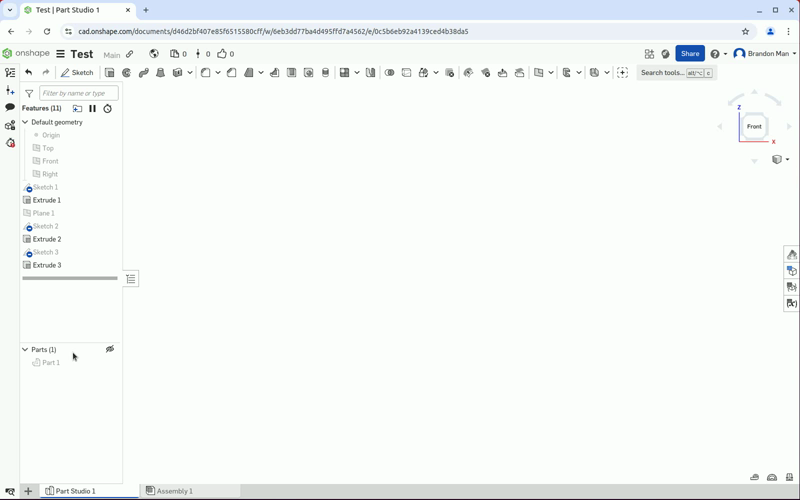
key(shift+y)
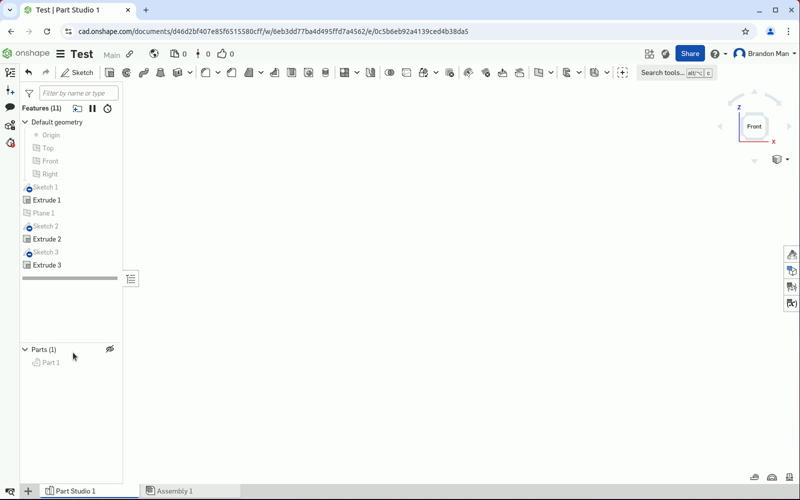
key(shift+s)
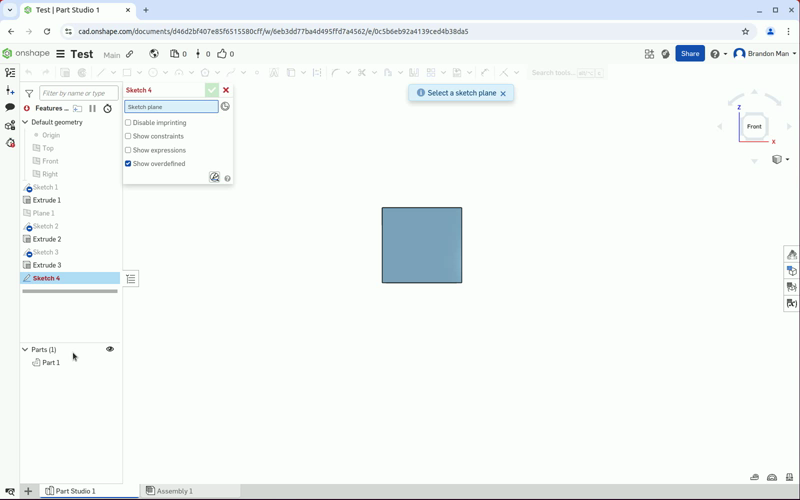
mouse_move(73, 163)
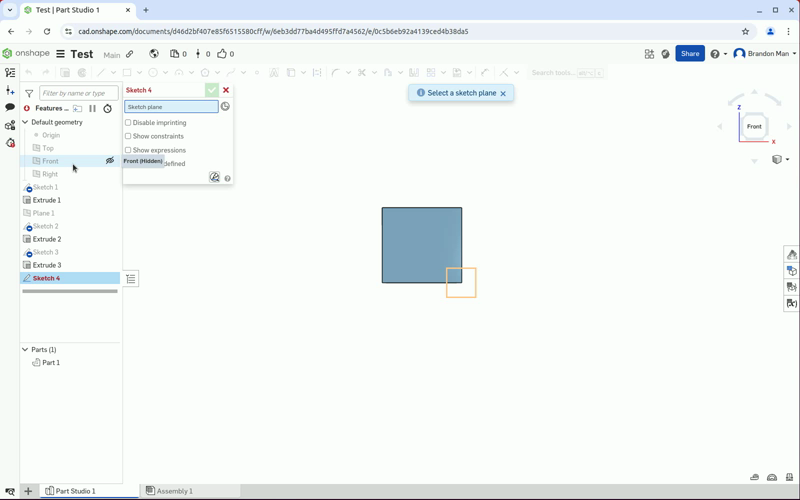
click(73, 163)
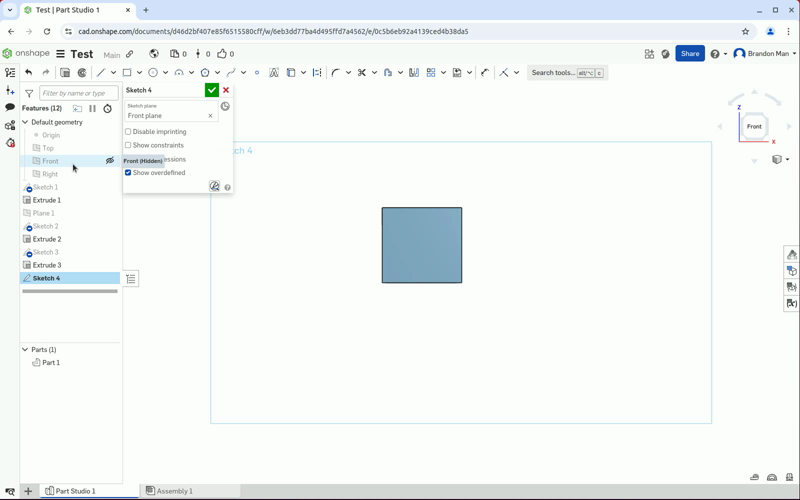
mouse_move(73, 352)
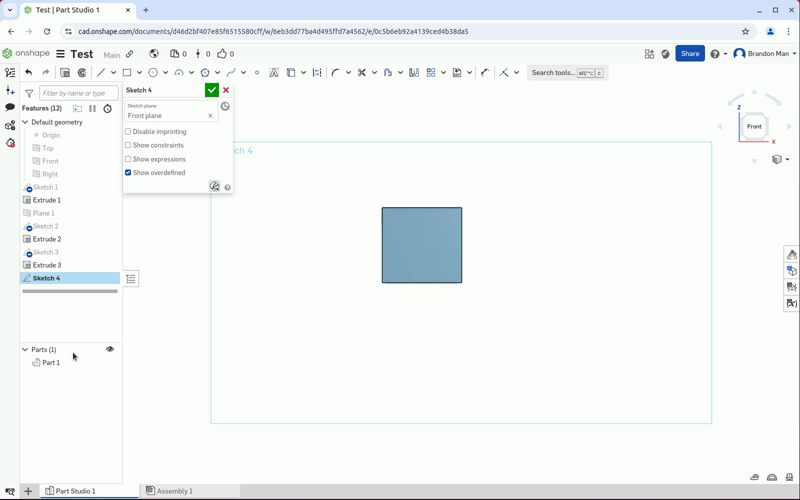
key(y)
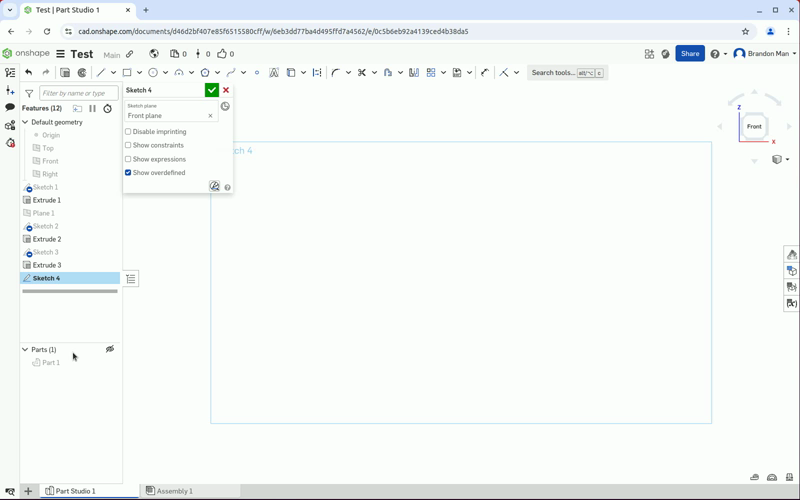
key(c)
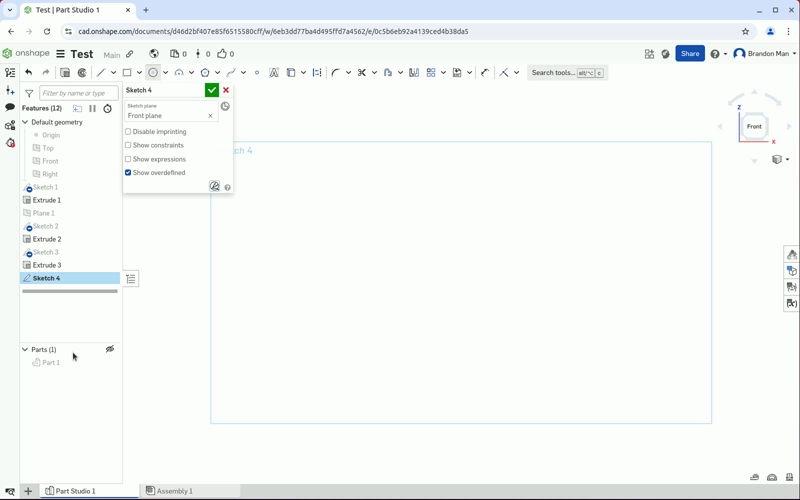
key_down(shift)
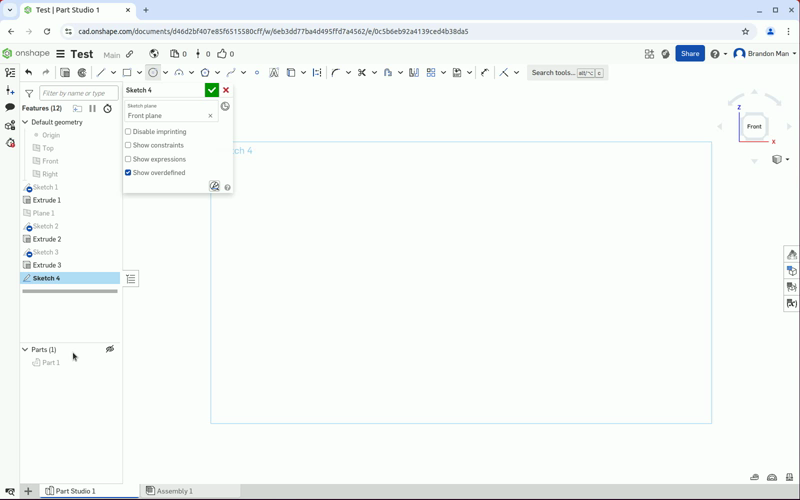
mouse_move(420, 244)
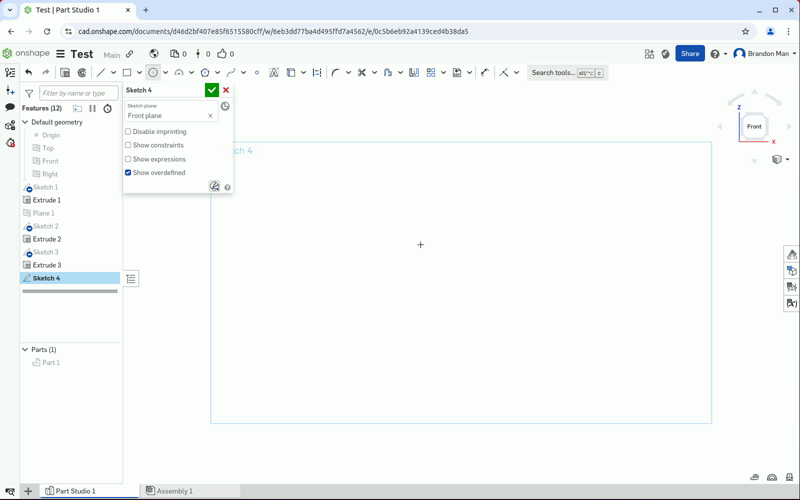
click(420, 244)
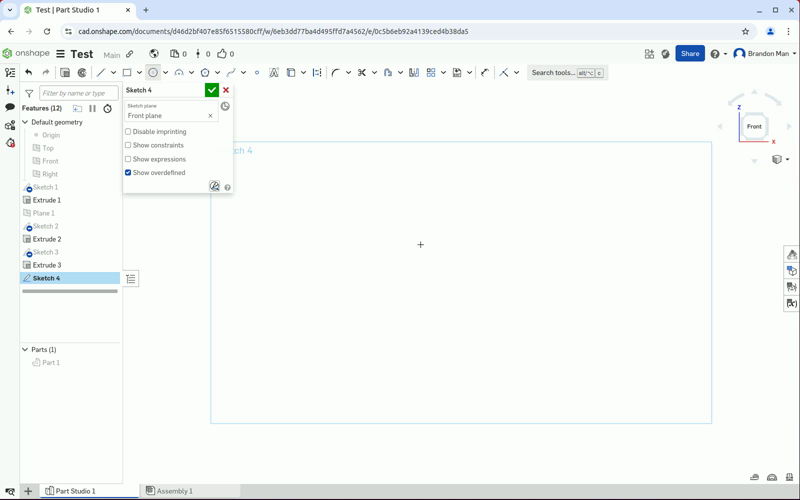
key_up(shift)
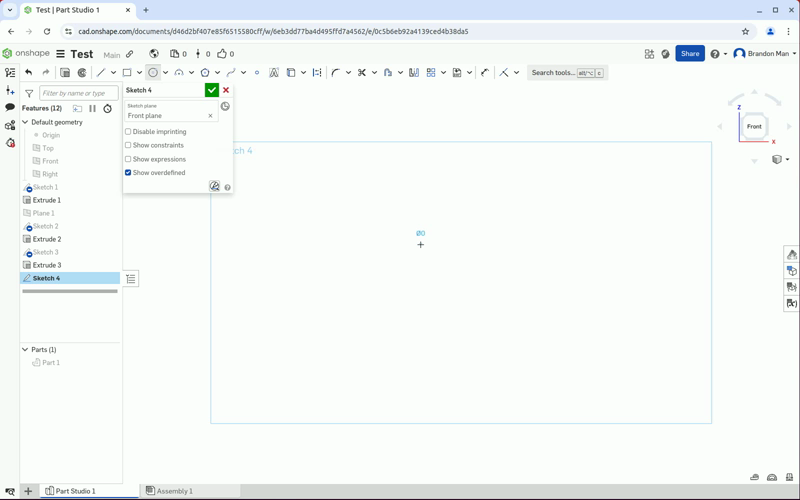
mouse_move(431, 244)
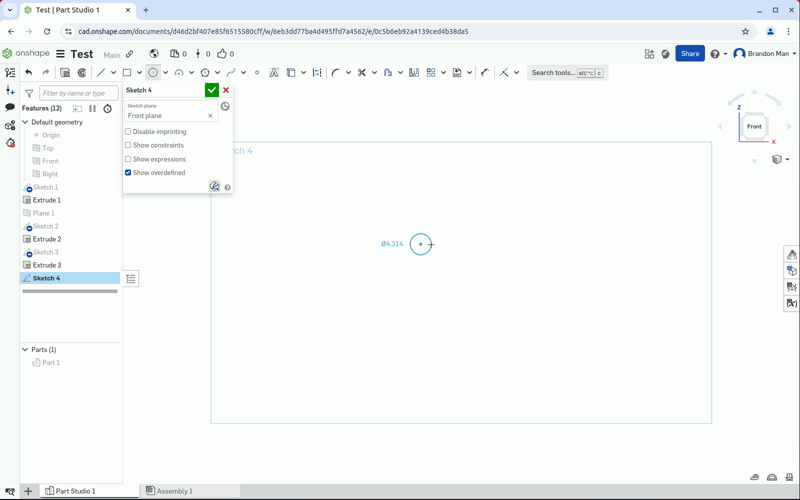
click(431, 244)
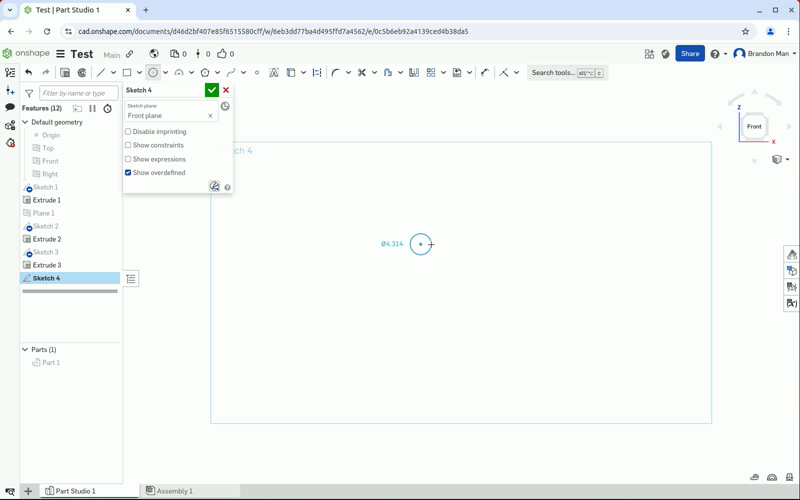
key(esc)
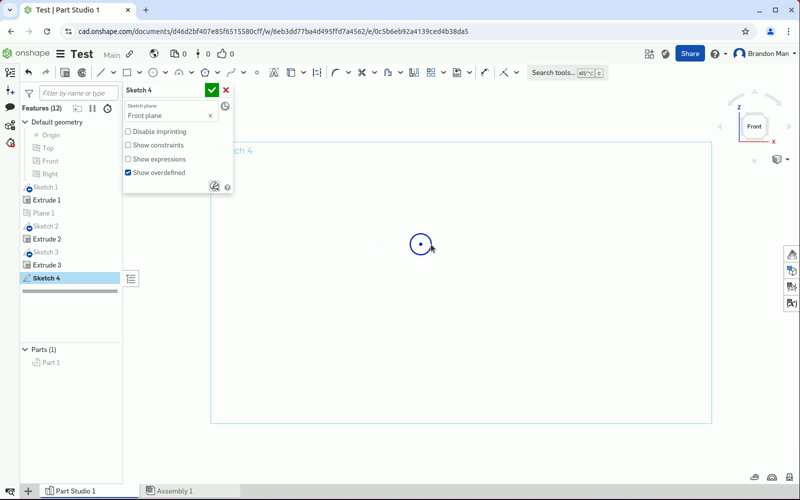
mouse_move(418, 241)
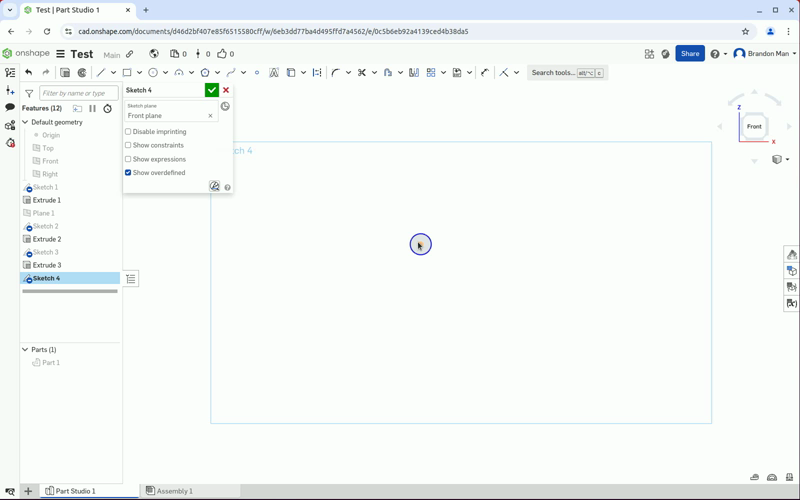
scroll(6)
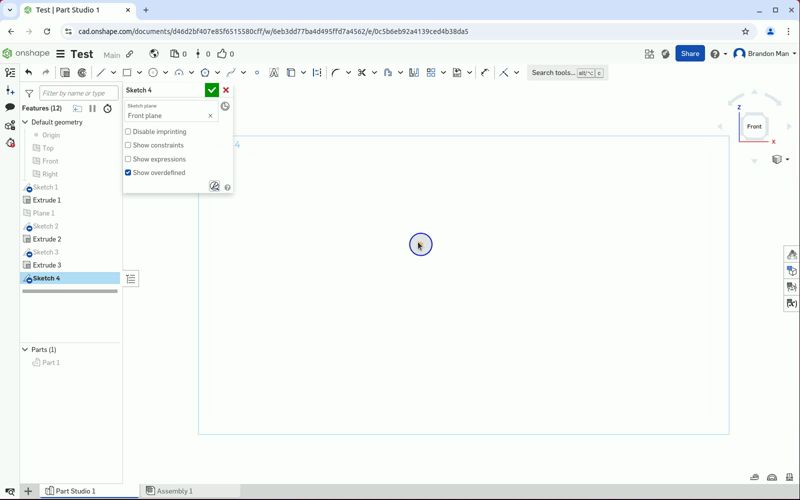
scroll(6)
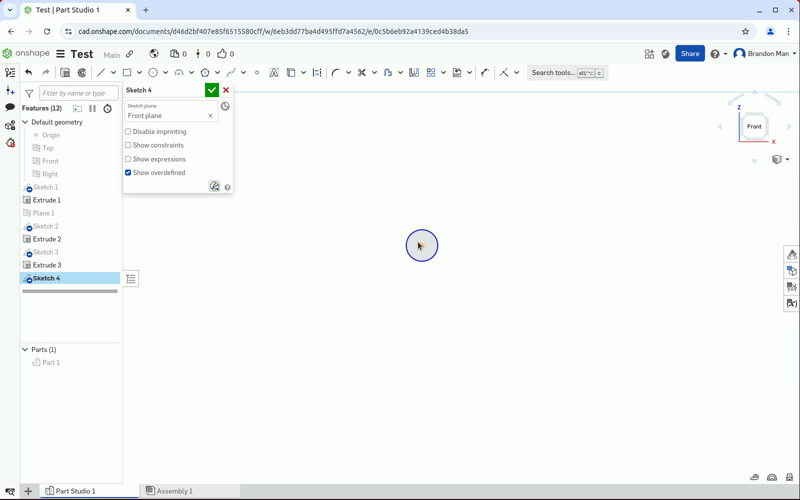
scroll(6)
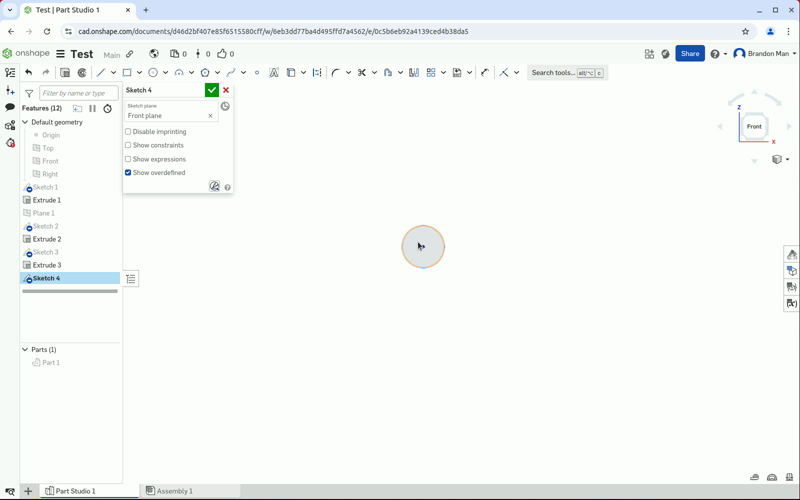
scroll(6)
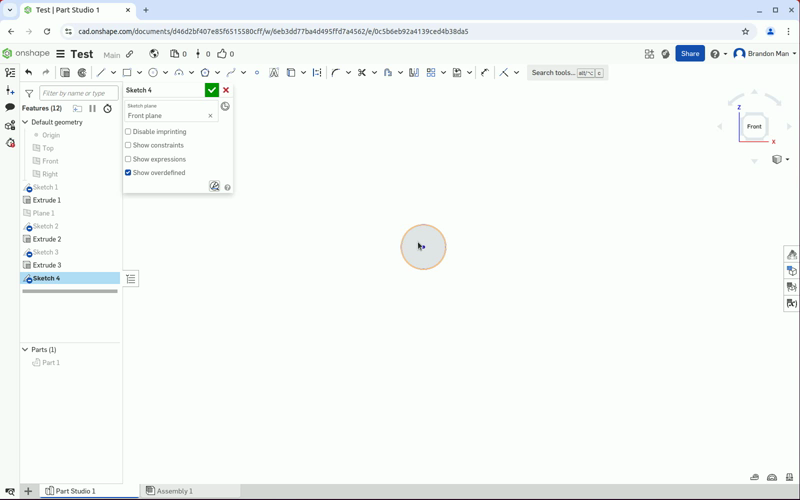
scroll(6)
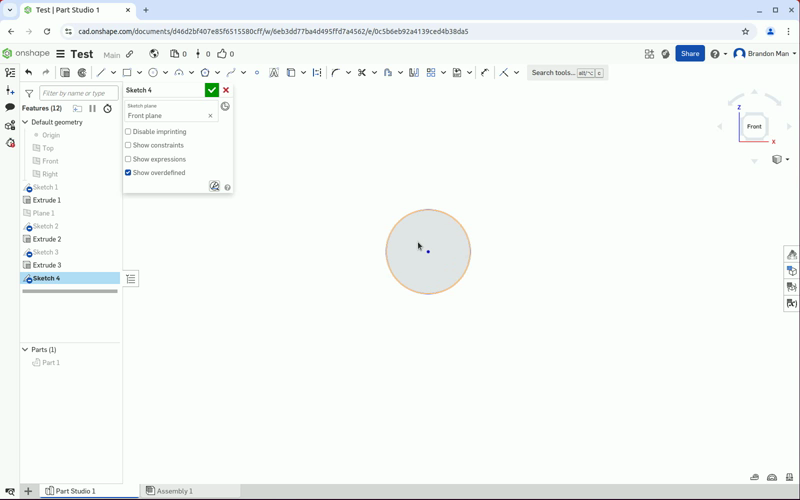
scroll(6)
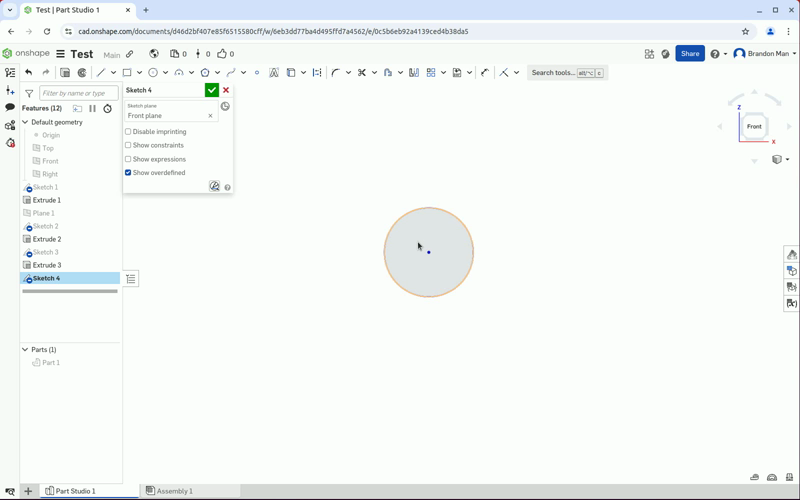
scroll(6)
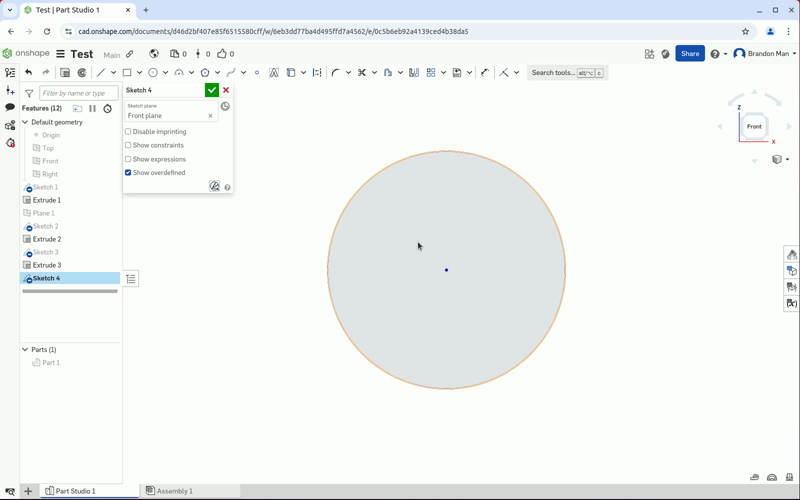
click(418, 241)
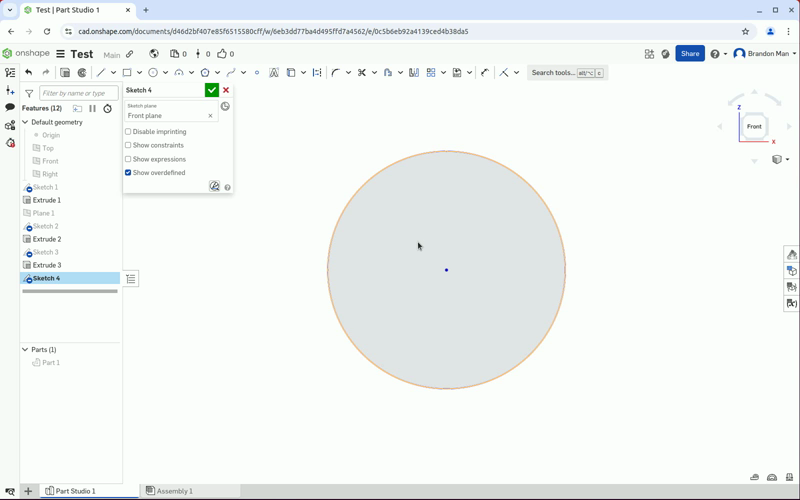
scroll(-6)
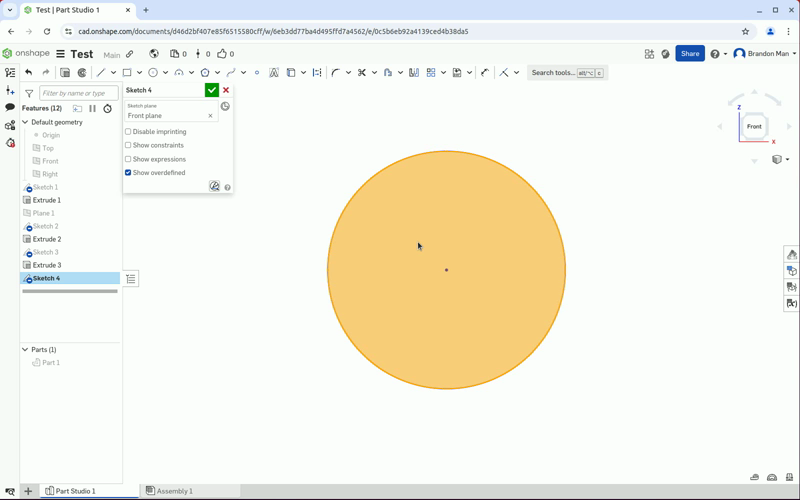
scroll(-6)
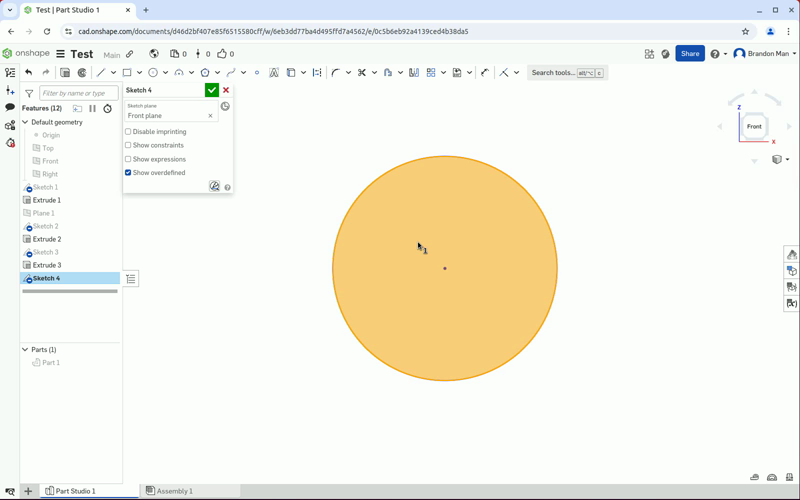
scroll(-6)
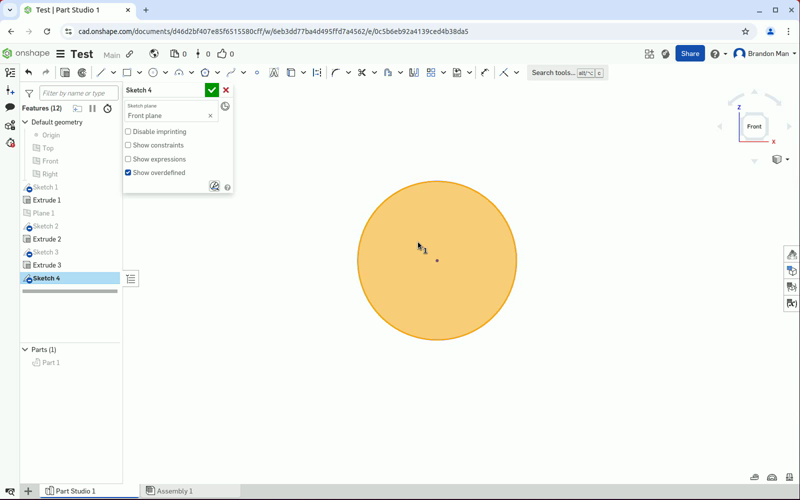
scroll(-6)
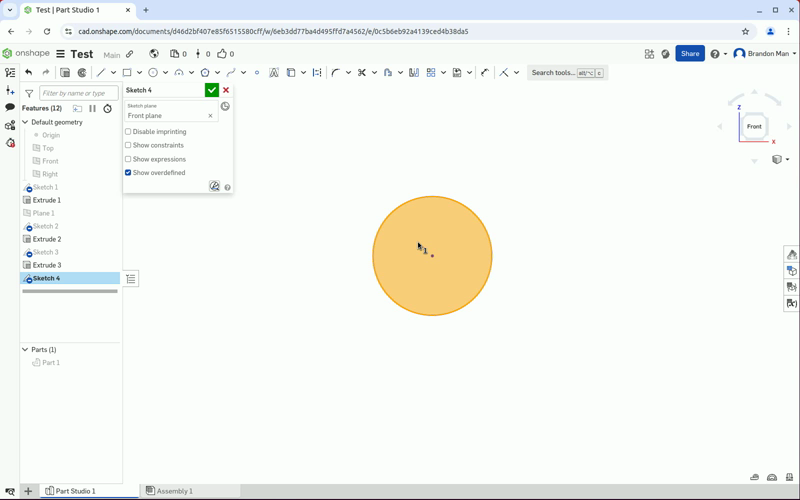
scroll(-6)
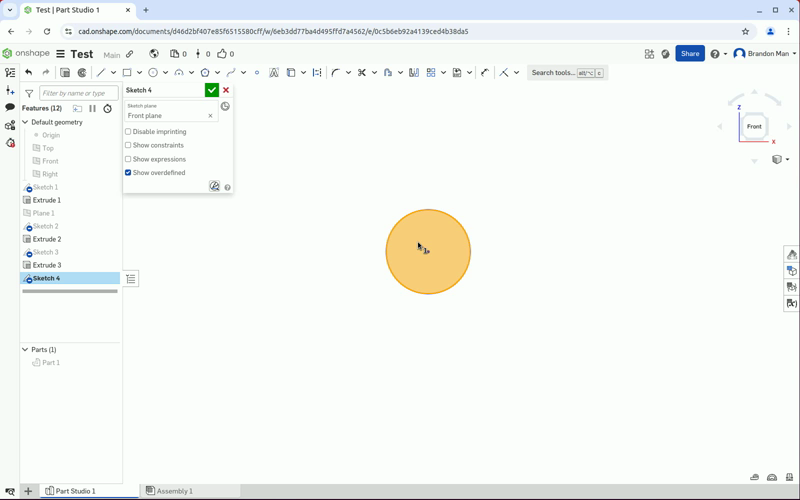
scroll(-6)
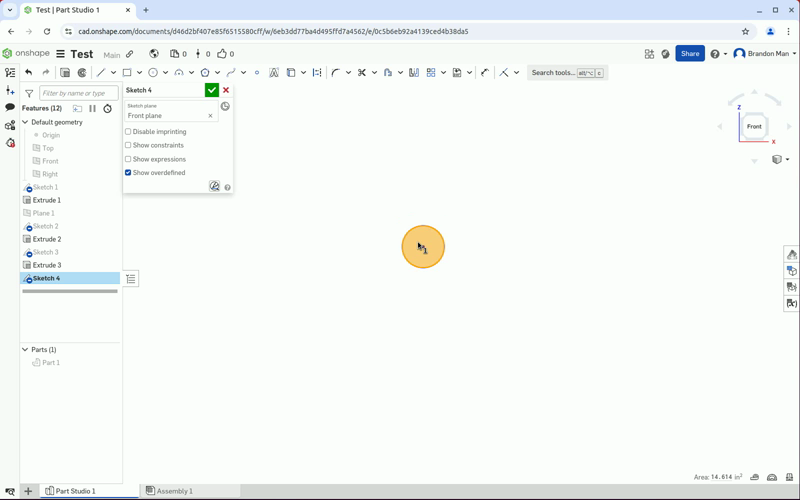
scroll(-6)
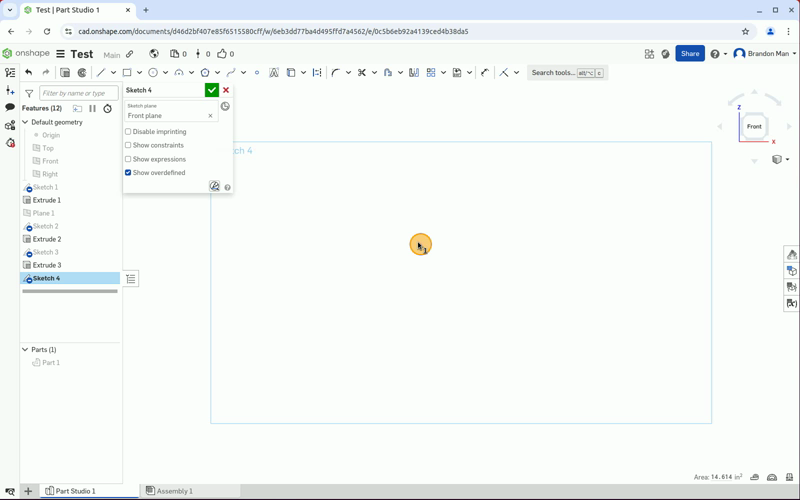
mouse_move(73, 352)
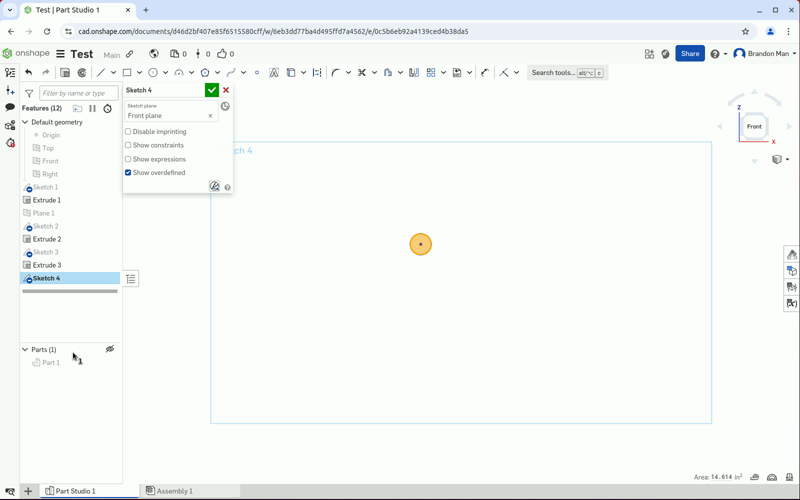
key(shift+y)
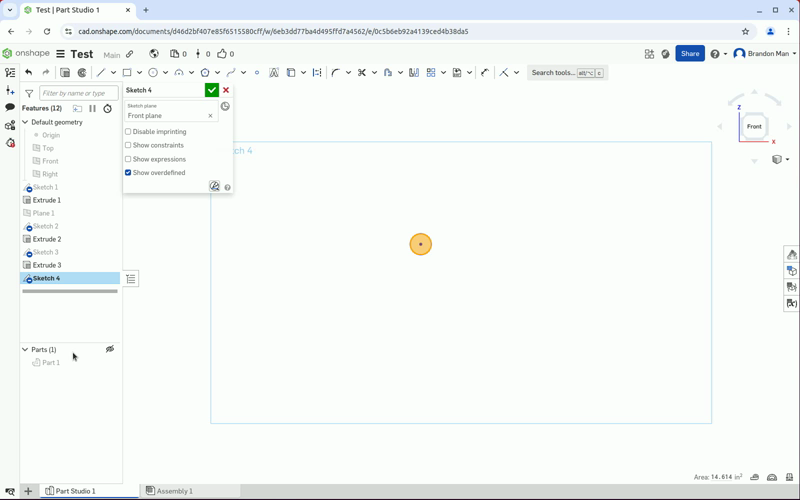
key(shift+e)
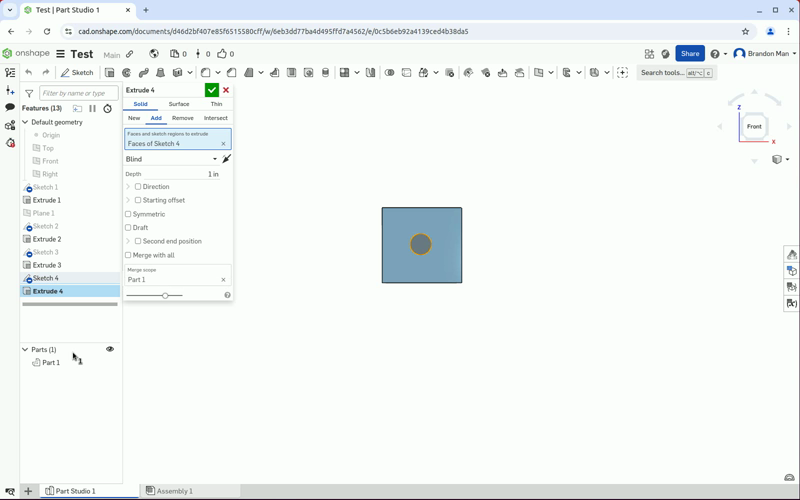
mouse_move(143, 106)
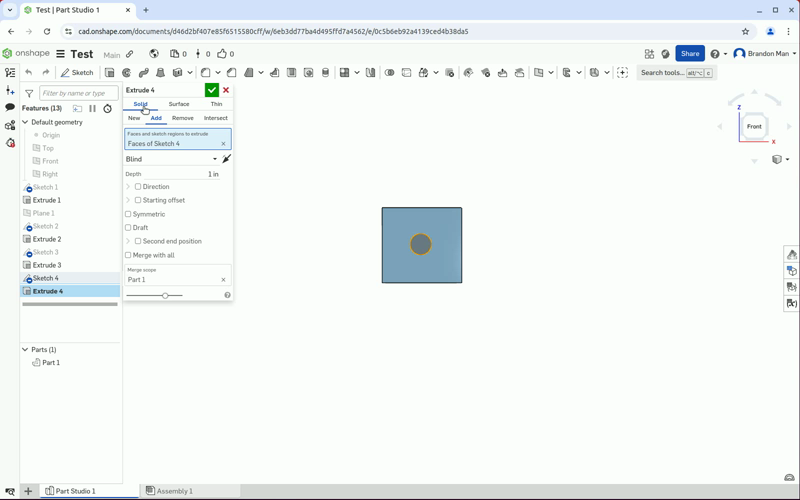
click(143, 106)
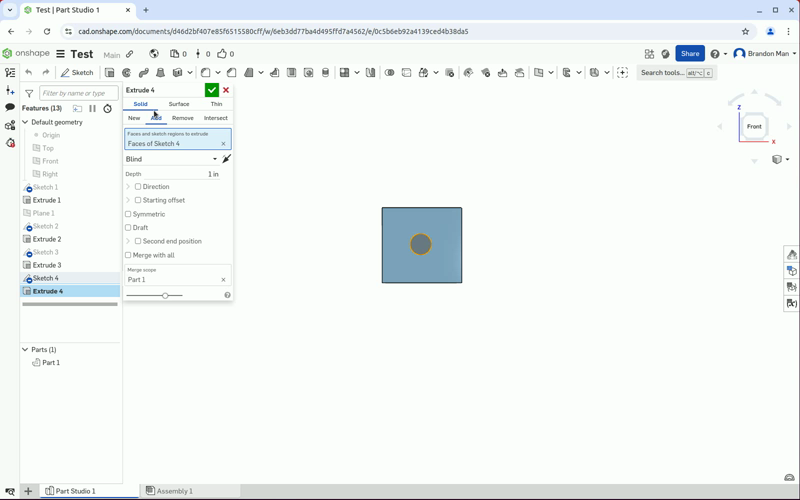
mouse_move(186, 120)
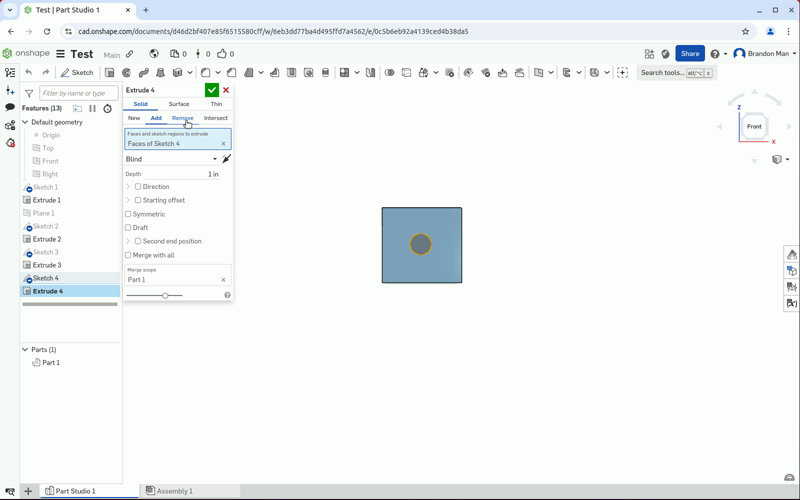
click(186, 120)
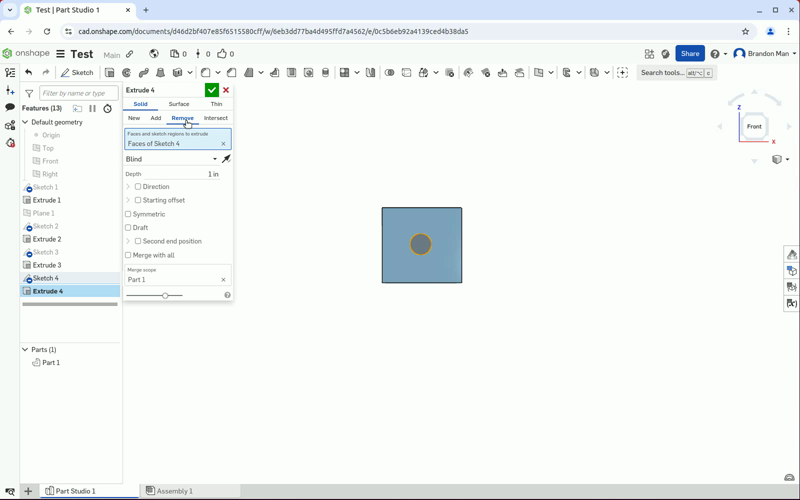
key(tab, 4)
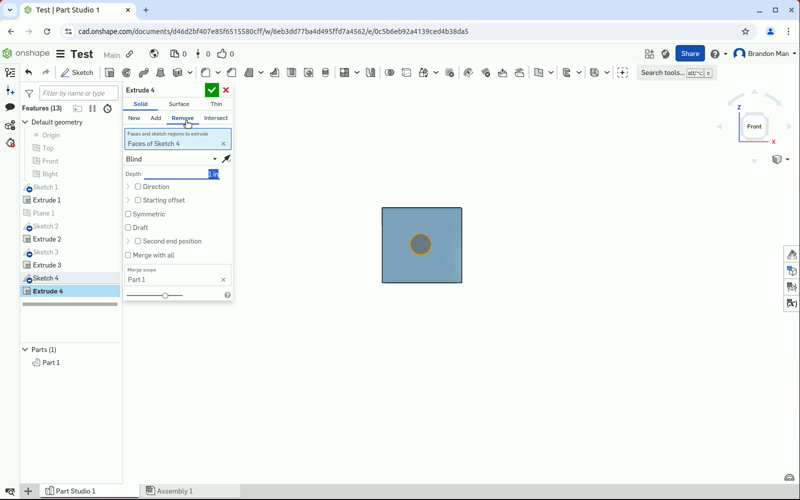
text(30.811)
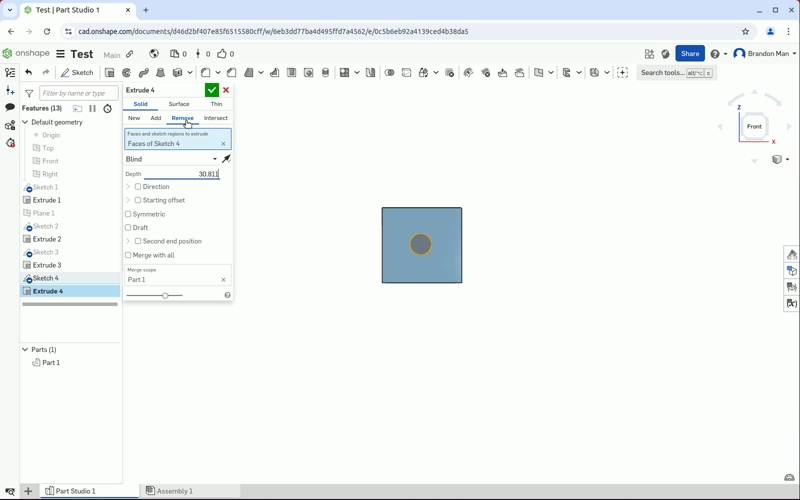
key(tab, 6)
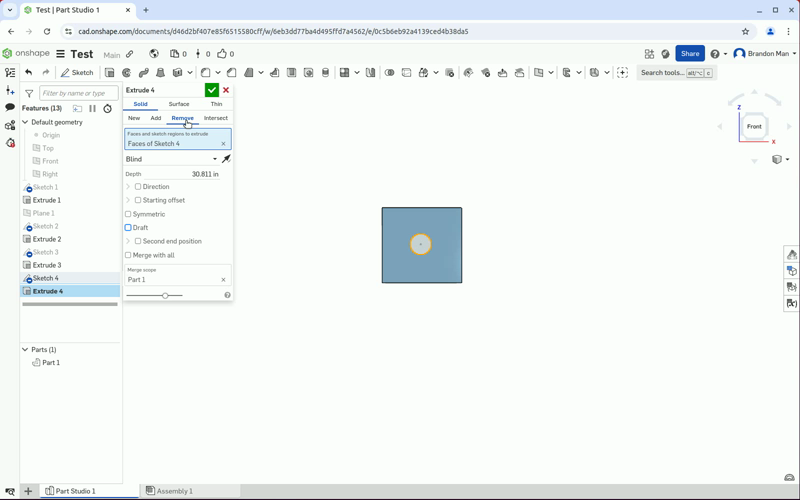
key(space)
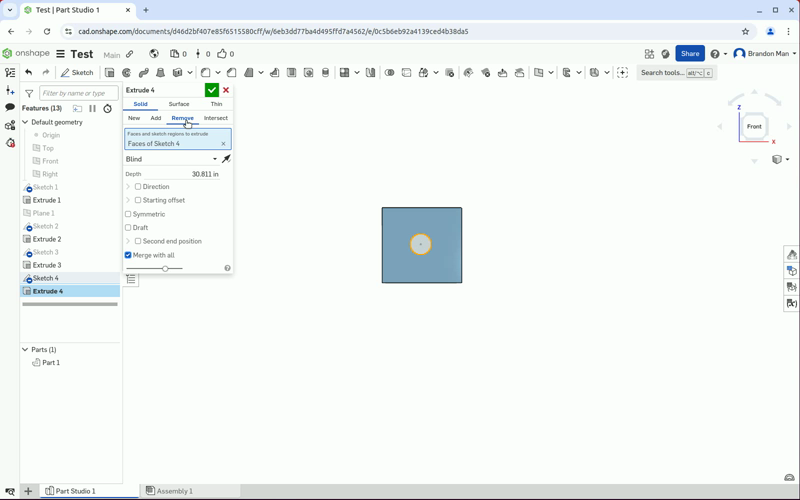
key(enter)
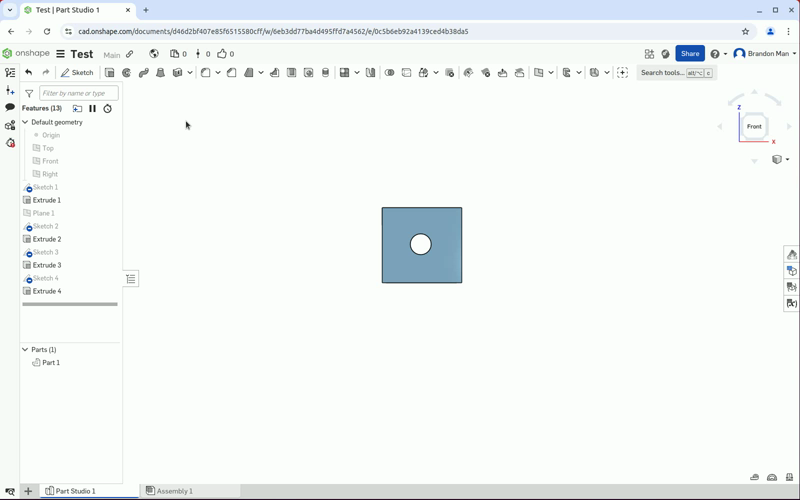
key(shift+h)
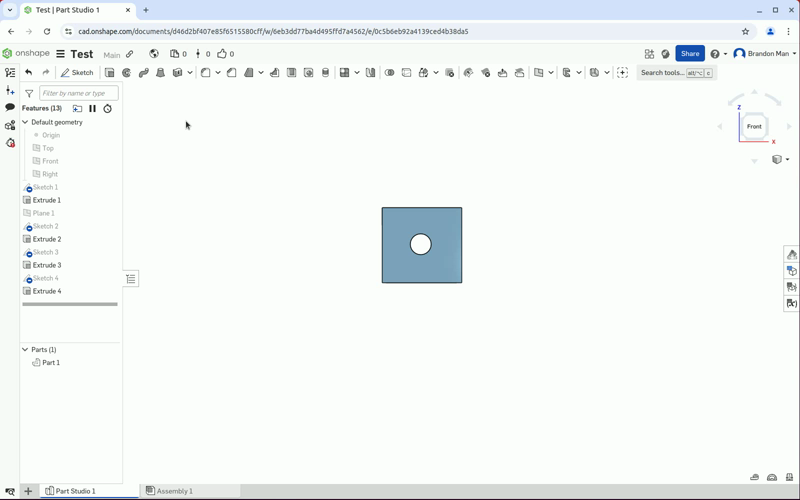
key(shift+h)
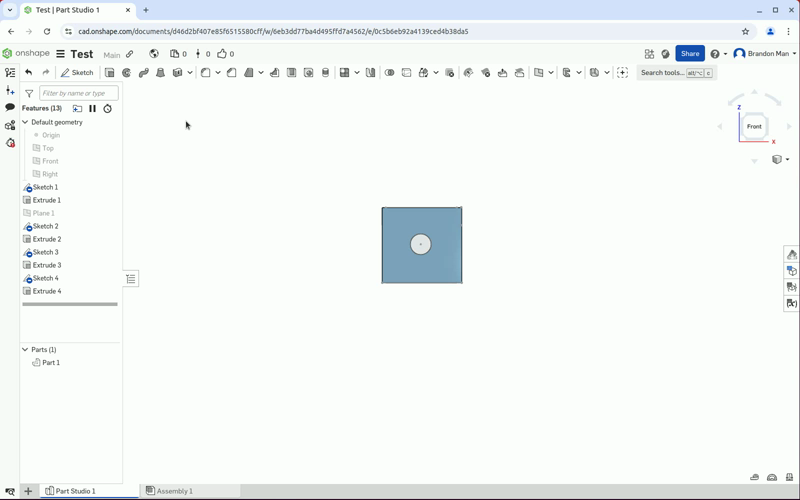
key(shift+7)
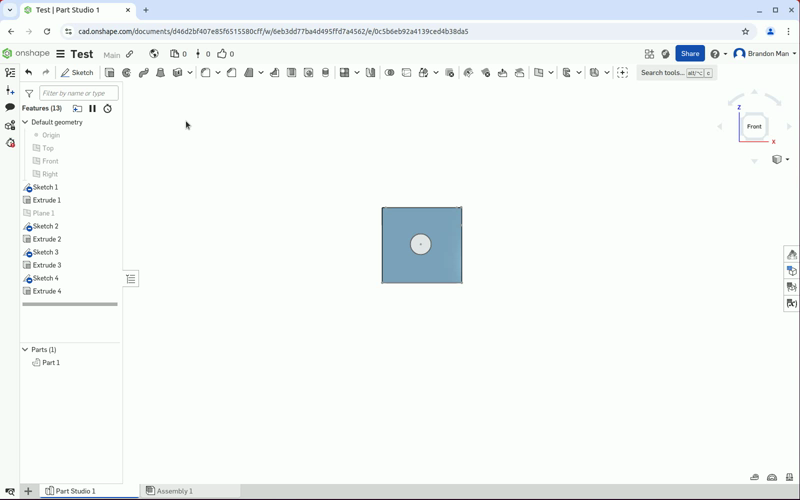
key(left, 2)
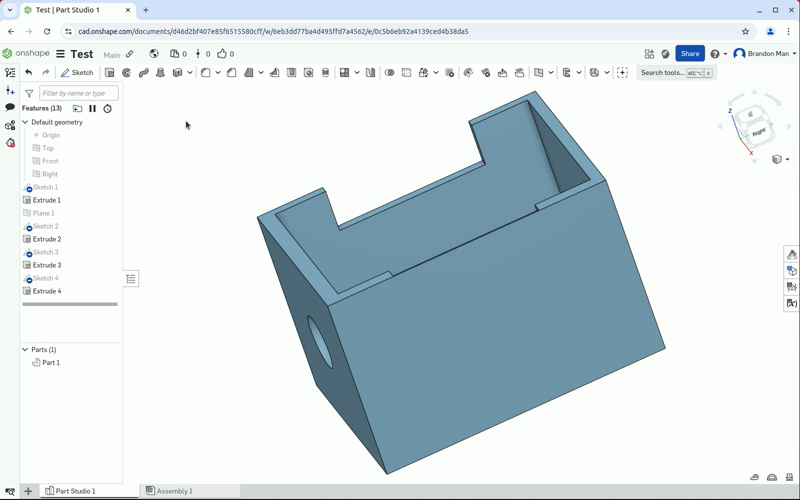
key(down, 2)
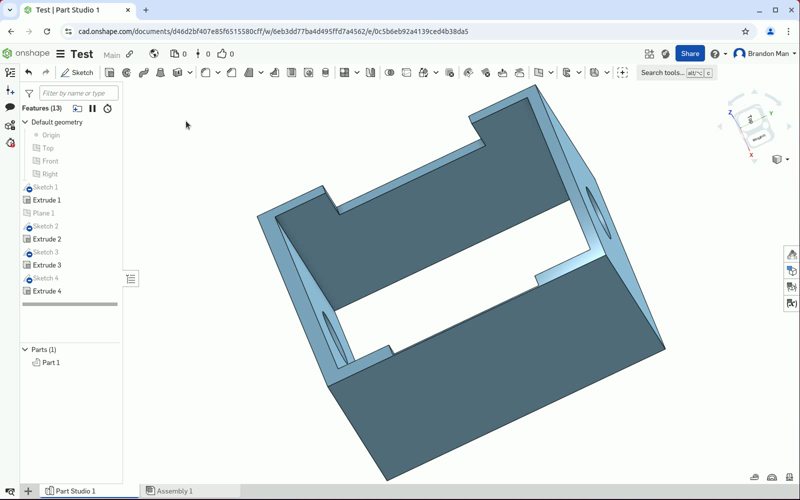
key(up, 2)
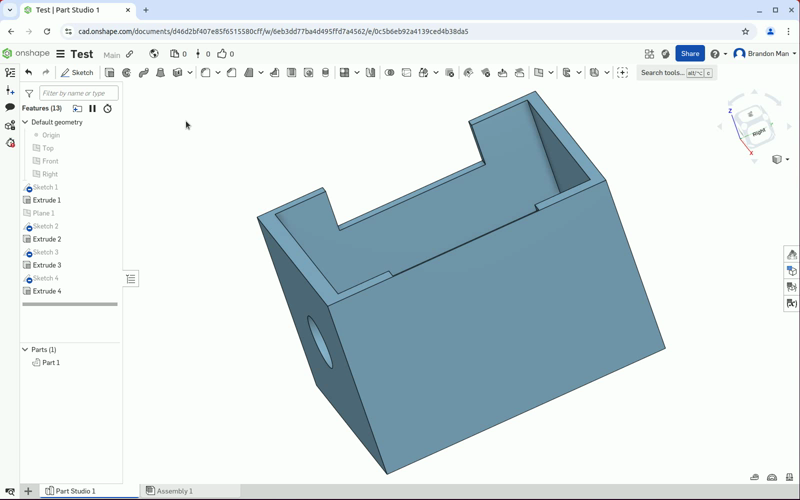
key(right, 2)
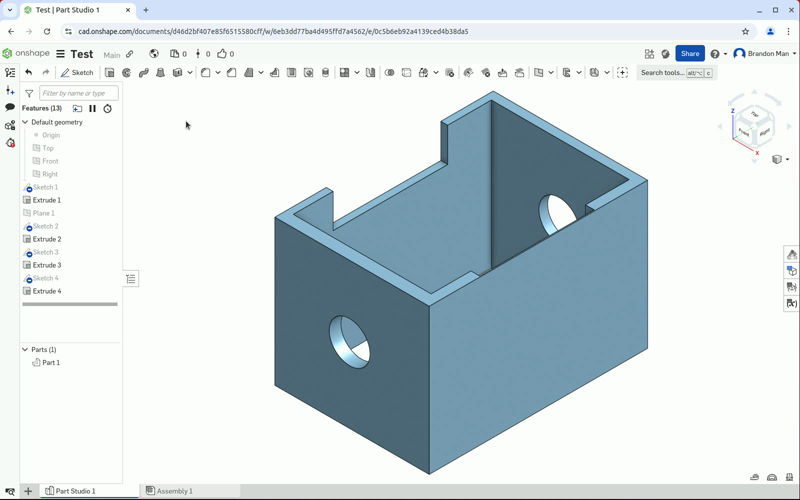
mouse_move(73, 189)
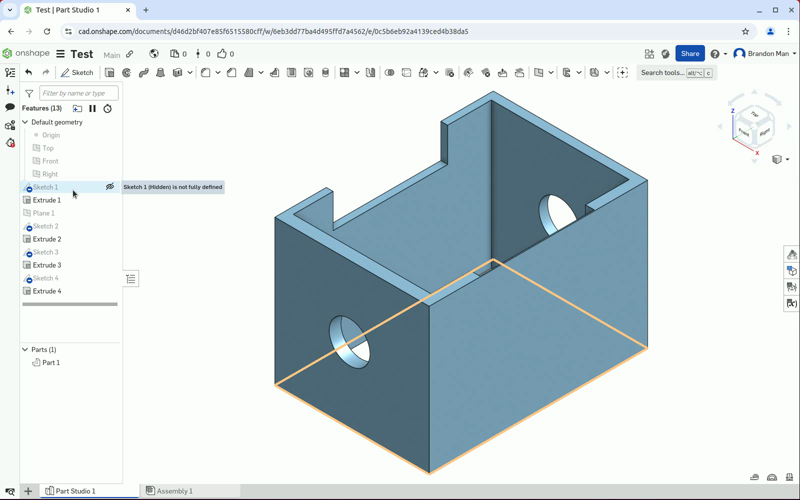
click(73, 189)